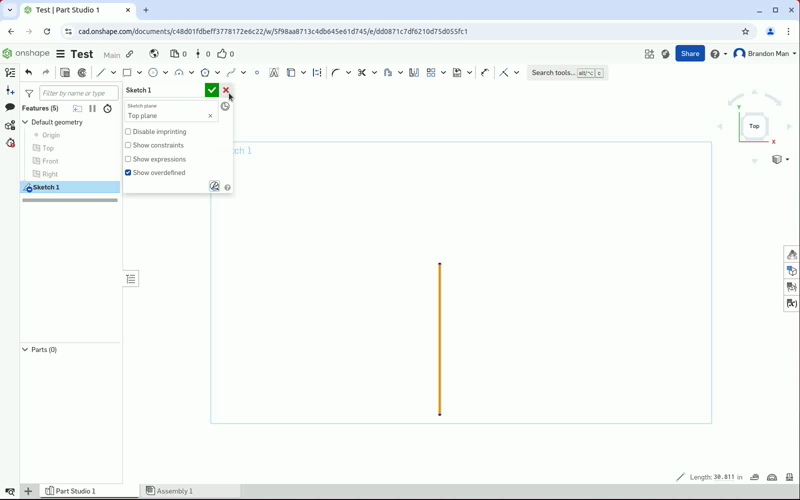
key(shift+h)
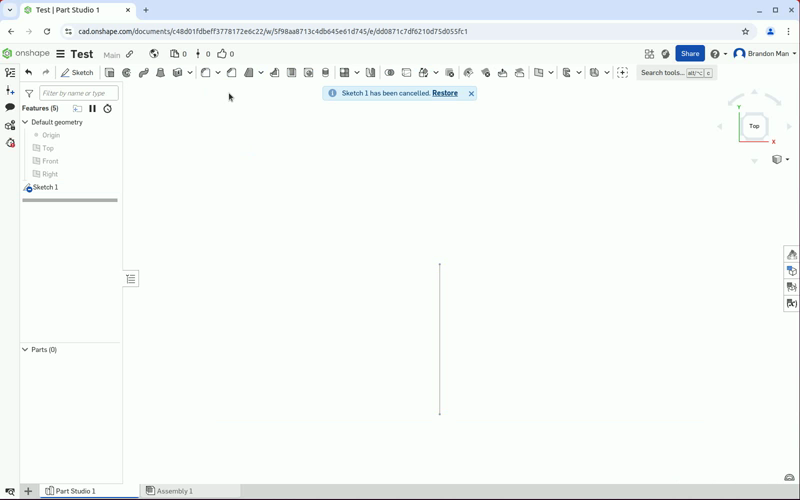
key(shift+s)
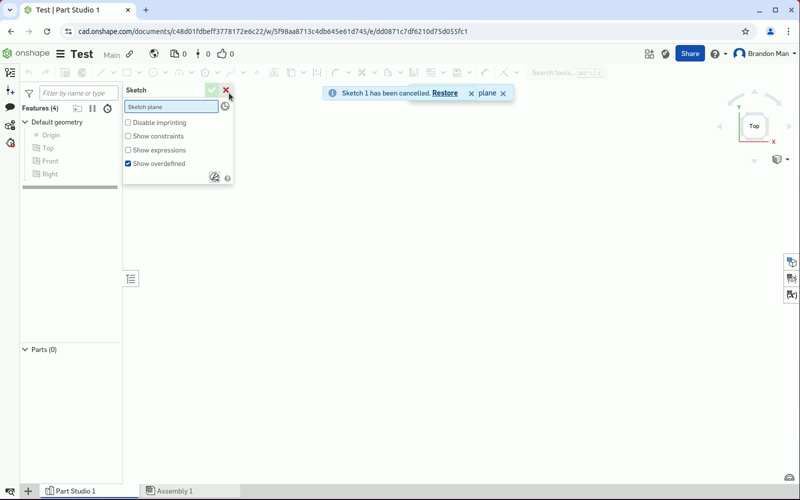
mouse_move(73, 150)
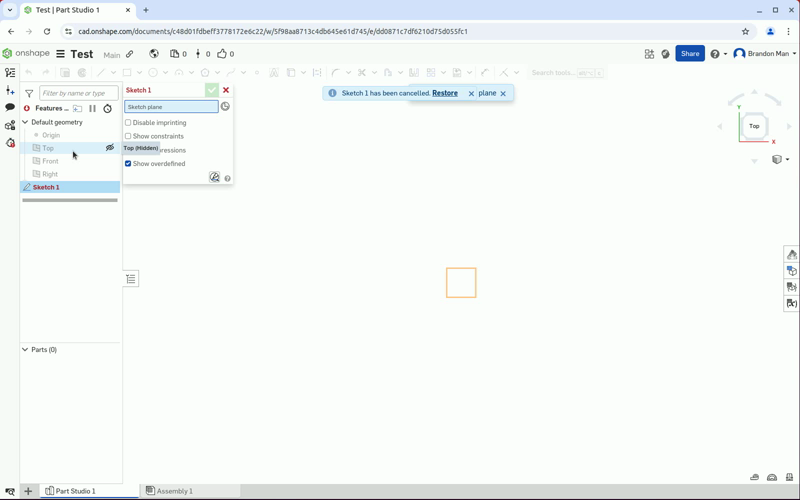
click(73, 150)
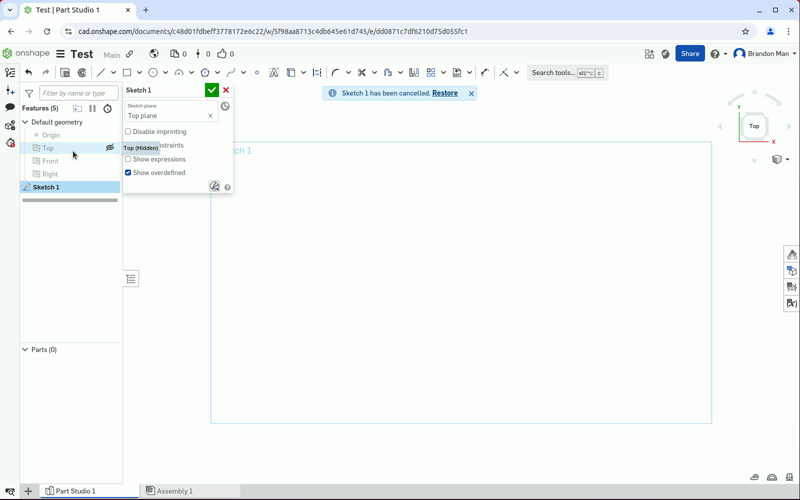
mouse_move(73, 352)
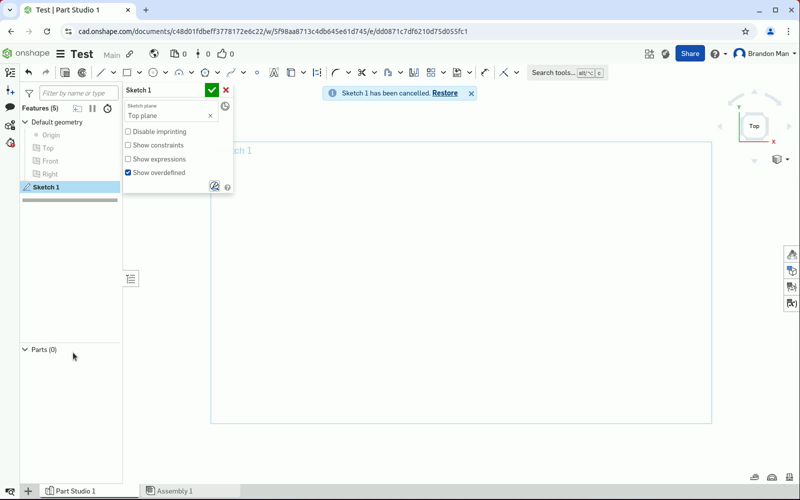
key(y)
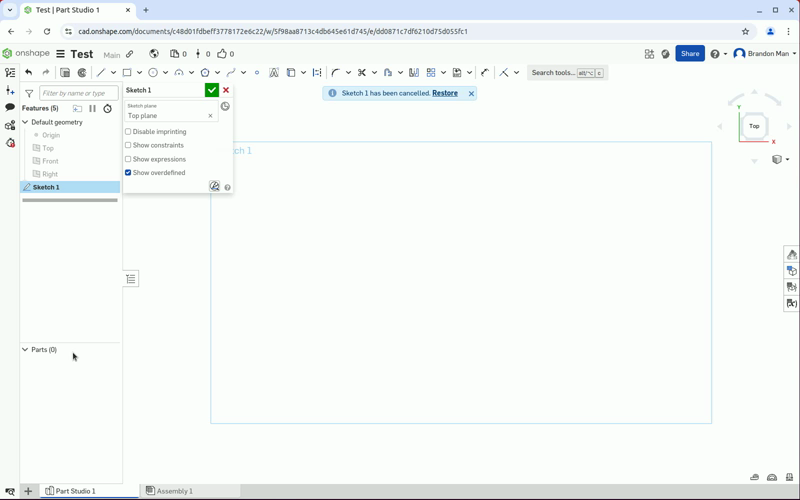
key(l)
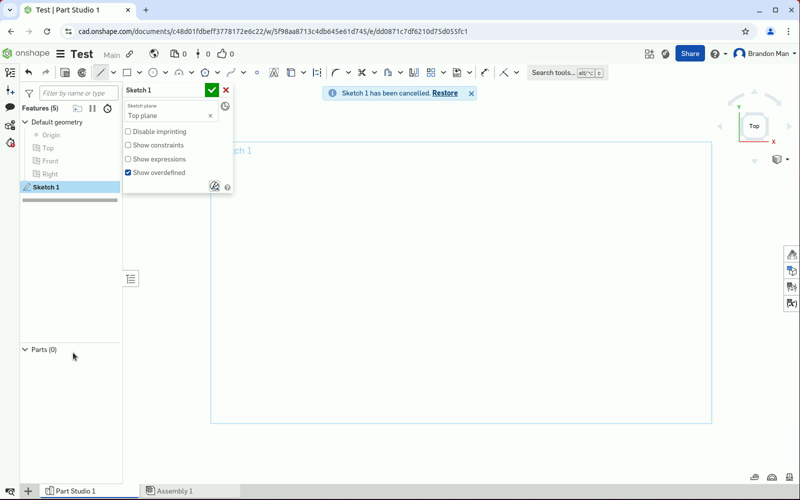
key_down(shift)
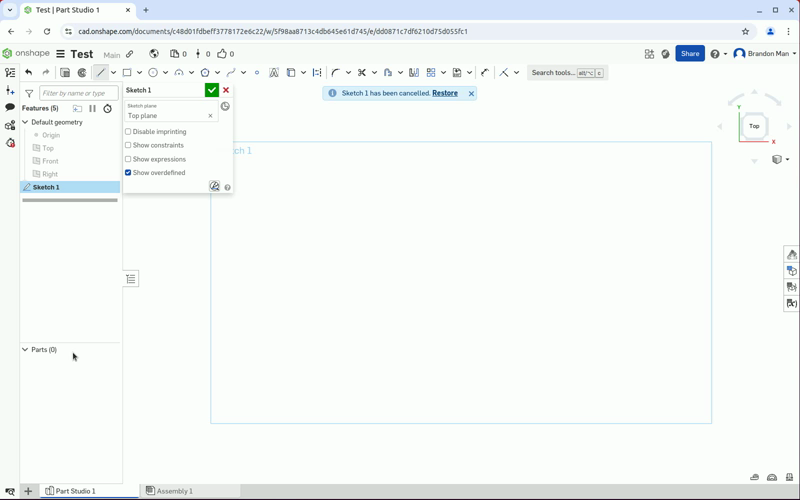
mouse_move(460, 282)
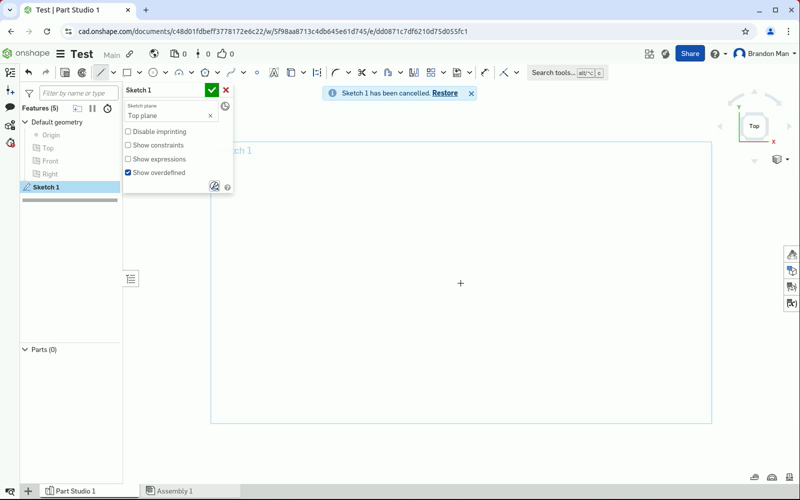
click(460, 282)
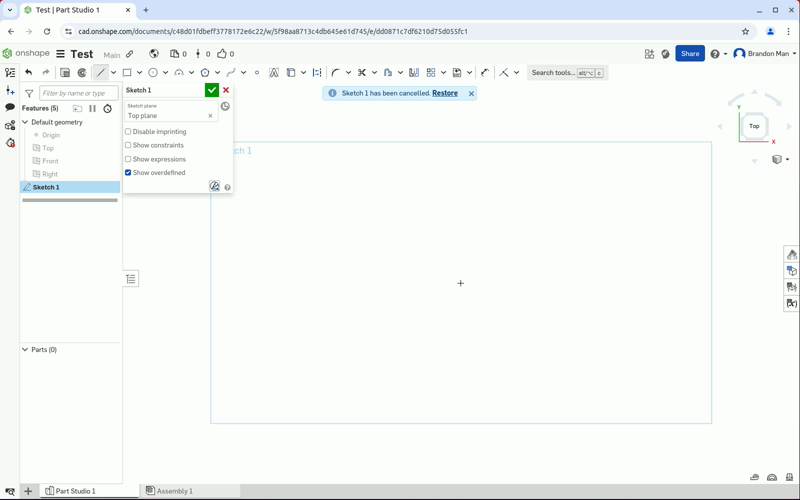
key_up(shift)
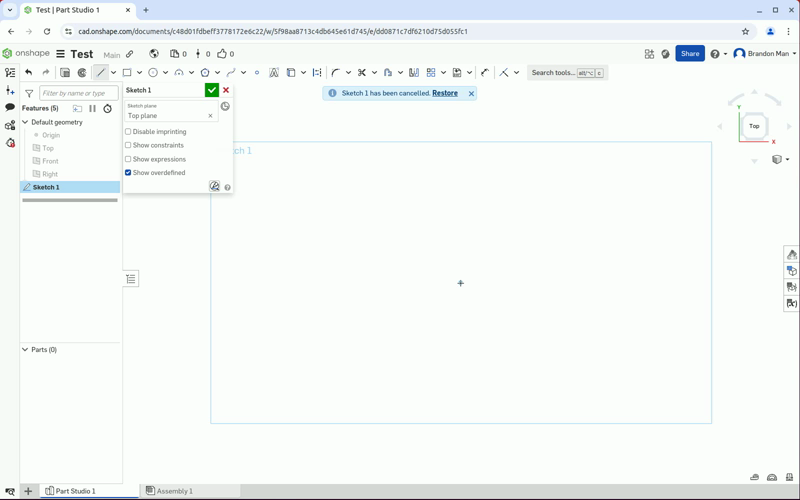
key_down(shift)
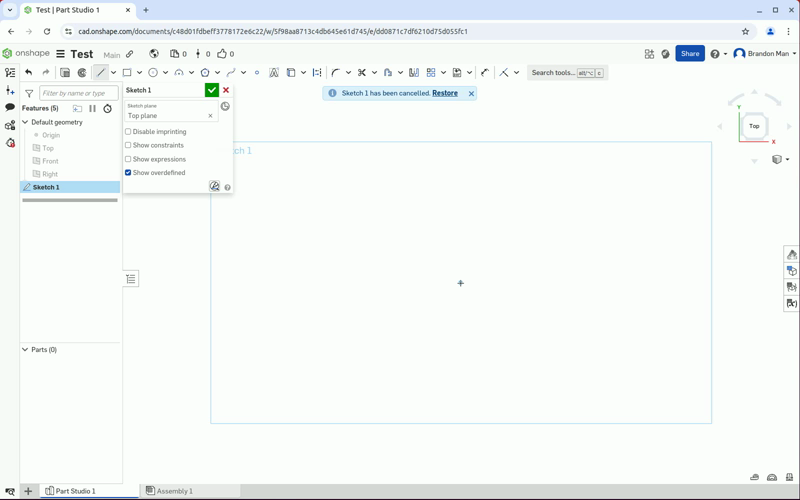
mouse_move(573, 282)
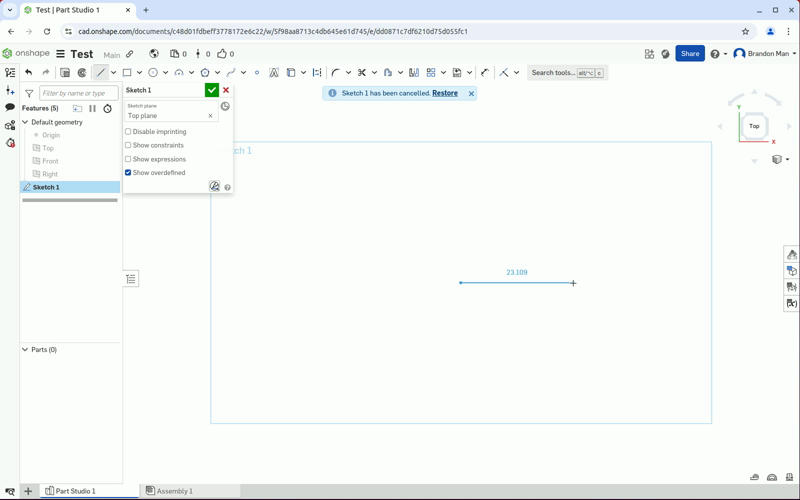
click(573, 282)
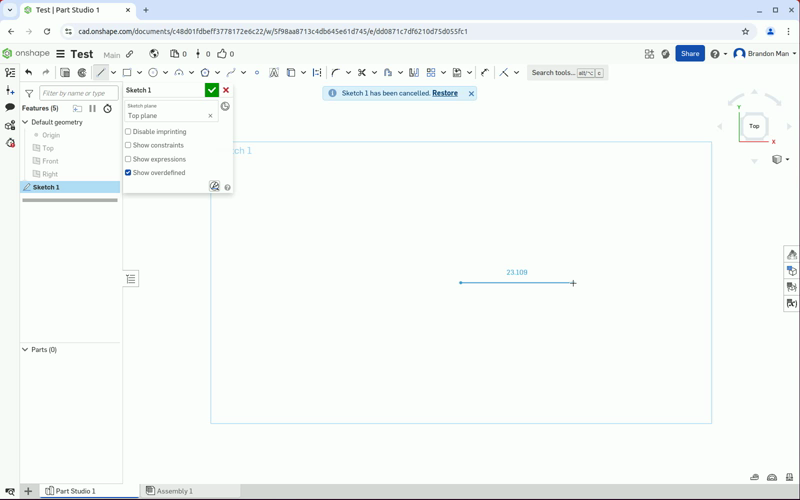
key_up(shift)
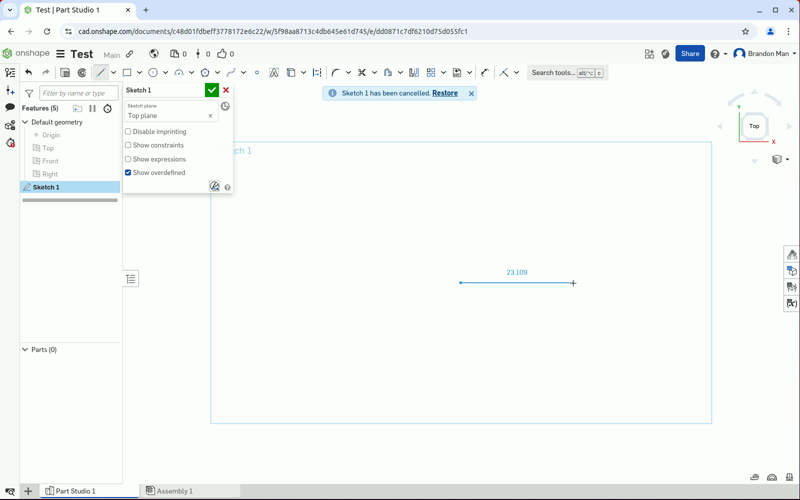
key_down(shift)
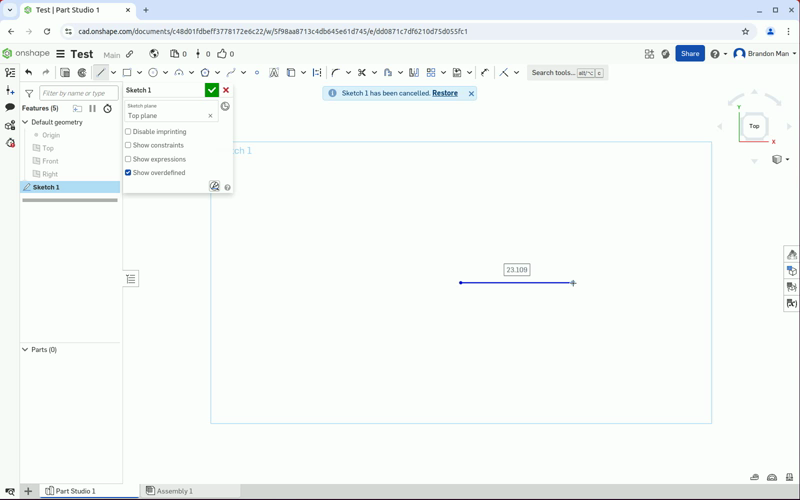
mouse_move(573, 170)
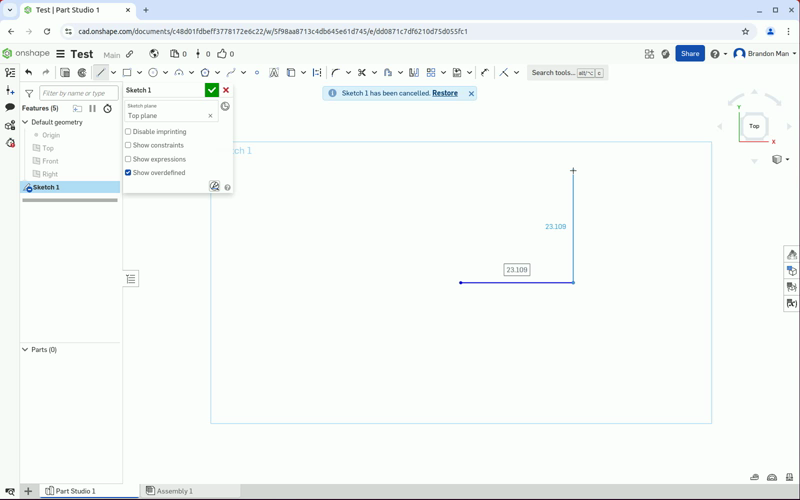
click(573, 170)
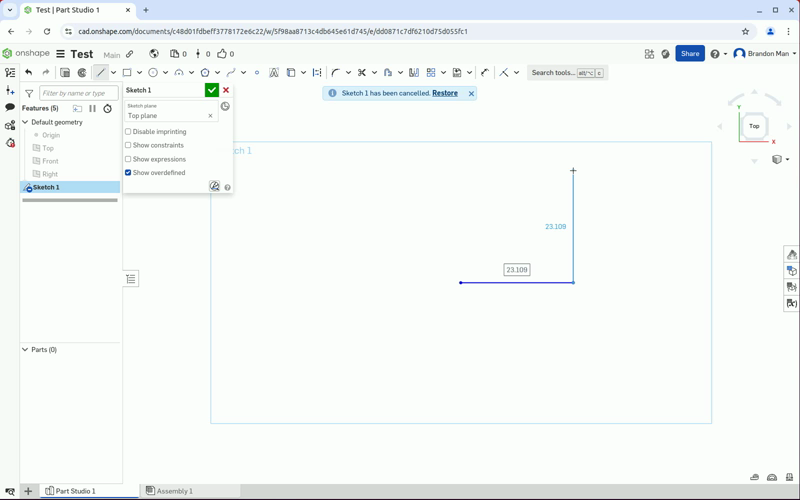
key_up(shift)
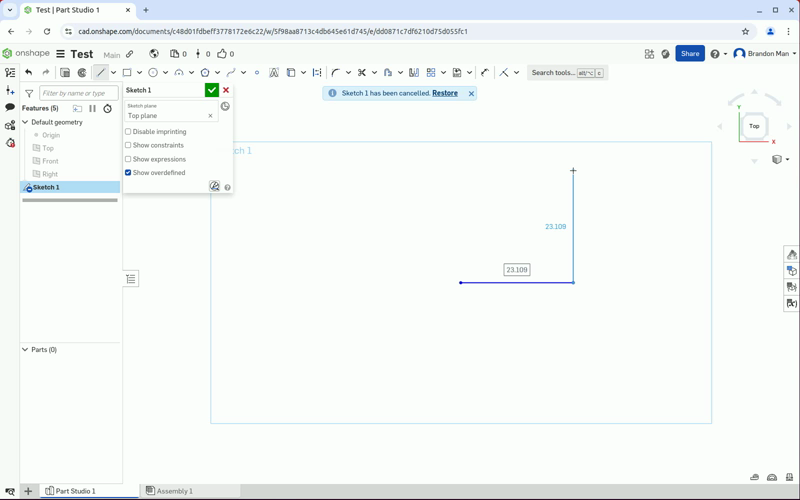
key_down(shift)
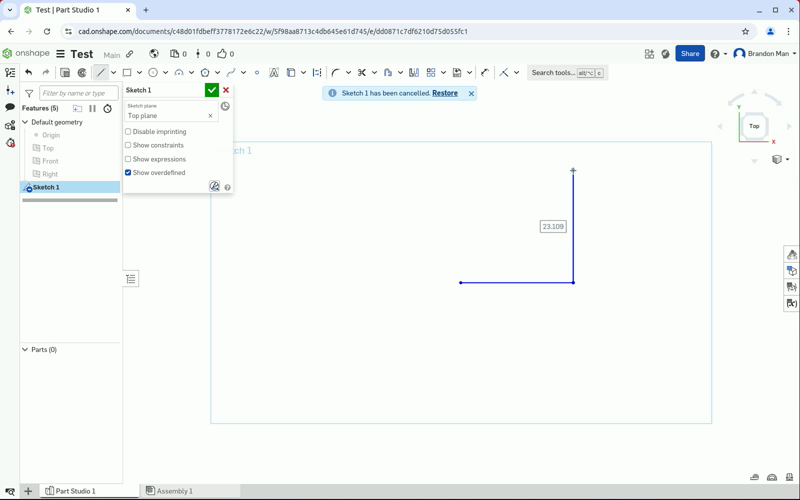
mouse_move(460, 170)
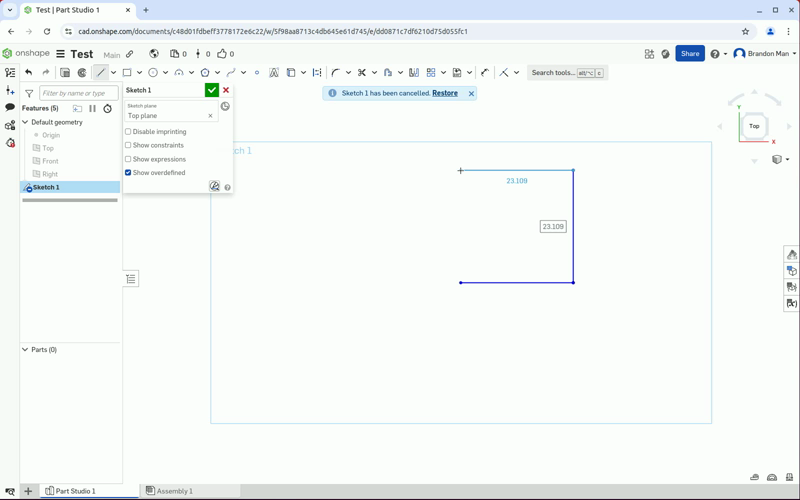
click(460, 170)
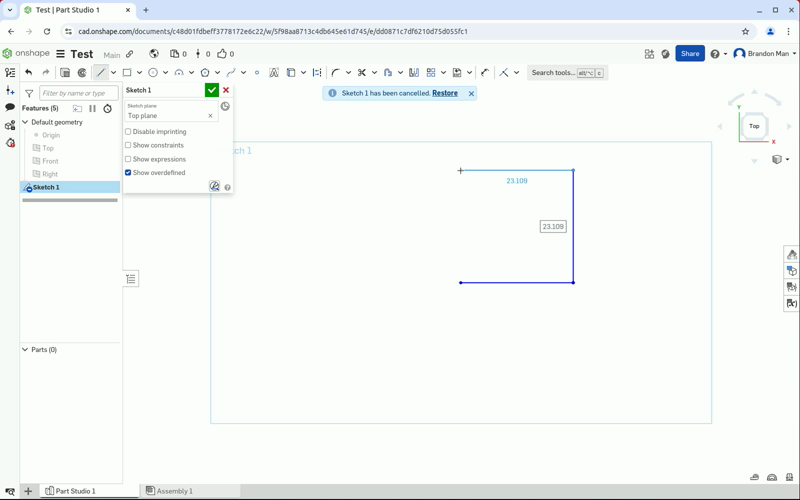
key_up(shift)
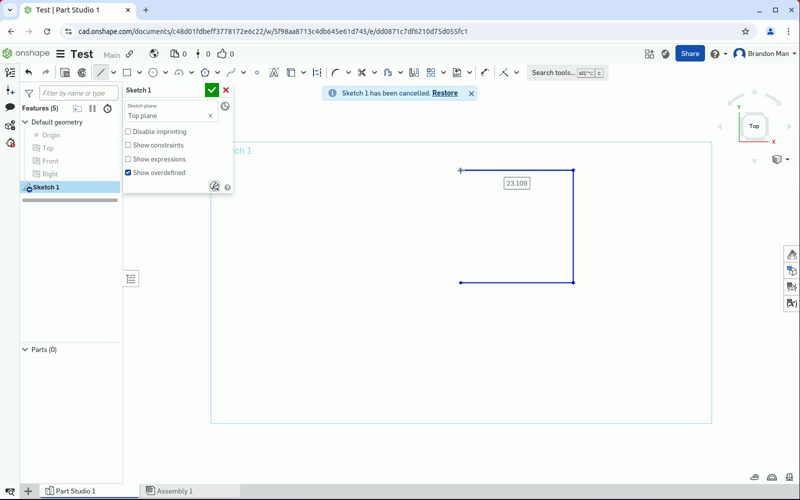
key_down(shift)
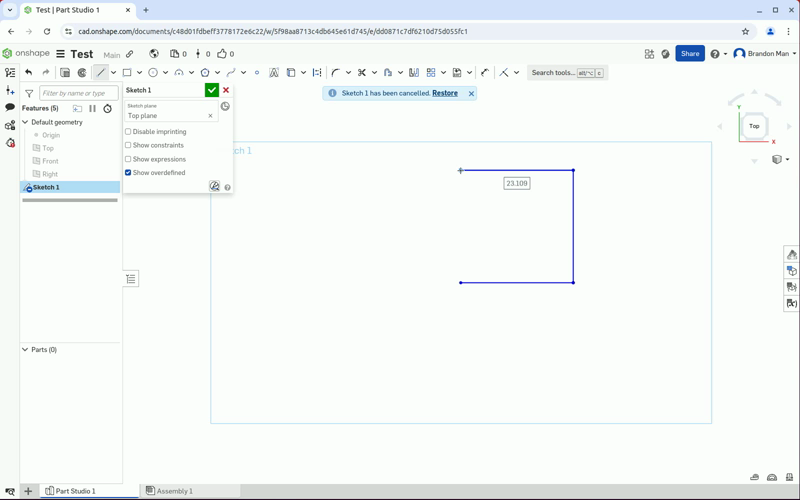
mouse_move(460, 282)
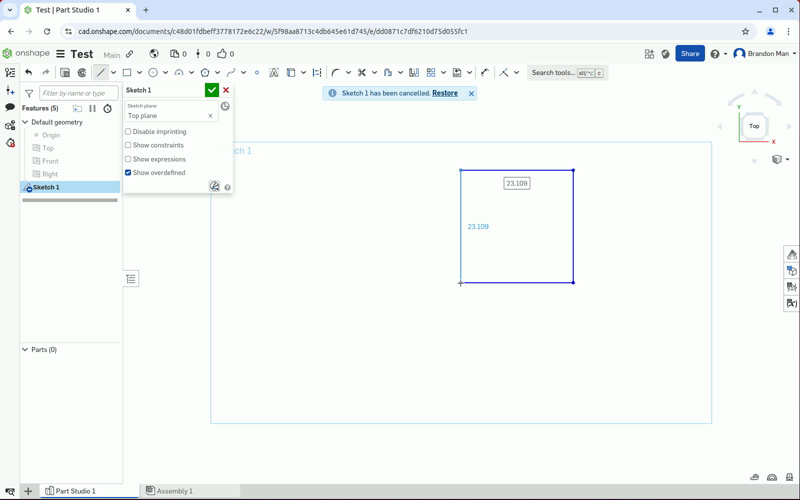
key_up(shift)
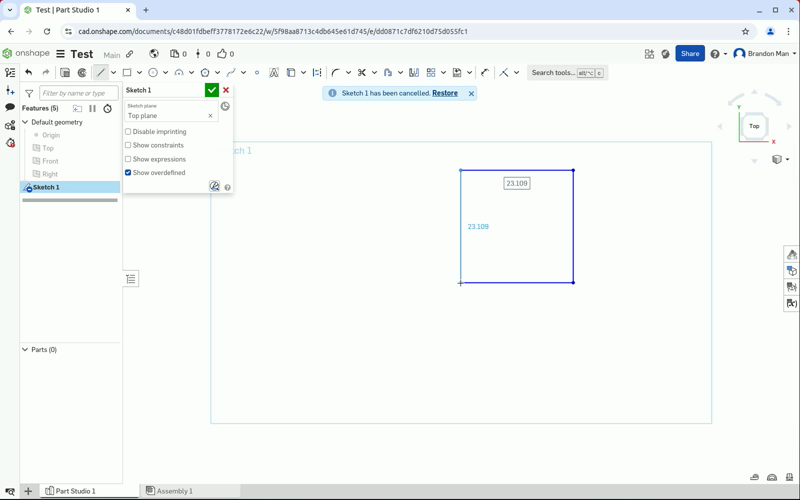
click(460, 282)
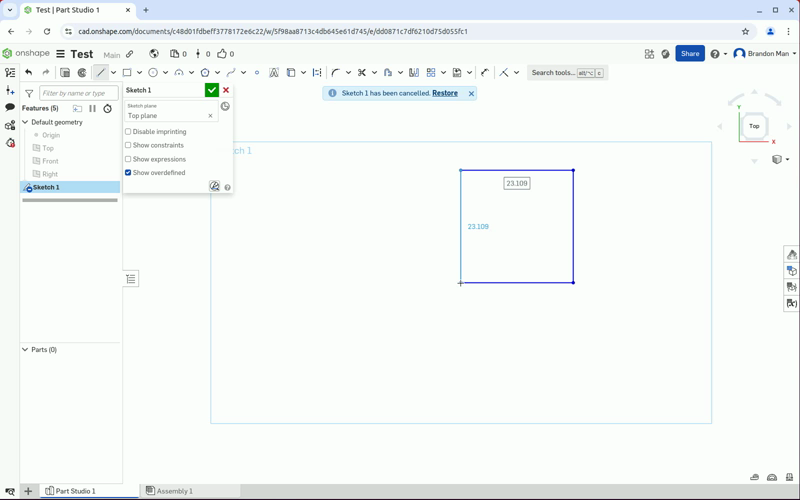
key(esc)
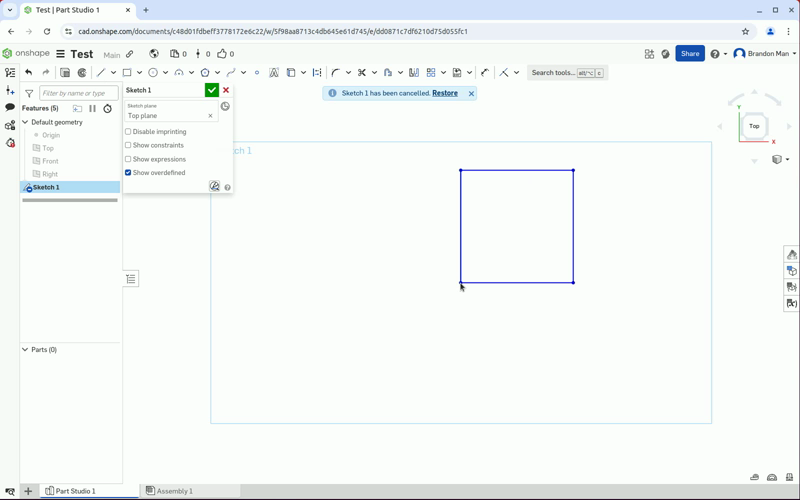
mouse_move(478, 198)
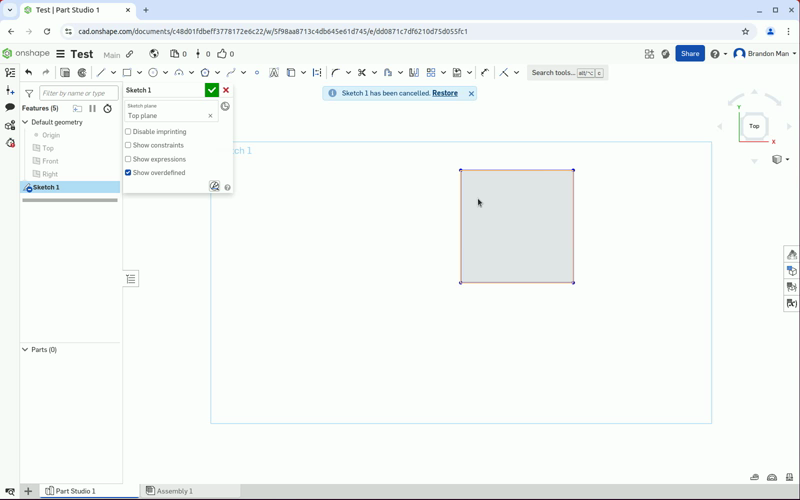
click(478, 198)
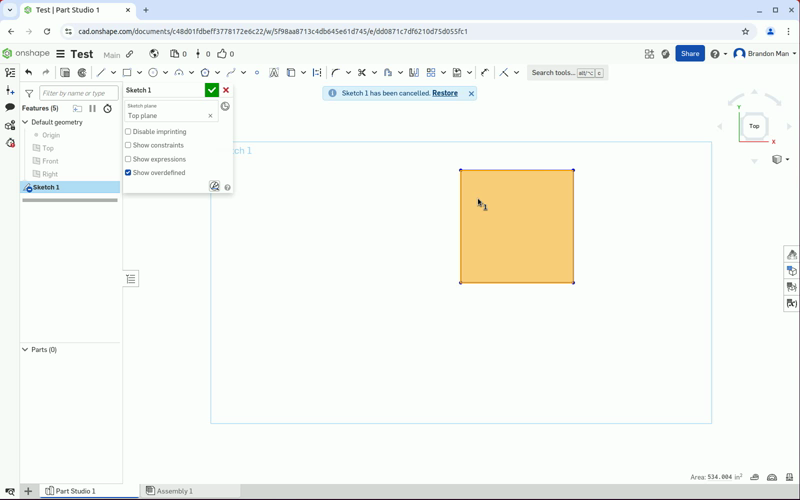
mouse_move(73, 352)
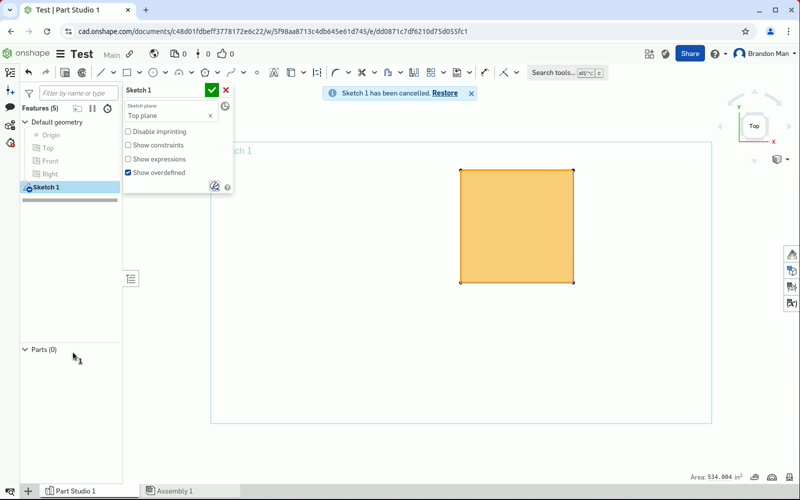
key(shift+y)
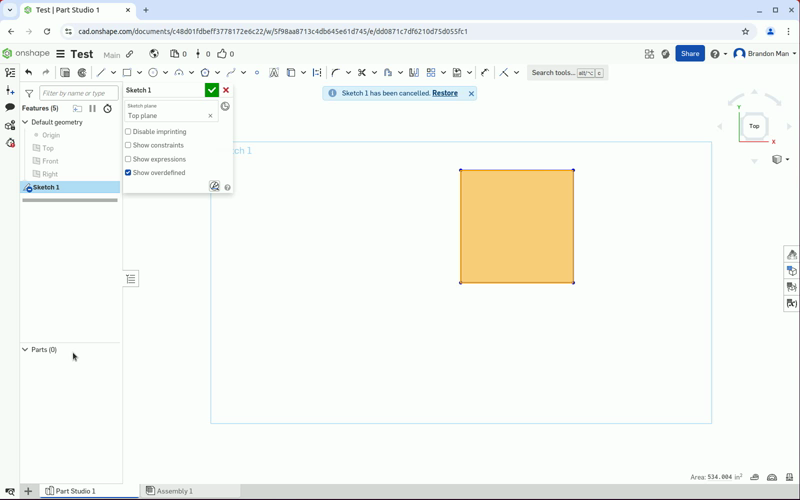
key(shift+e)
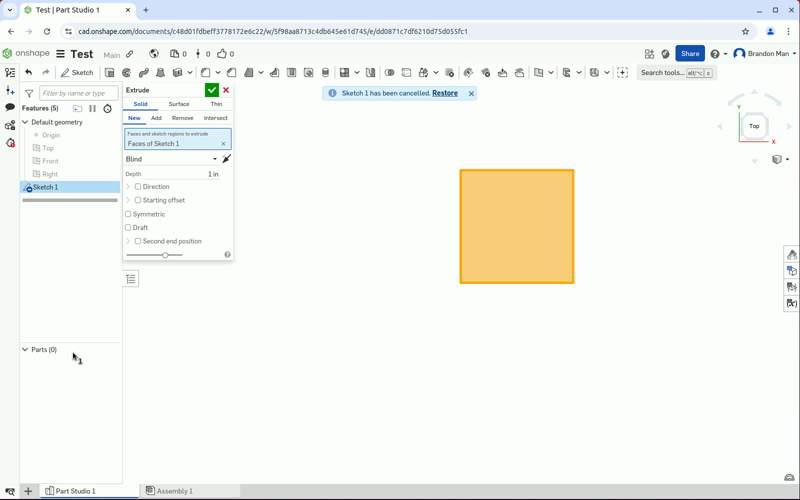
mouse_move(143, 106)
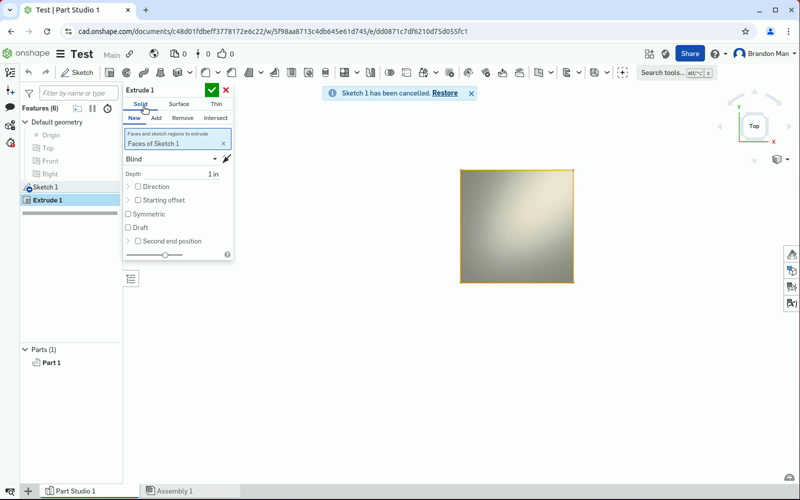
click(143, 106)
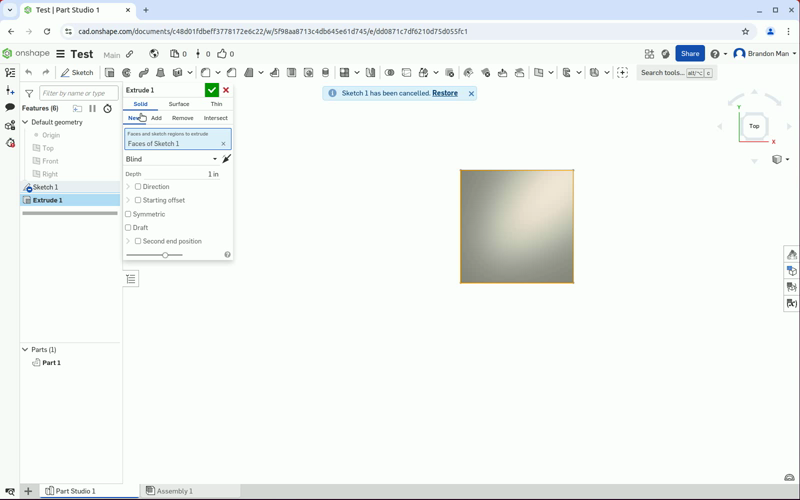
mouse_move(137, 120)
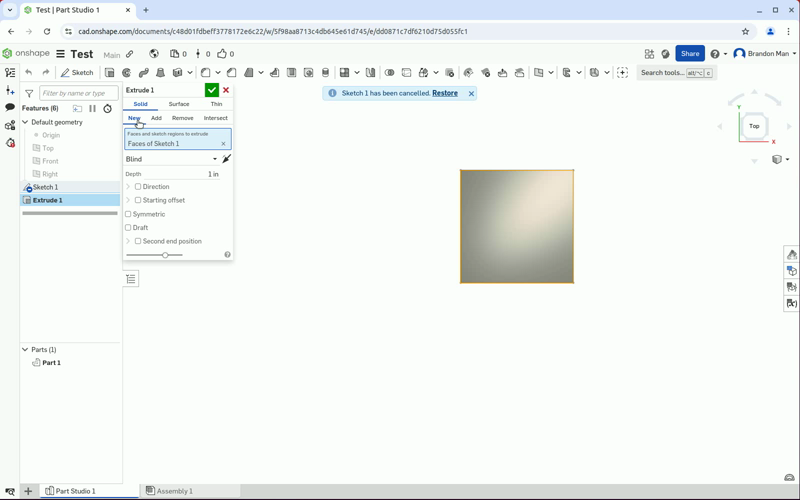
click(137, 120)
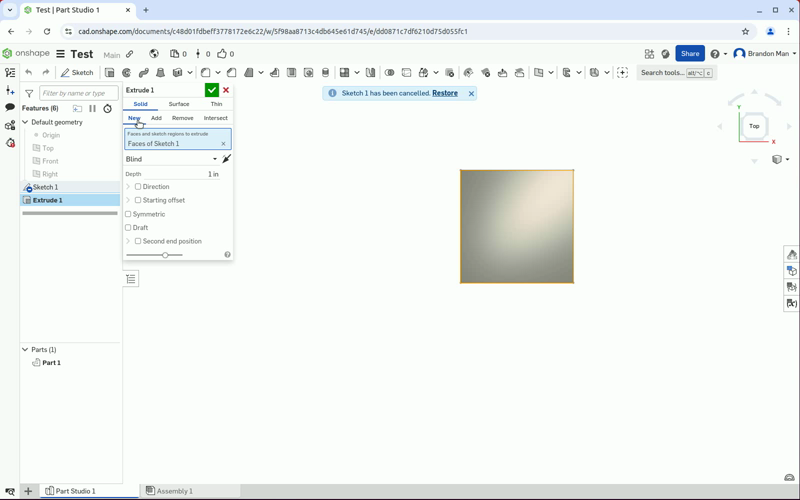
key(tab, 4)
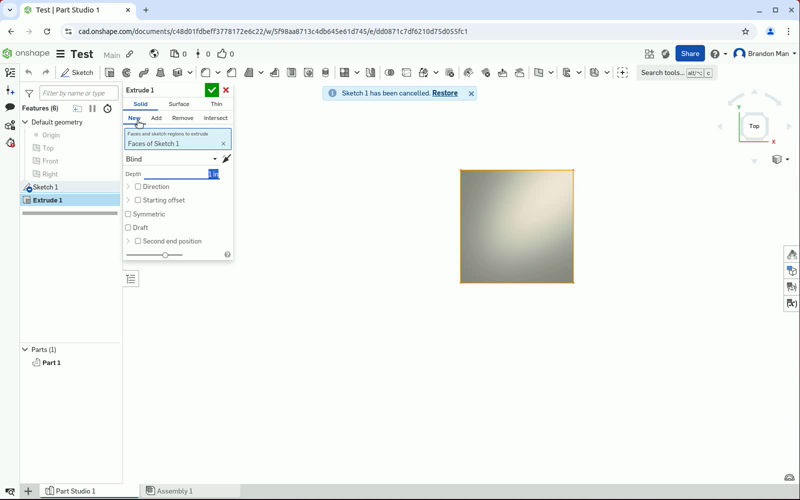
text(0.963)
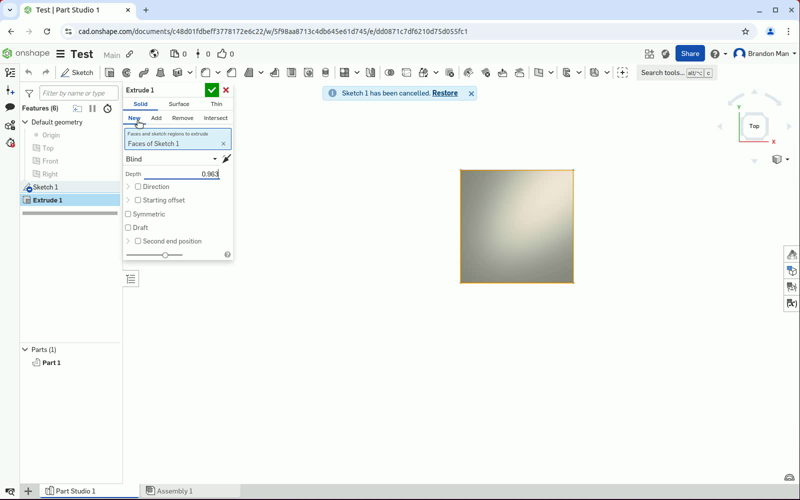
key(enter)
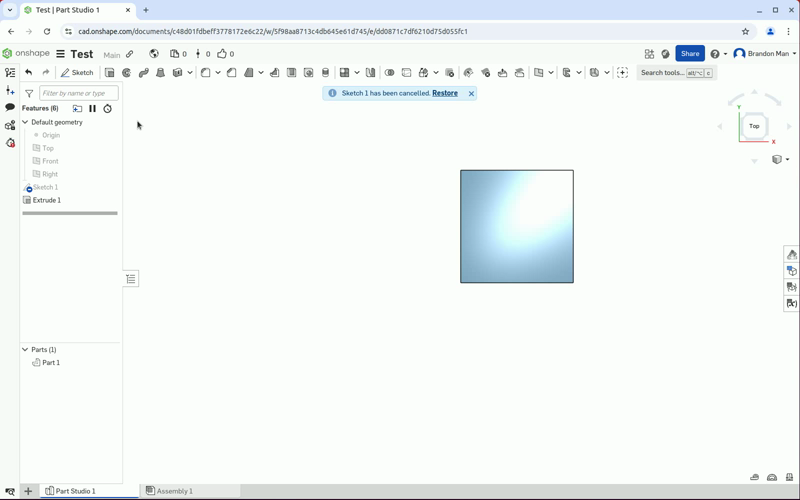
key(shift+h)
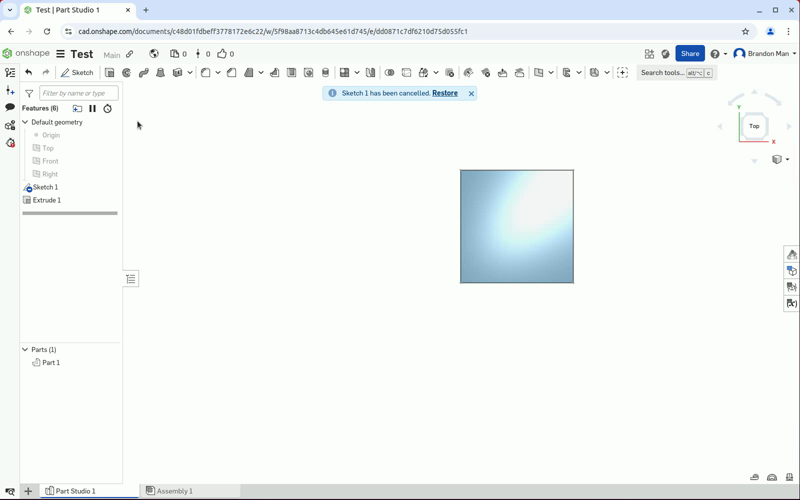
key(shift+h)
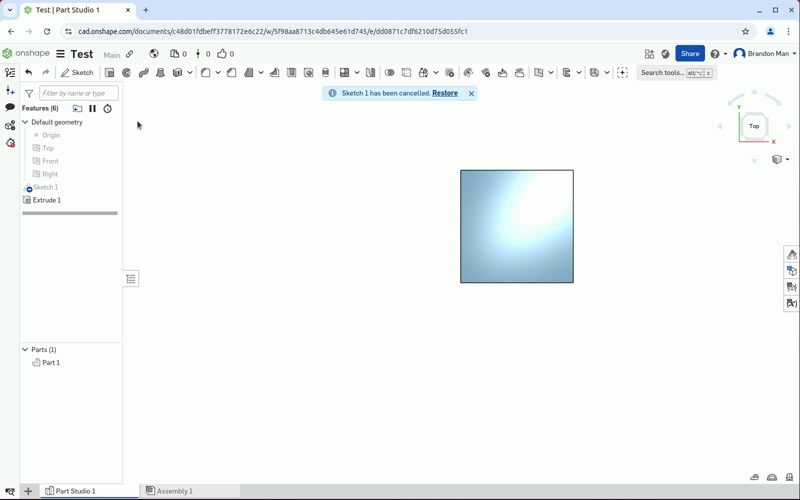
mouse_move(73, 189)
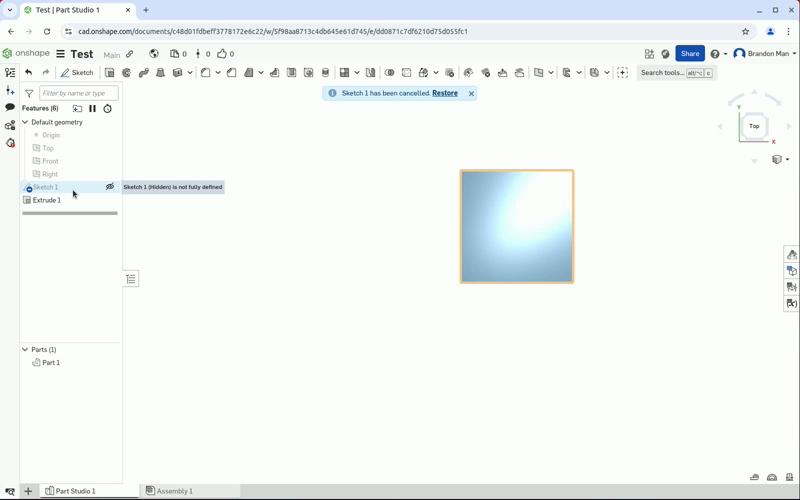
click(73, 189)
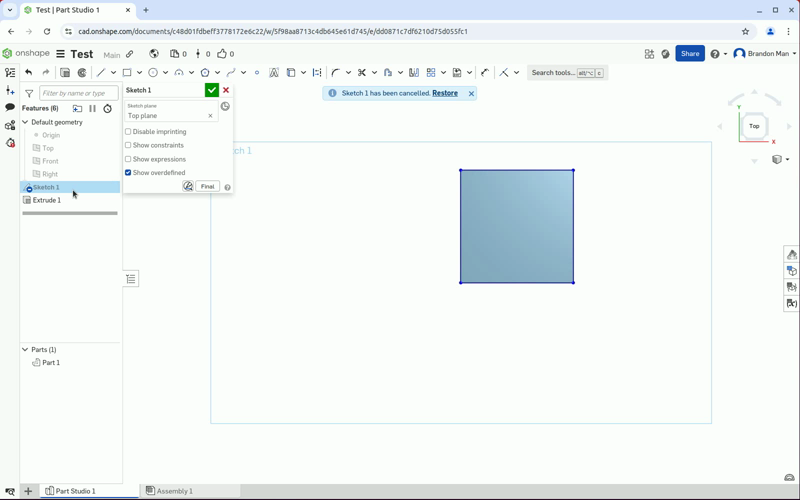
mouse_move(229, 92)
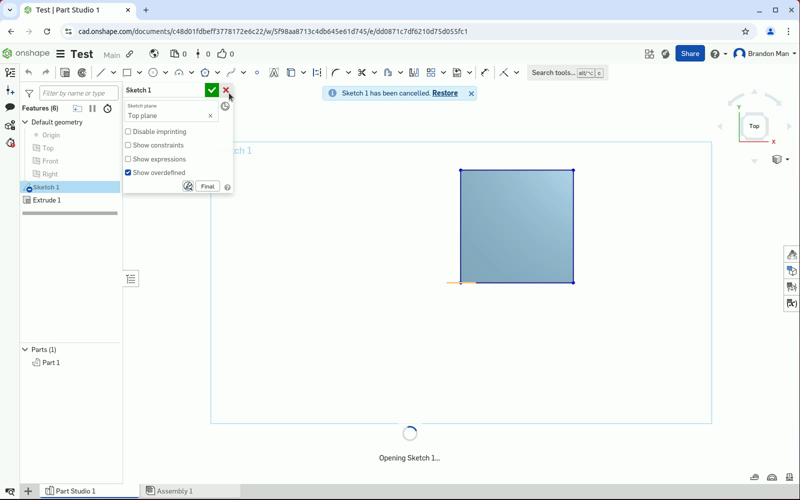
click(229, 92)
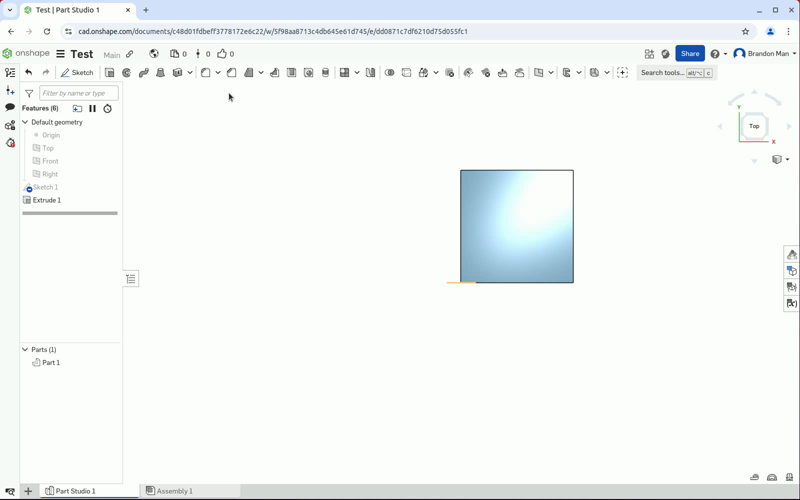
mouse_move(541, 75)
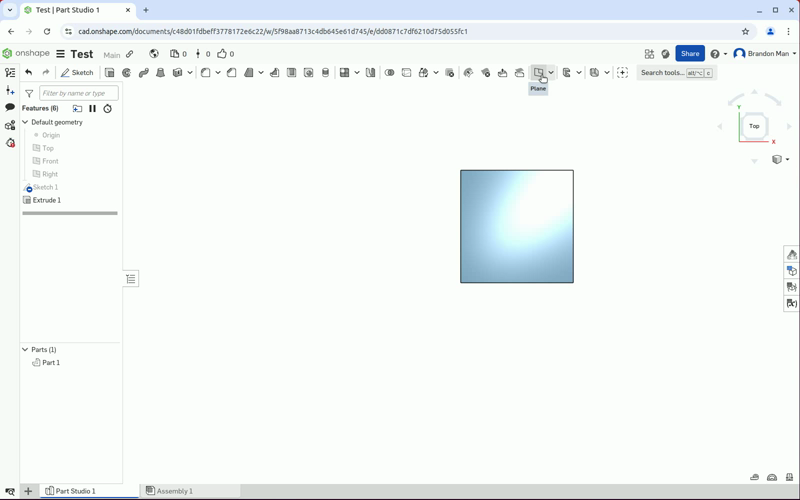
click(541, 75)
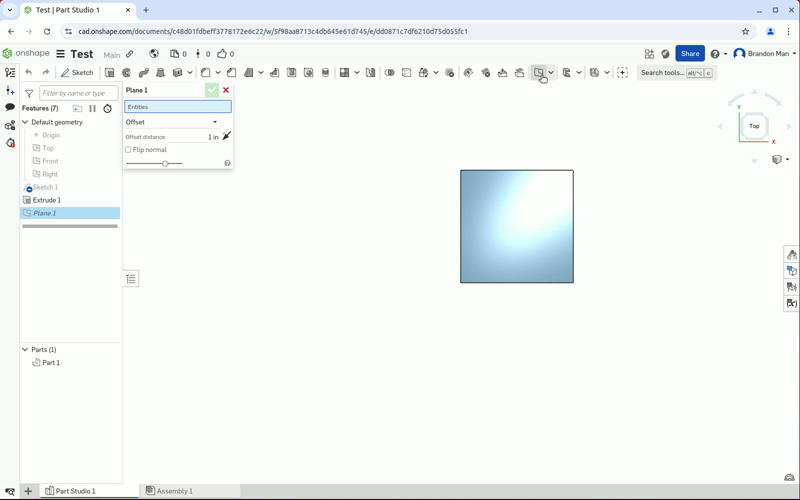
mouse_move(73, 150)
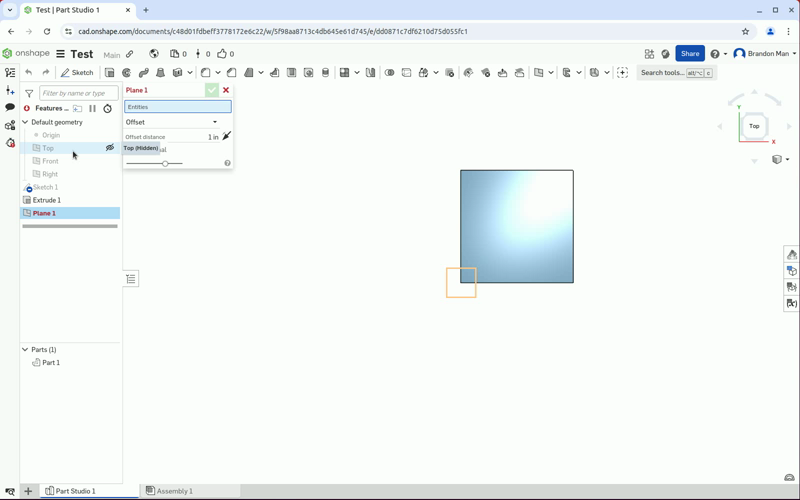
click(73, 150)
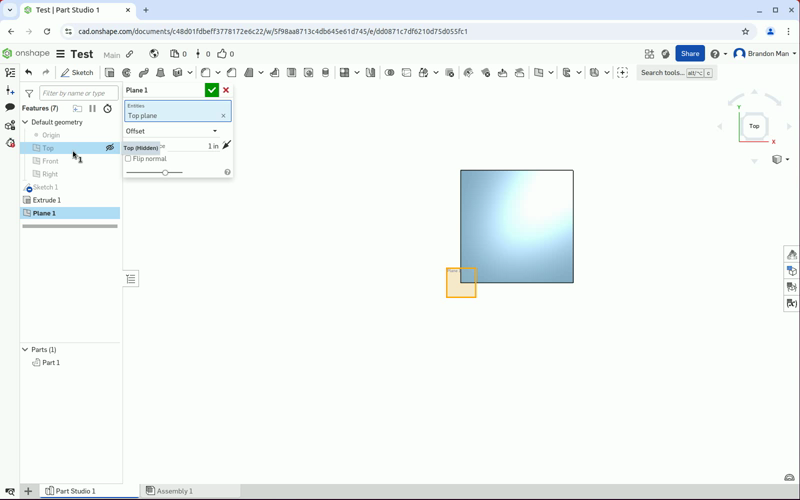
key(tab, 2)
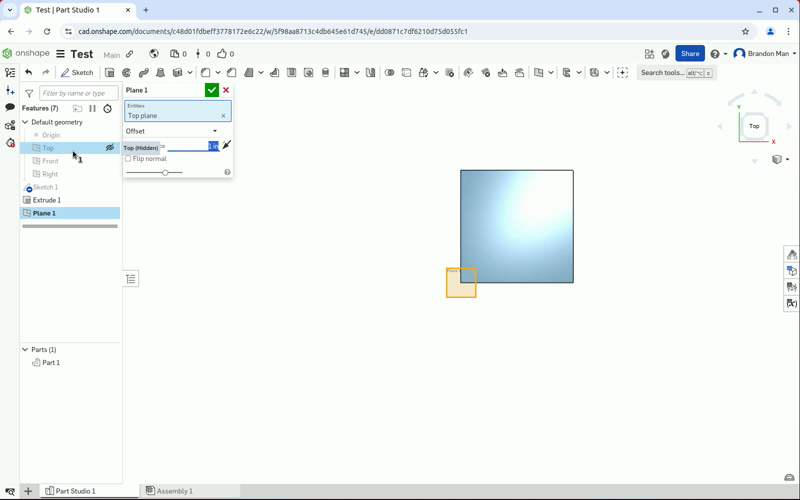
text(0.955)
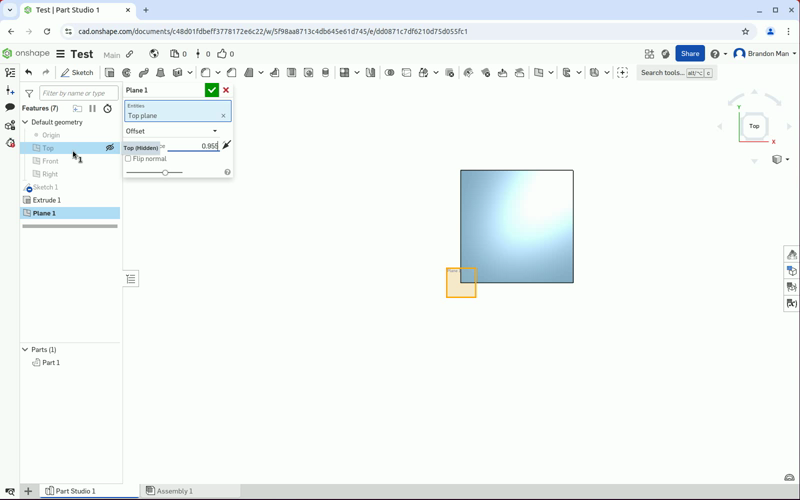
key(enter, 2)
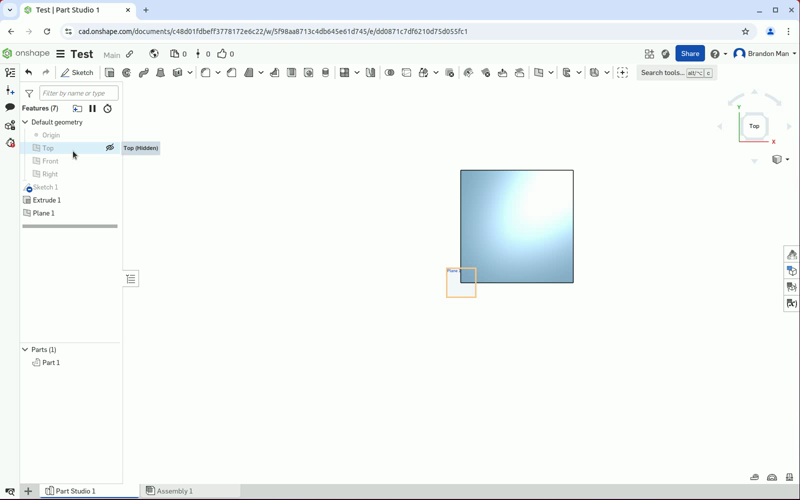
key(shift+s)
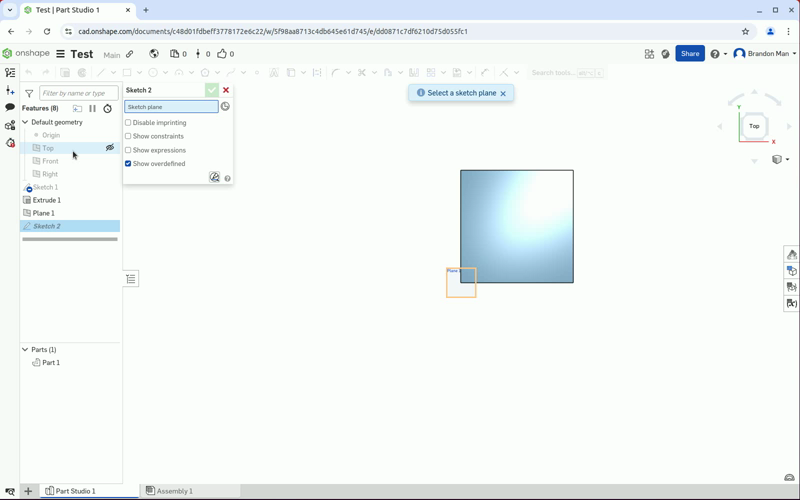
mouse_move(73, 215)
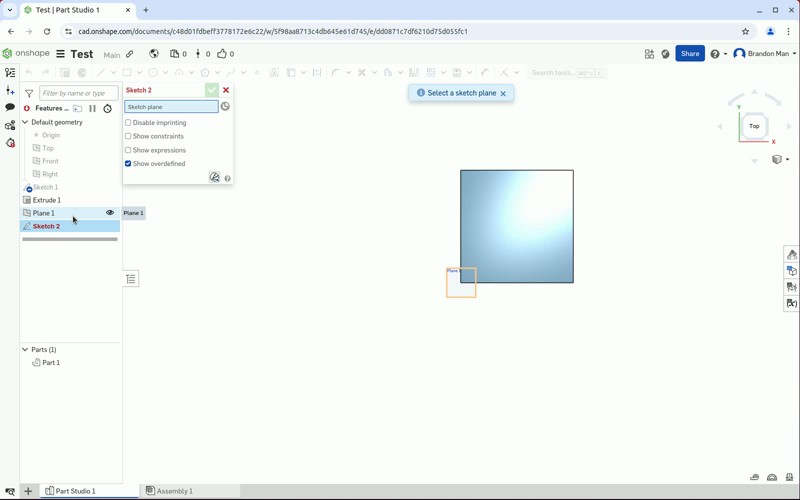
click(73, 215)
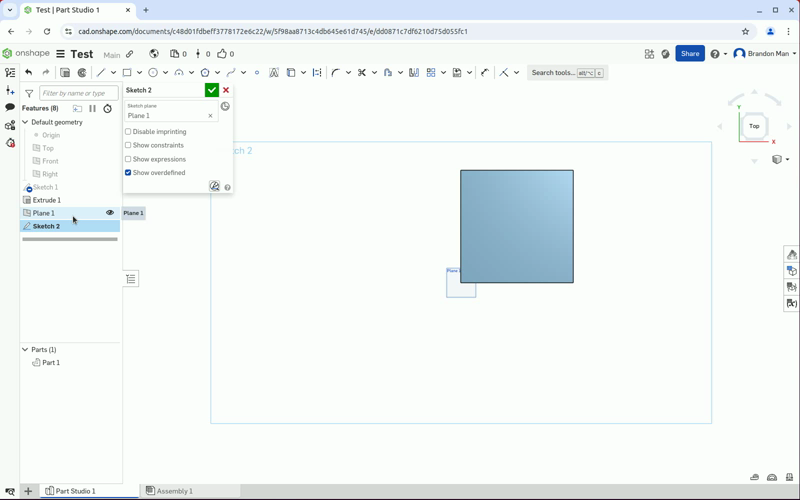
mouse_move(73, 352)
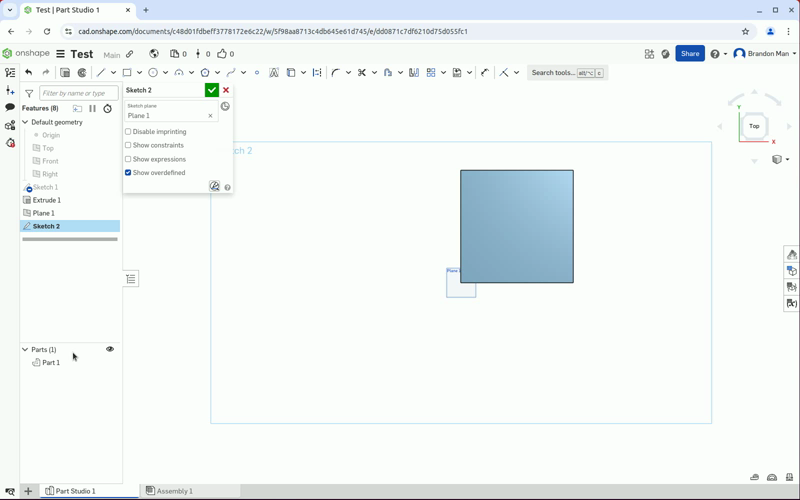
key(y)
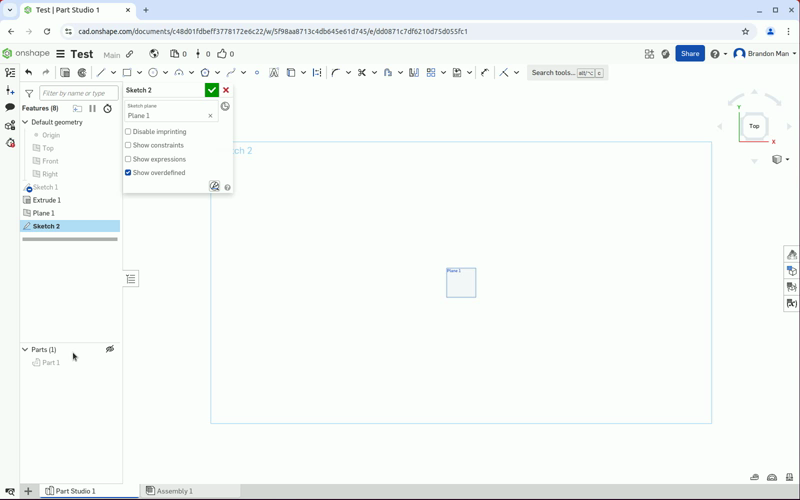
key(l)
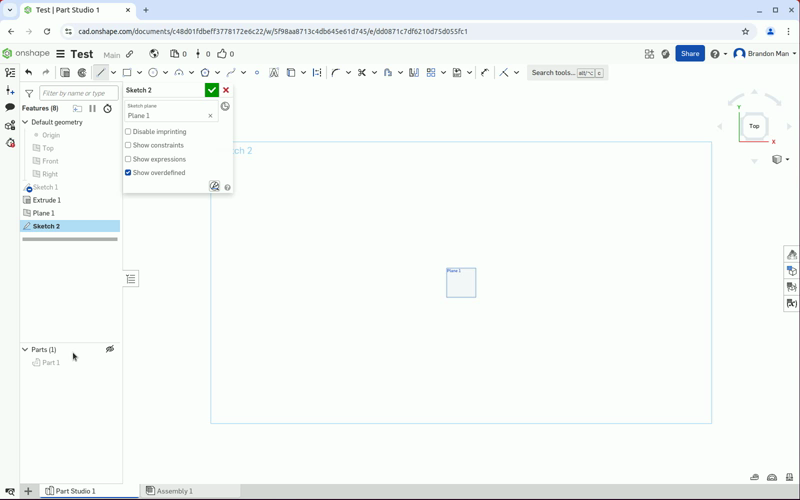
key_down(shift)
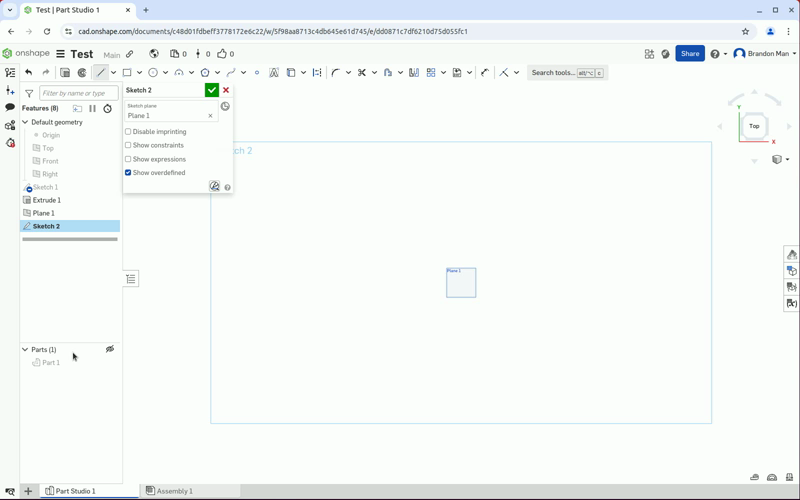
mouse_move(460, 216)
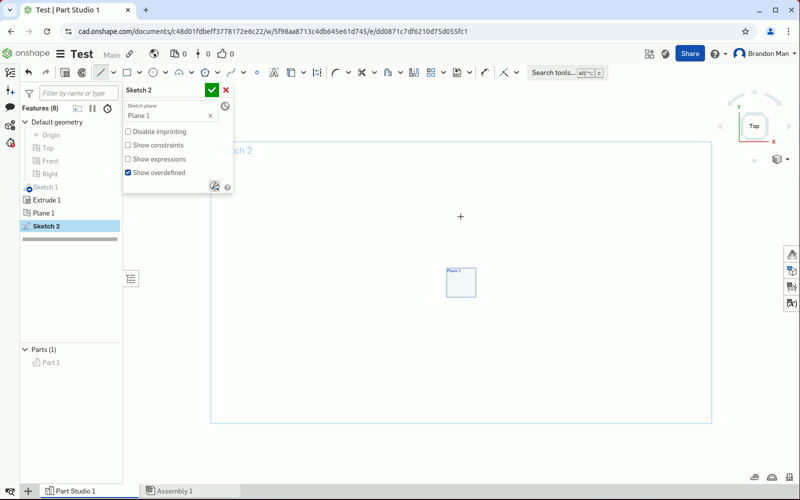
click(460, 216)
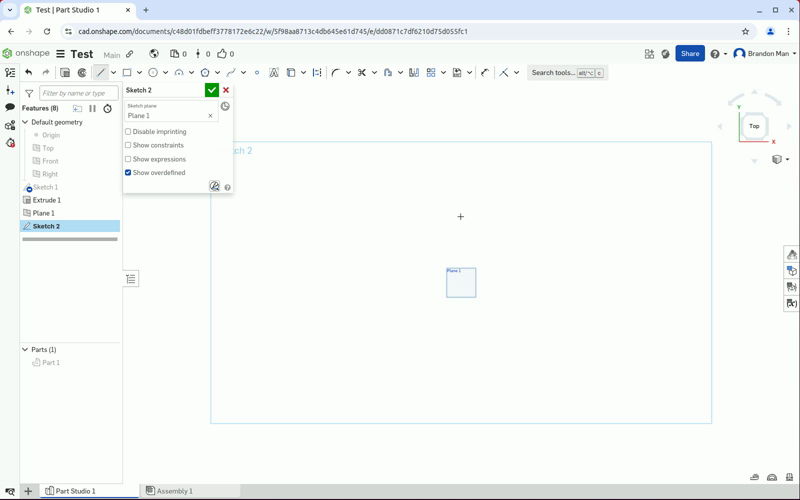
key_up(shift)
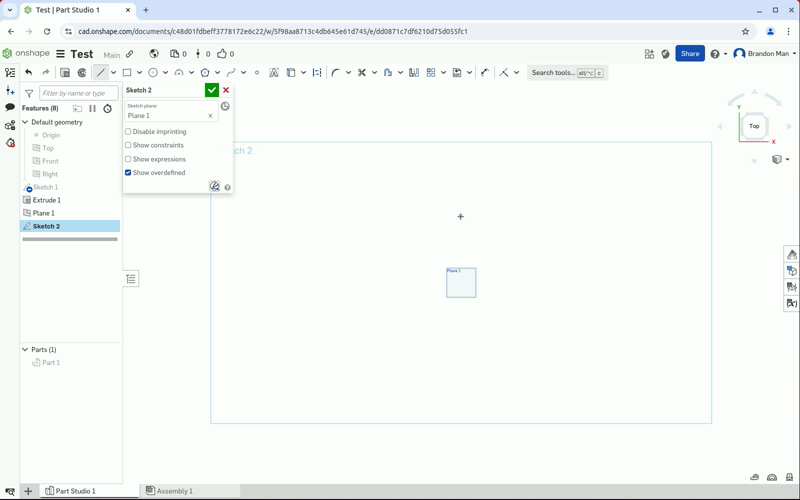
key_down(shift)
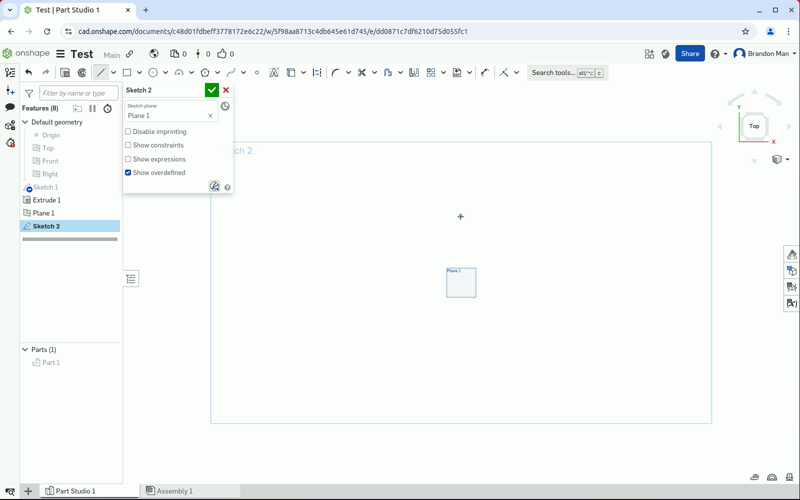
mouse_move(490, 216)
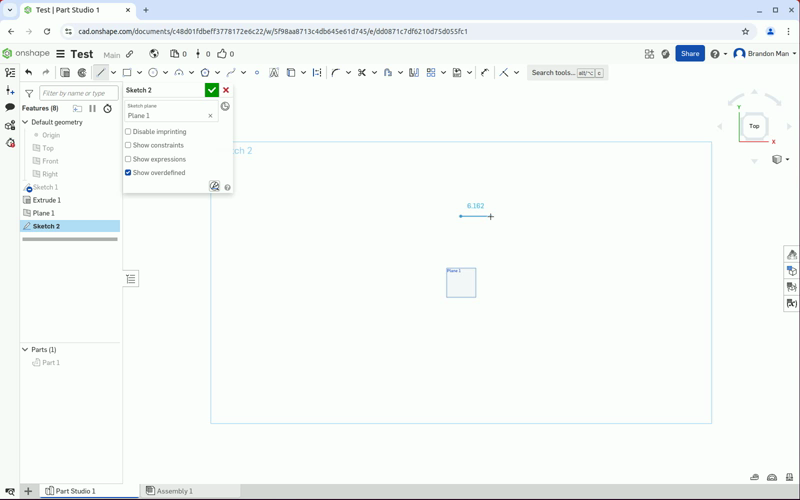
mouse_move(507, 216)
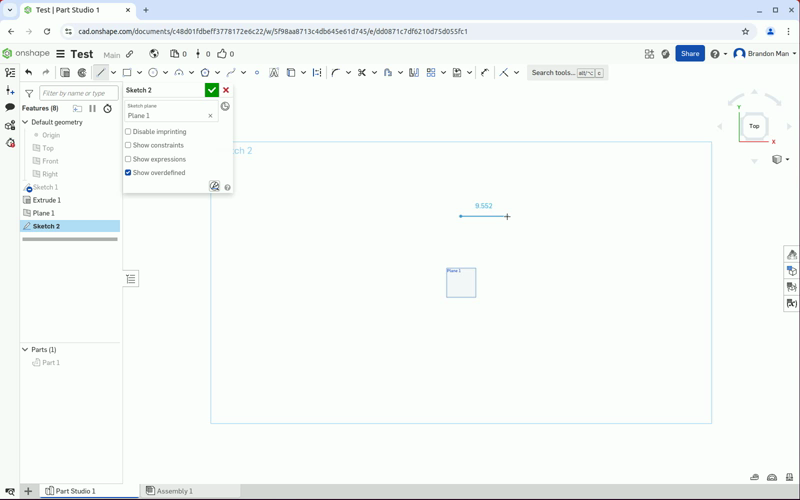
click(507, 216)
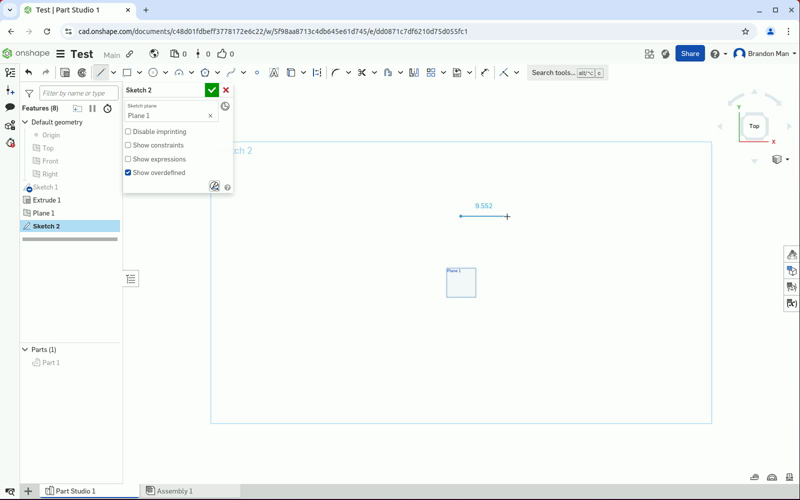
key_up(shift)
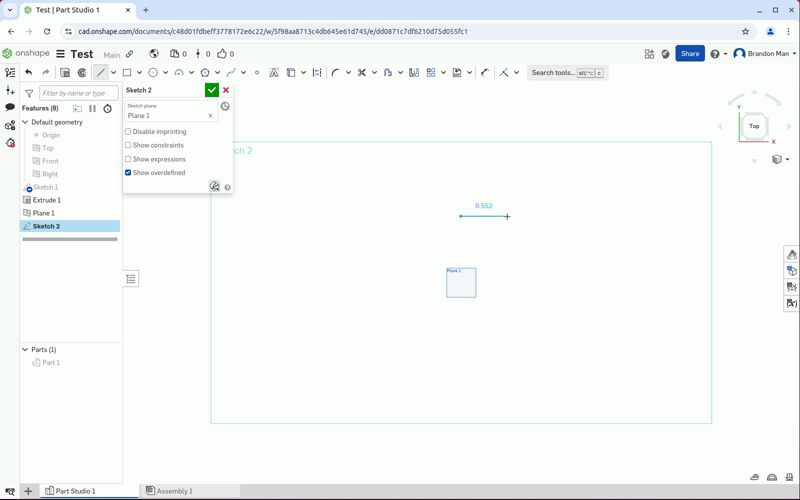
key_down(shift)
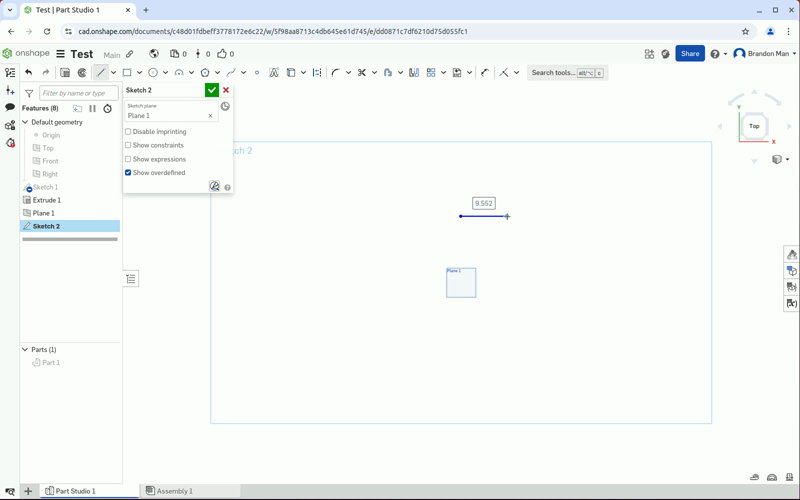
mouse_move(537, 216)
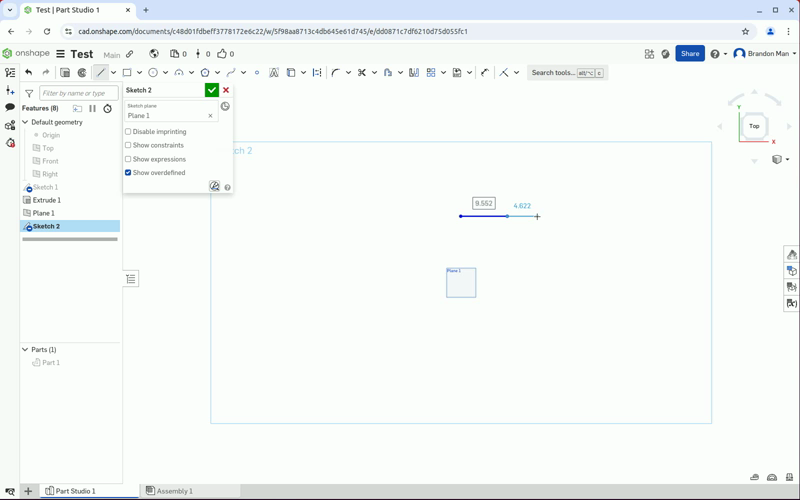
mouse_move(507, 169)
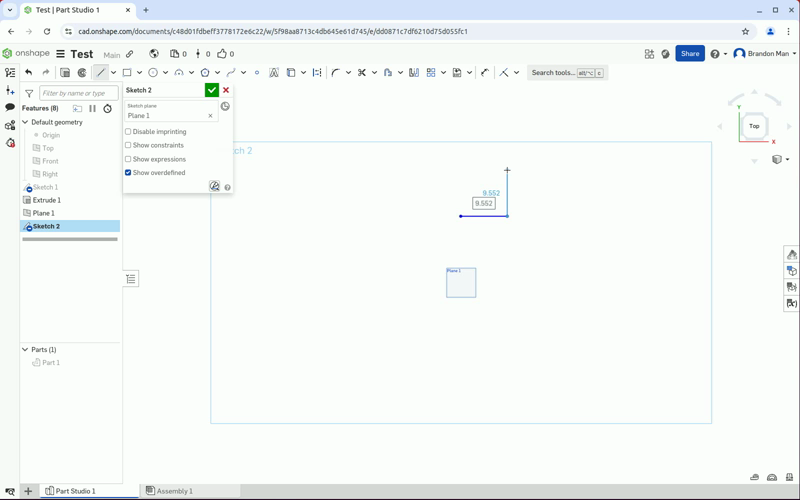
click(507, 169)
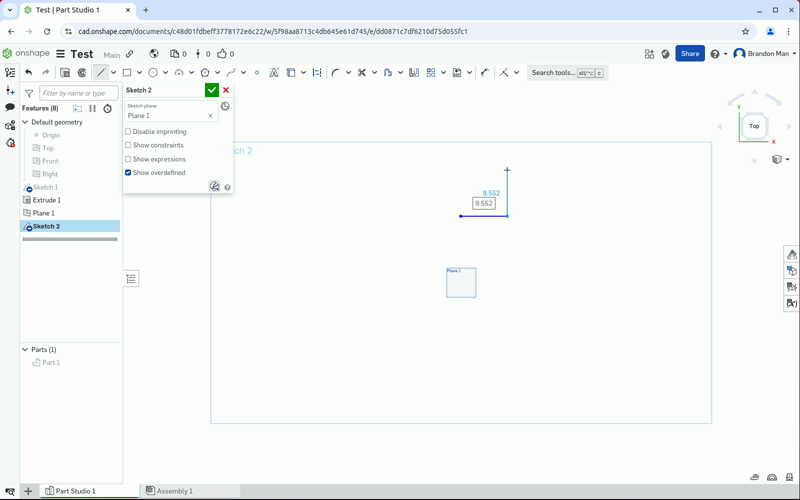
key_up(shift)
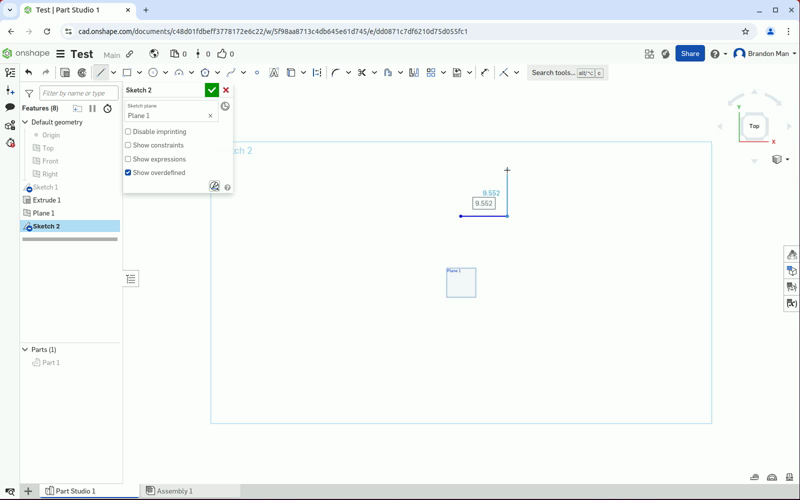
key_down(shift)
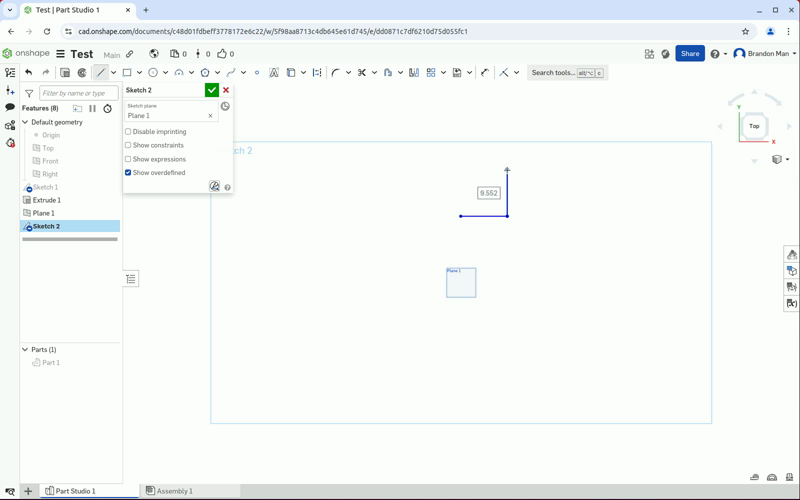
mouse_move(537, 169)
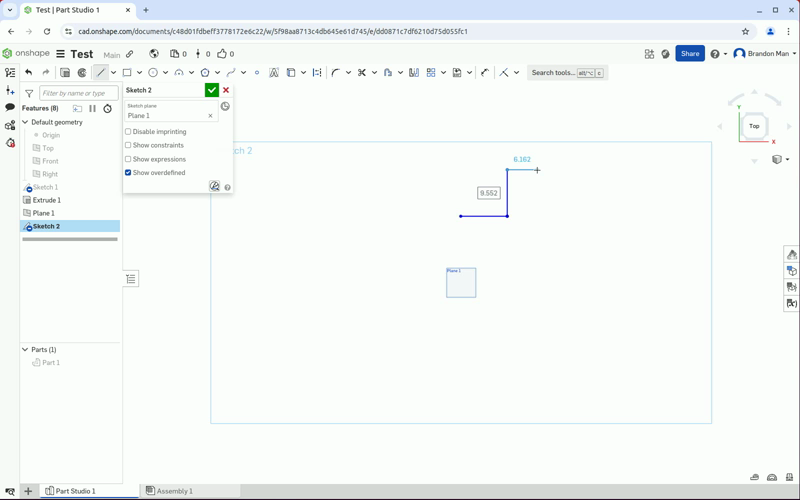
mouse_move(460, 169)
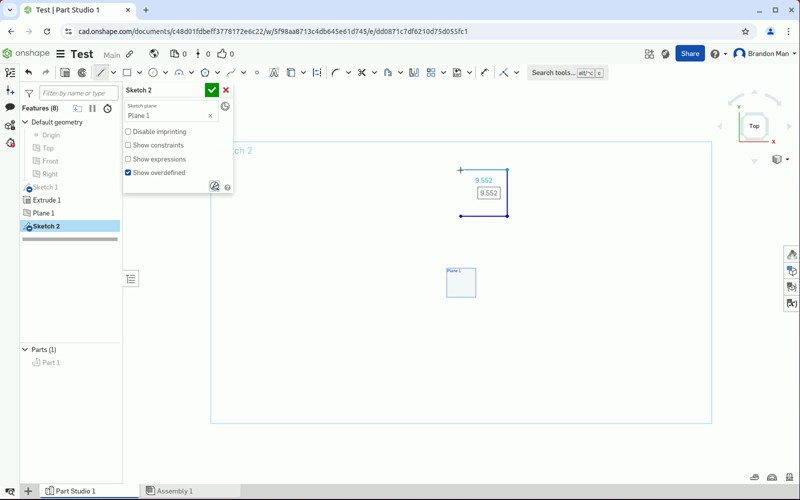
click(460, 169)
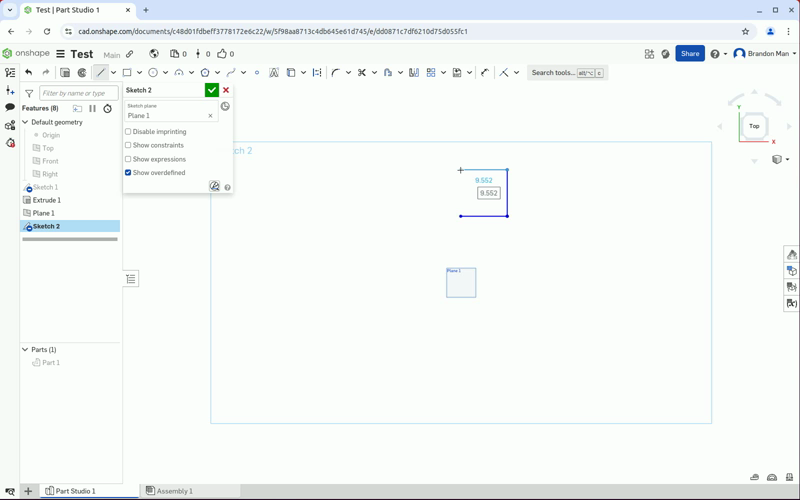
key_up(shift)
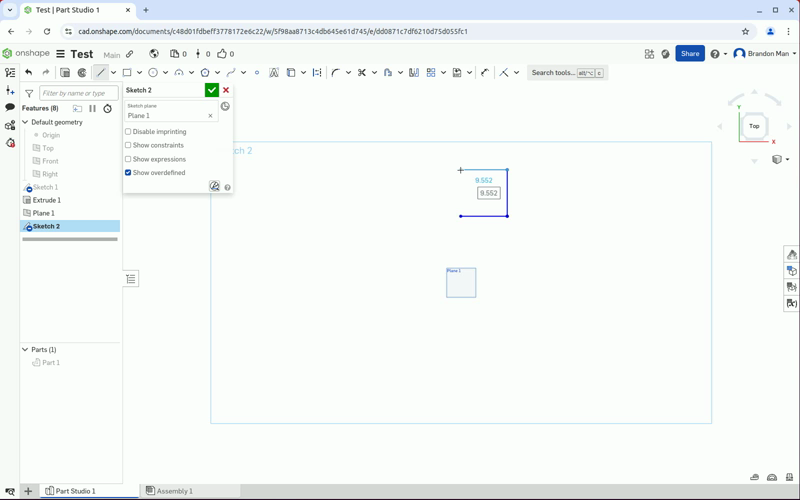
mouse_move(490, 169)
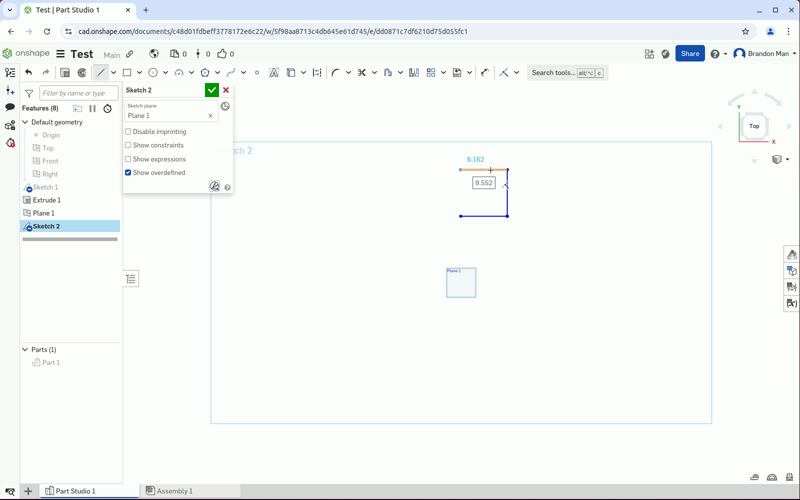
key_down(shift)
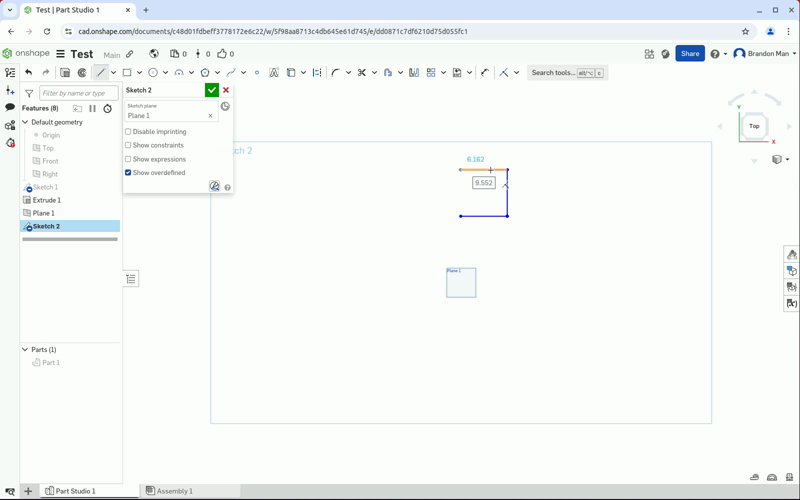
mouse_move(460, 216)
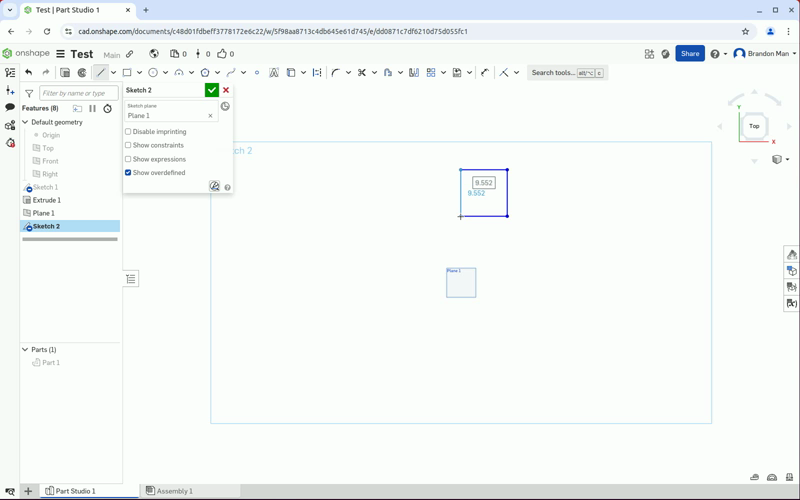
key_up(shift)
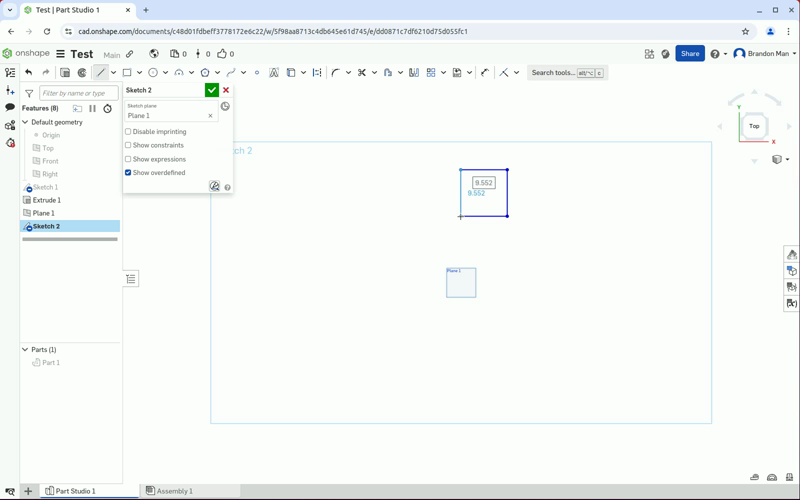
click(460, 216)
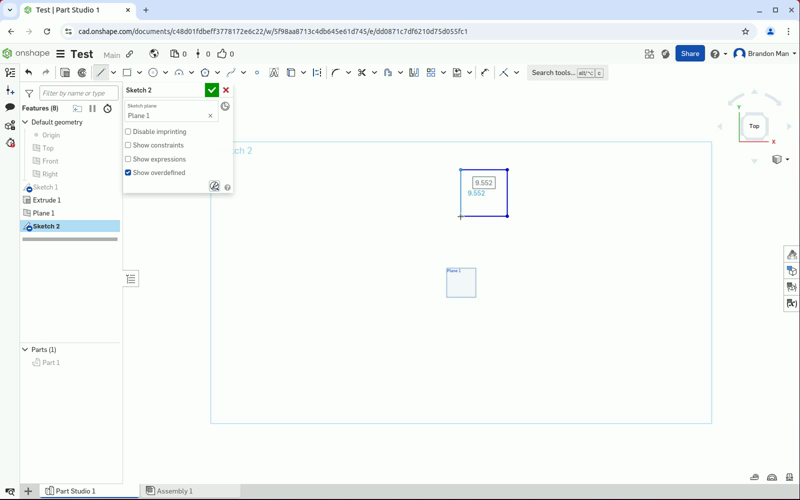
key(esc)
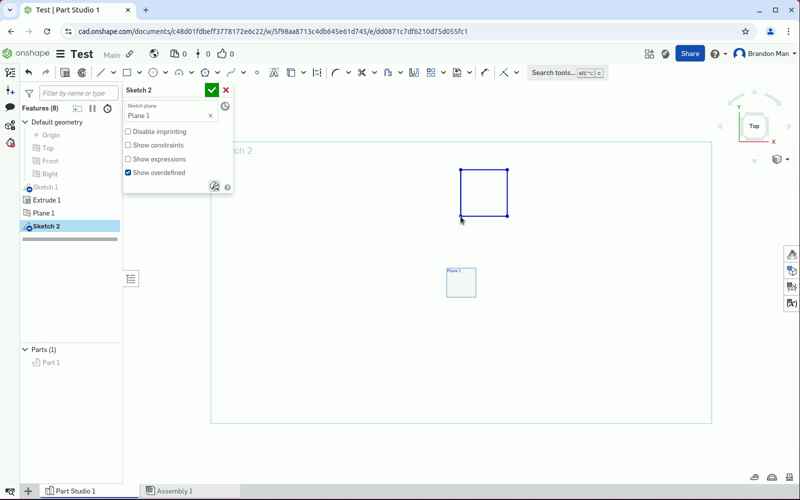
mouse_move(491, 203)
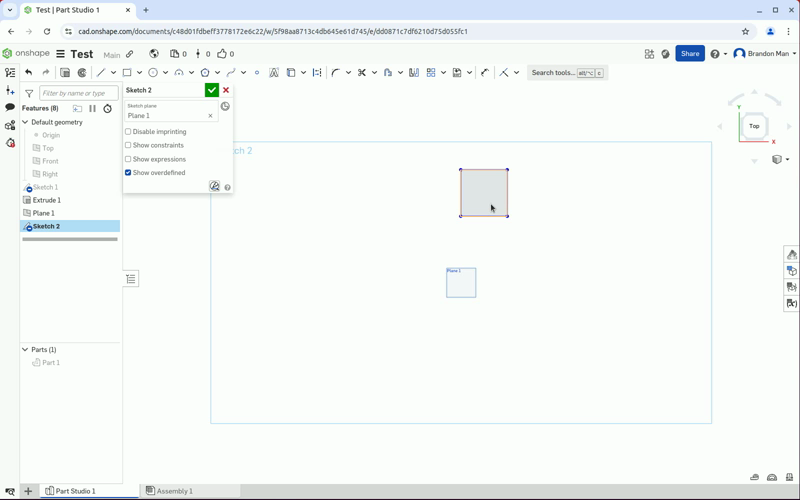
click(491, 203)
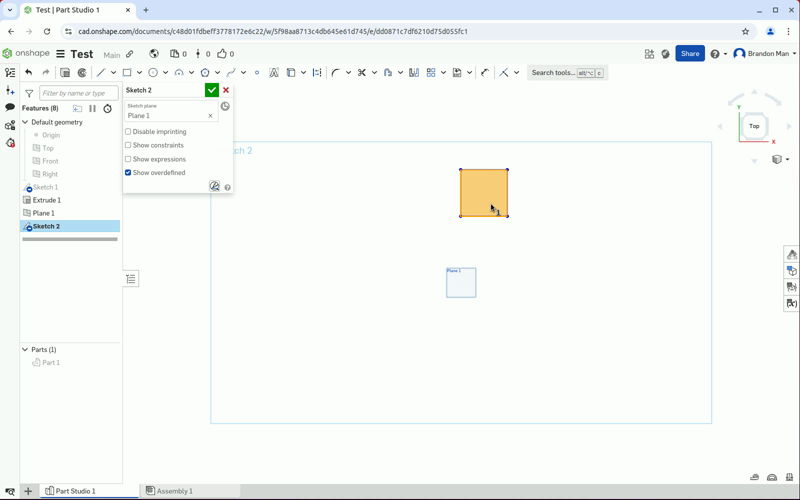
mouse_move(73, 352)
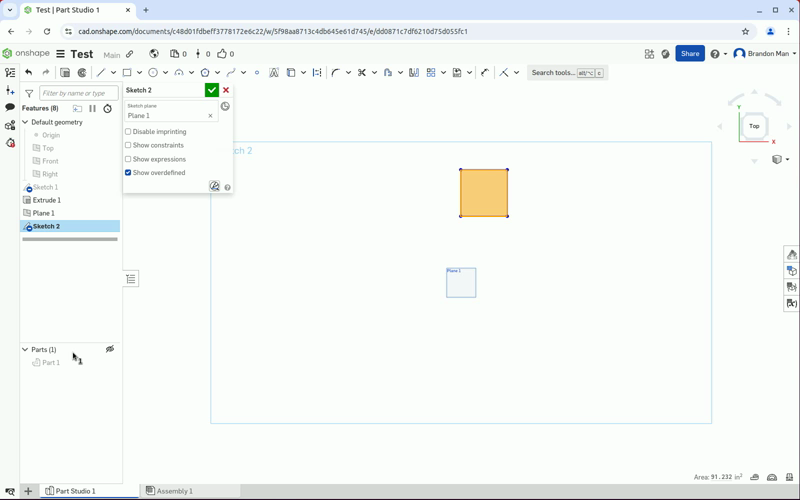
key(shift+y)
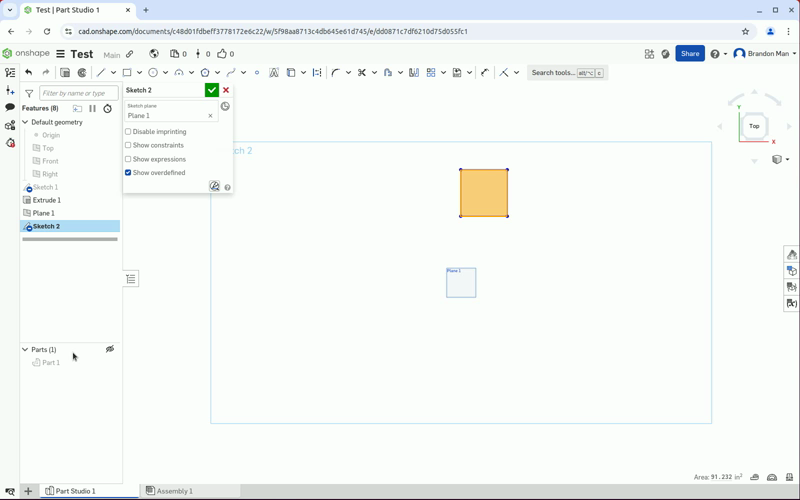
key(shift+e)
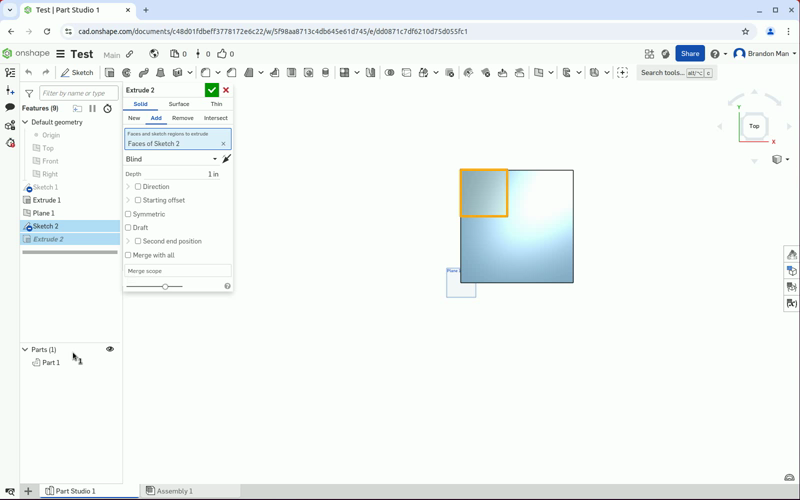
mouse_move(143, 106)
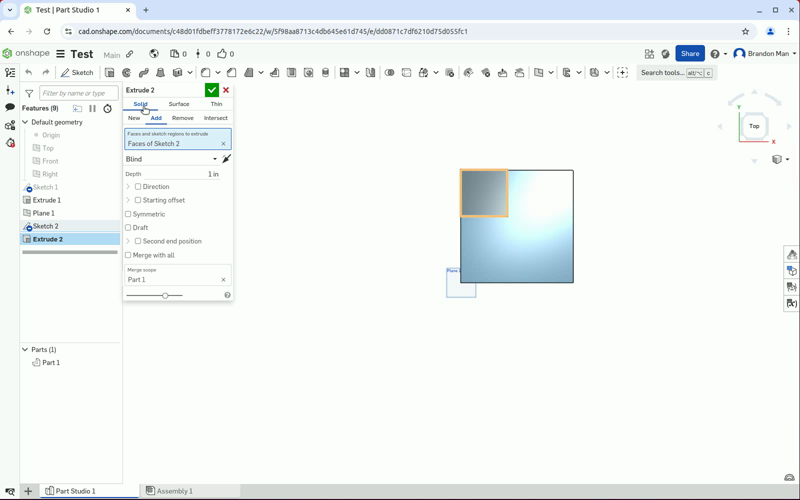
click(143, 106)
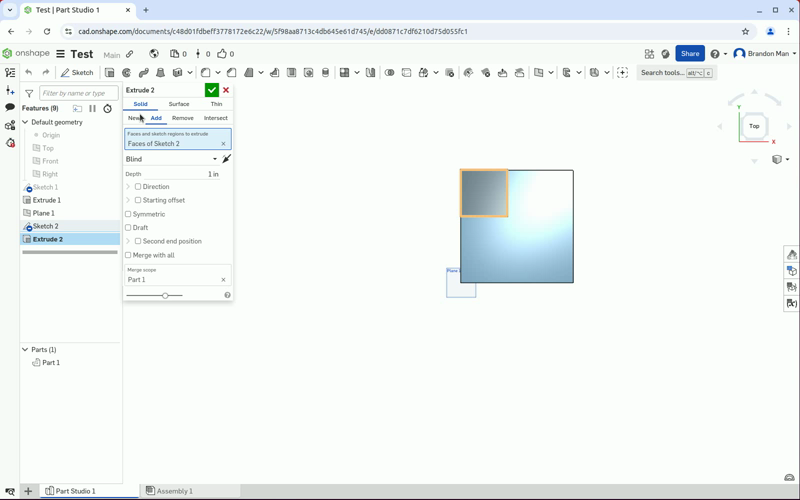
mouse_move(137, 120)
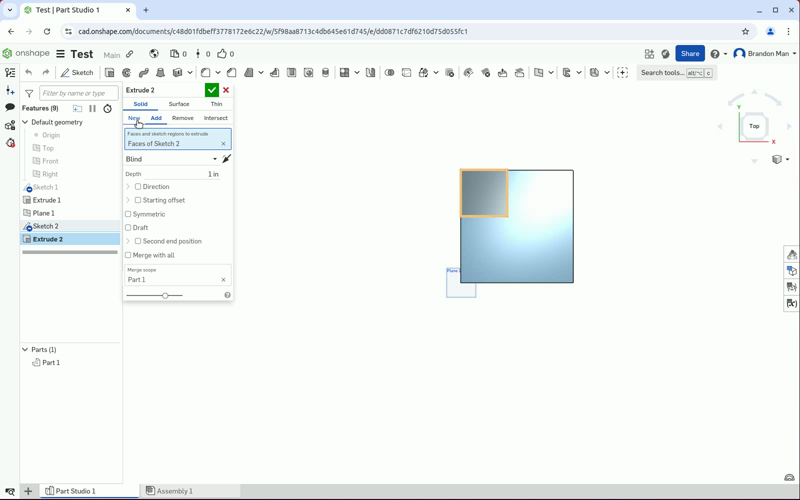
click(137, 120)
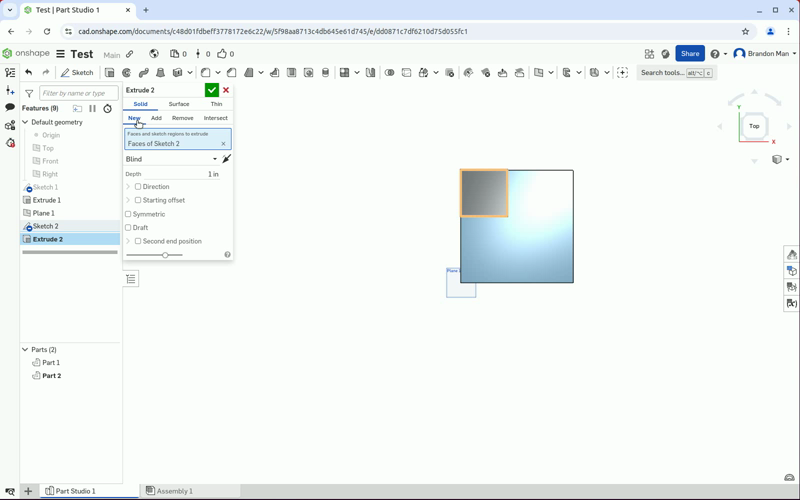
key(tab, 4)
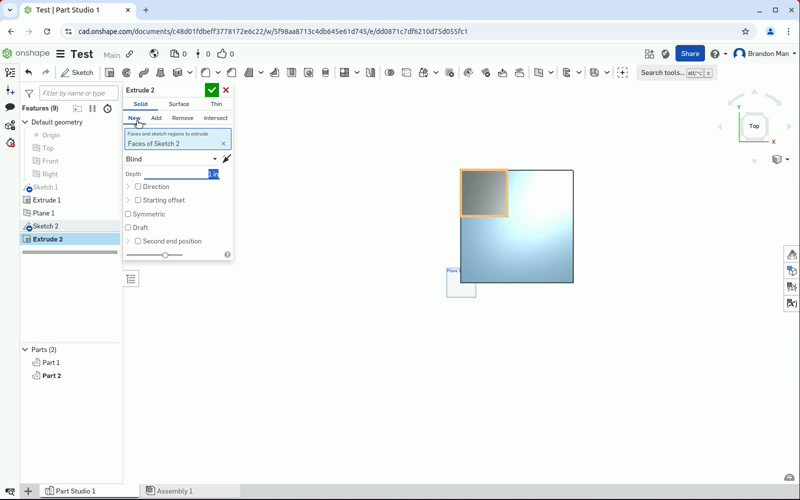
text(0.963)
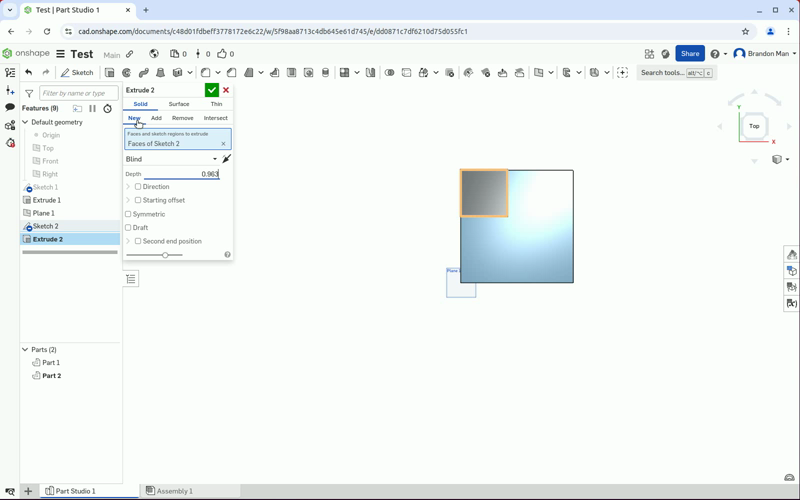
key(enter)
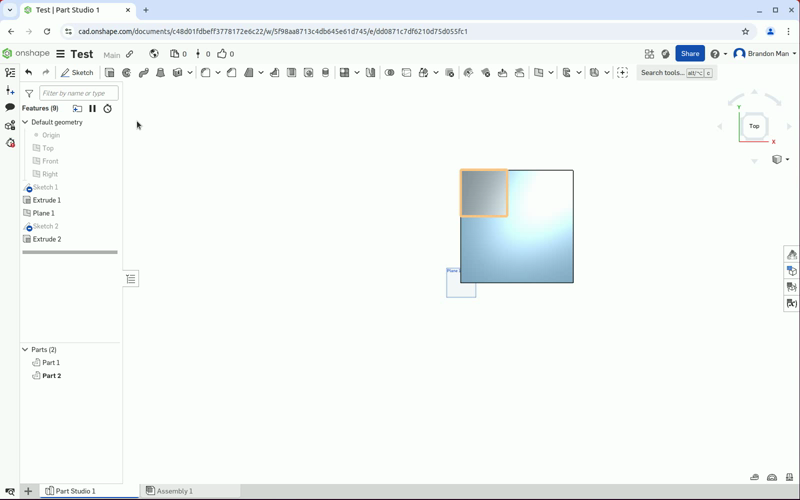
key(shift+h)
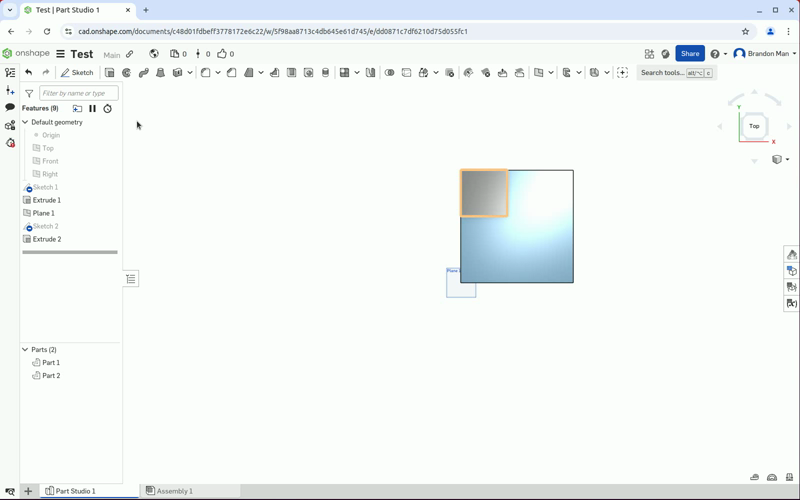
key(shift+h)
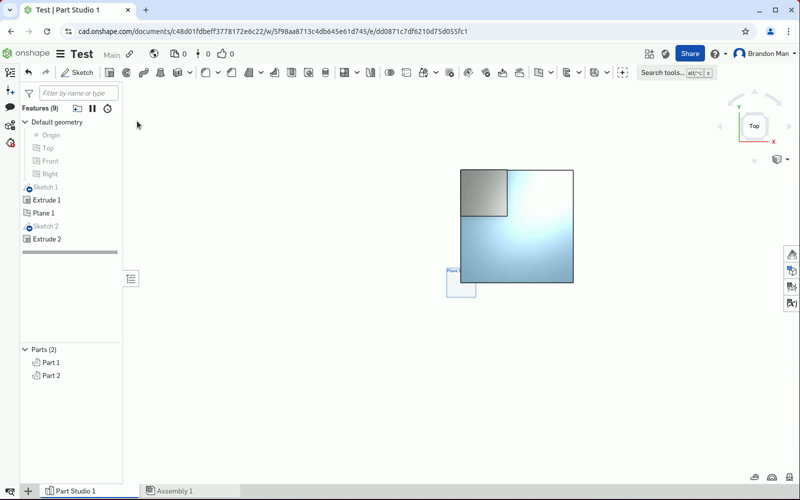
mouse_move(73, 189)
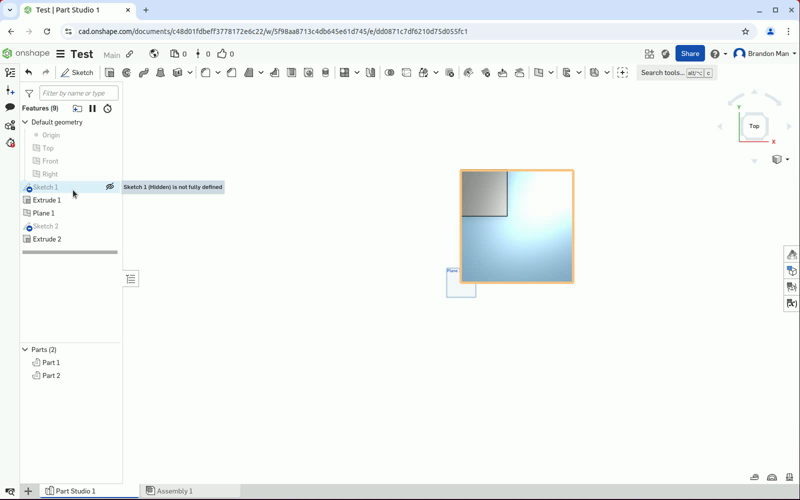
click(73, 189)
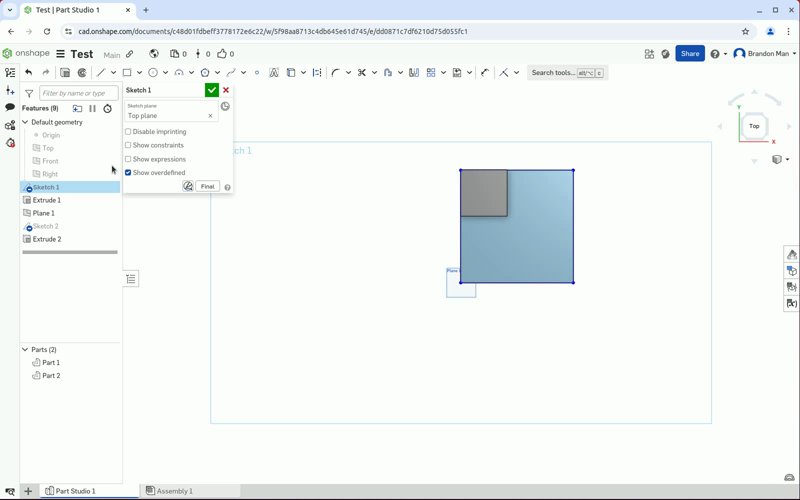
mouse_move(229, 92)
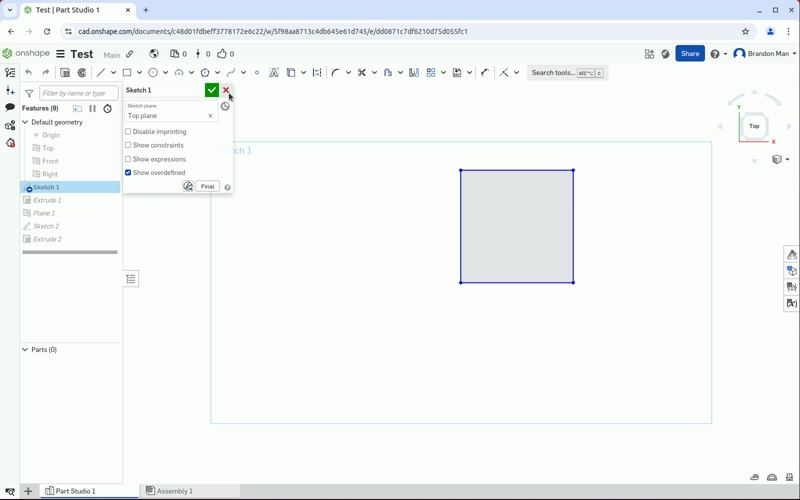
click(229, 92)
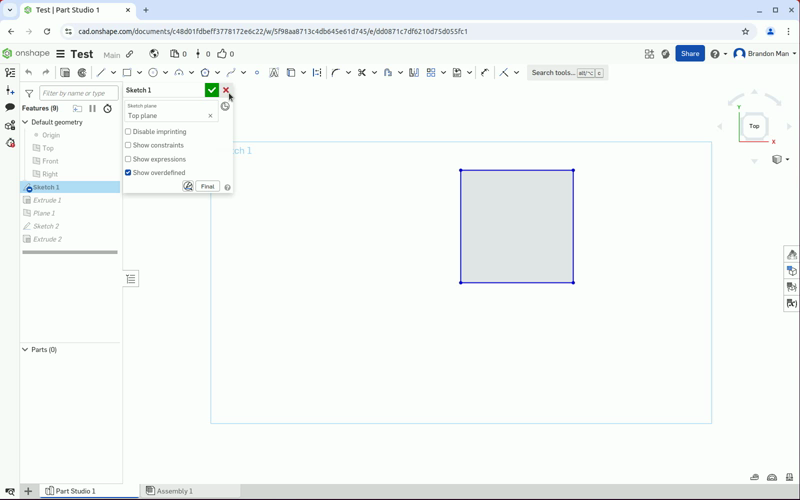
key(shift+s)
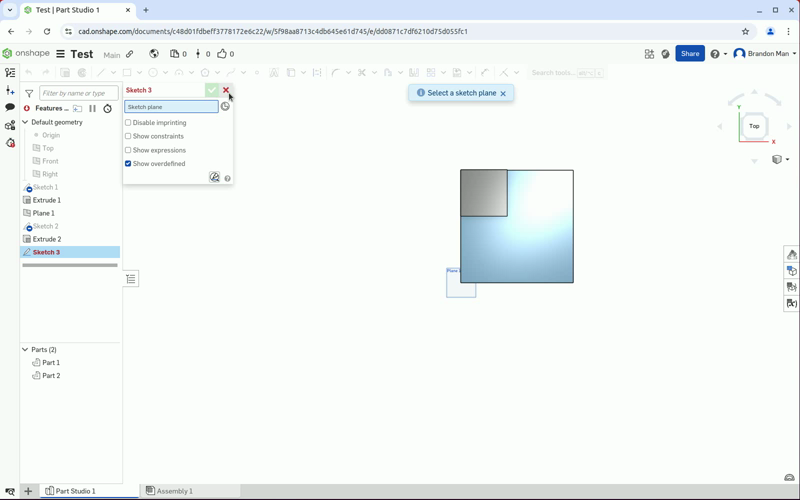
mouse_move(73, 215)
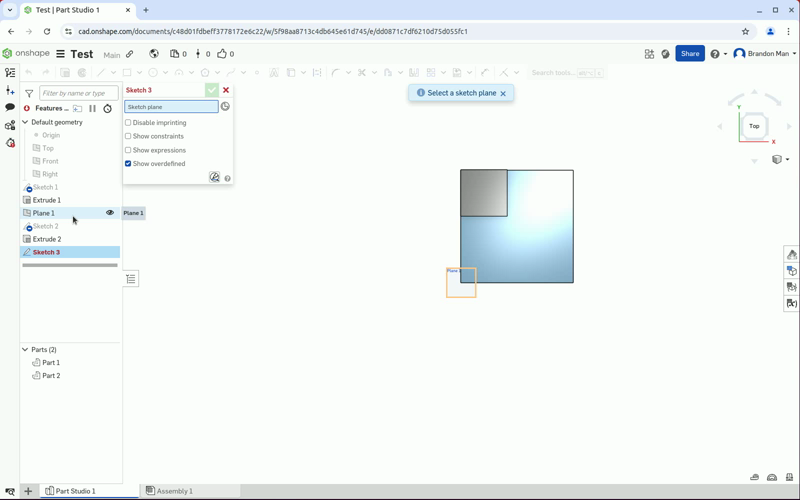
click(73, 215)
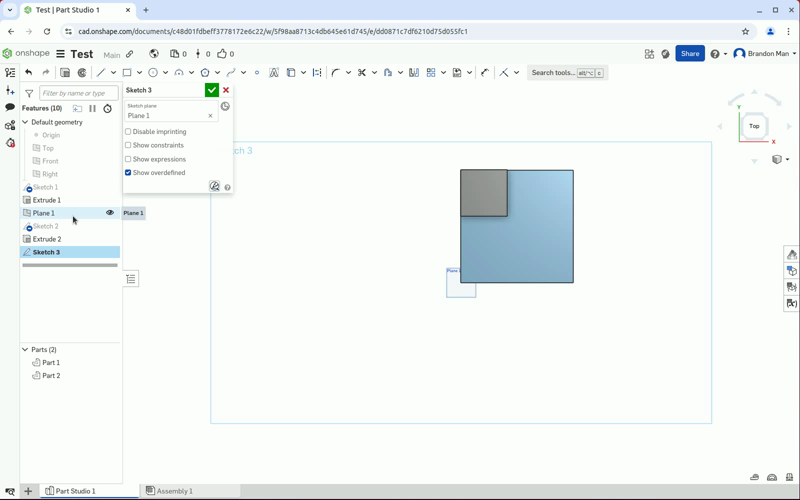
mouse_move(73, 352)
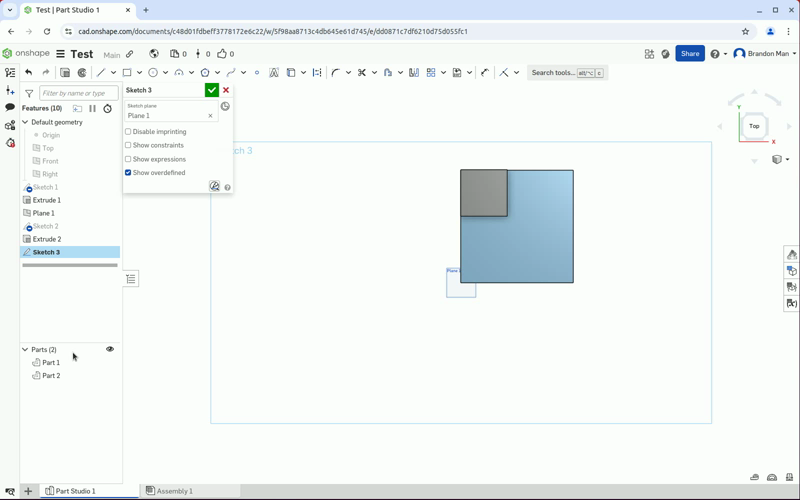
key(y)
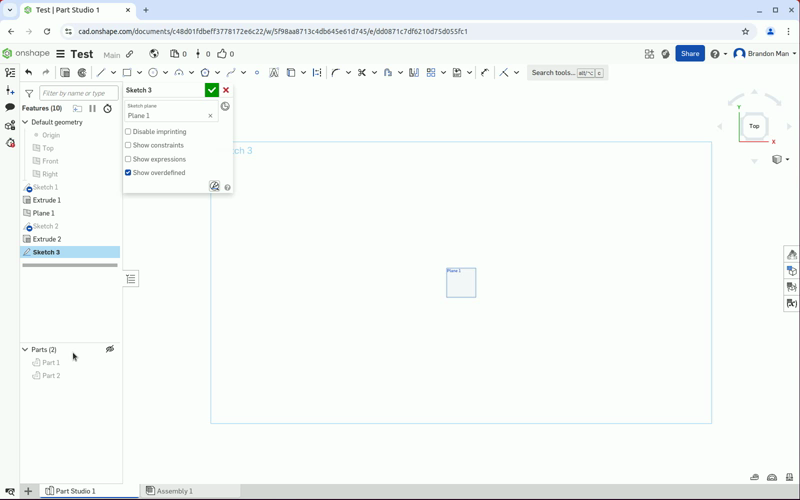
key(l)
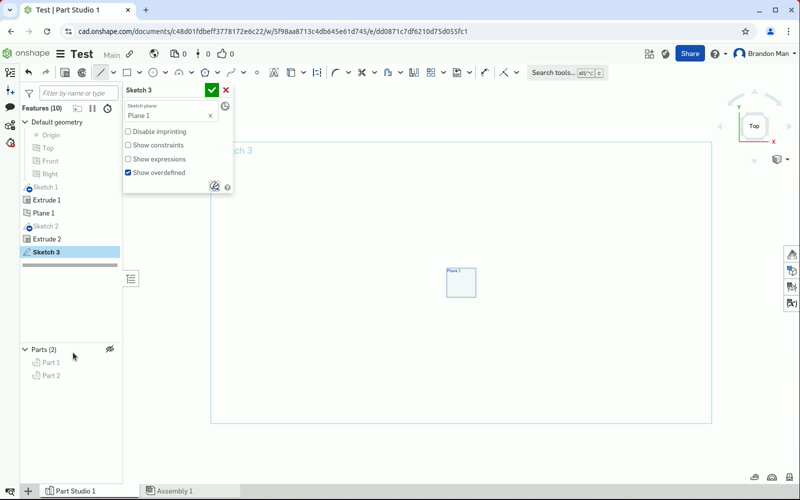
key_down(shift)
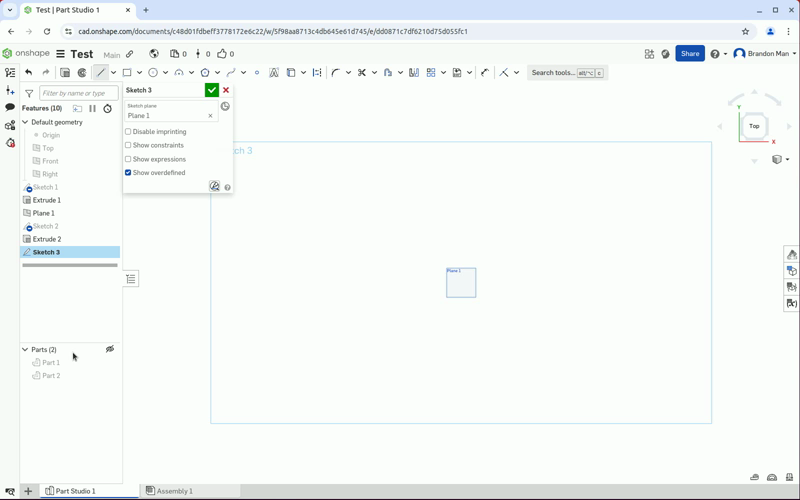
mouse_move(460, 282)
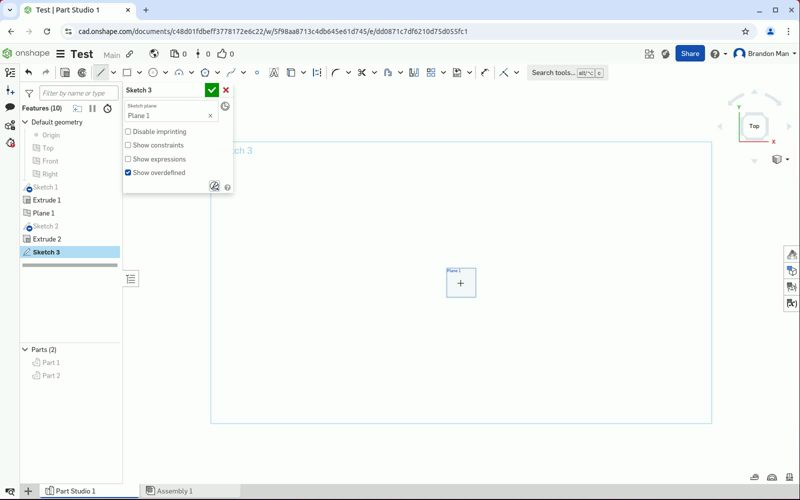
click(460, 282)
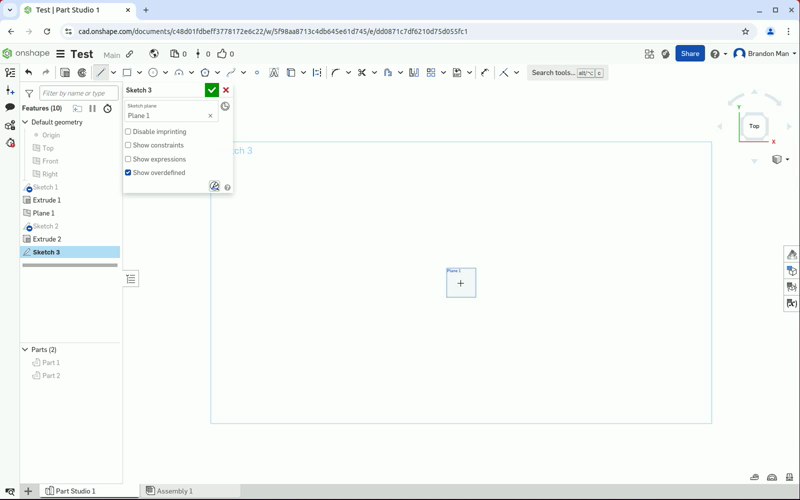
key_up(shift)
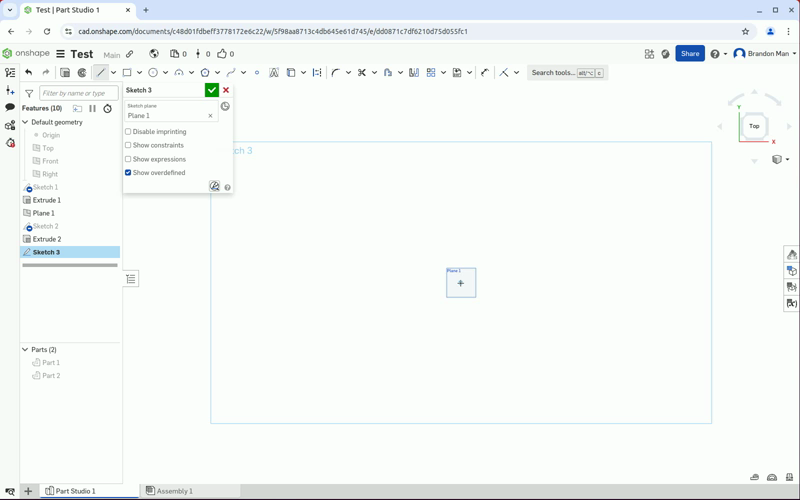
key_down(shift)
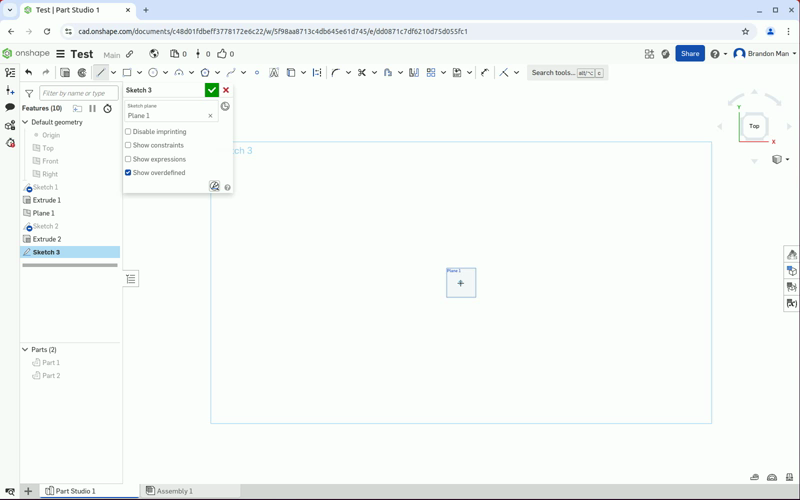
mouse_move(490, 282)
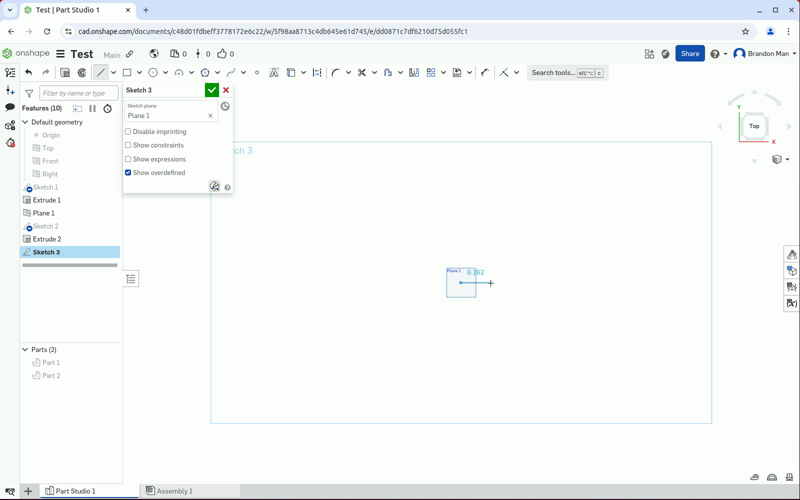
mouse_move(507, 282)
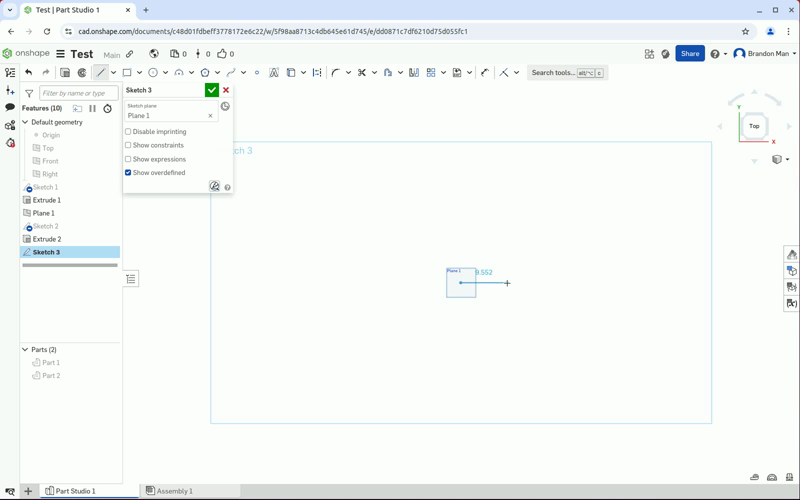
click(507, 282)
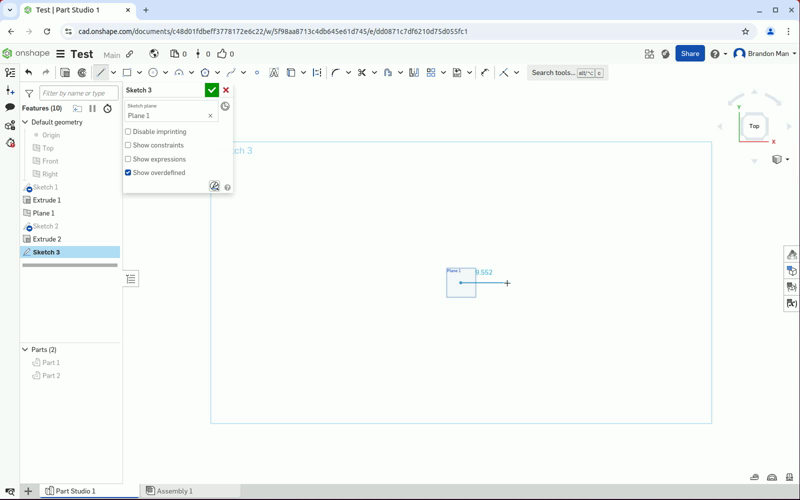
key_up(shift)
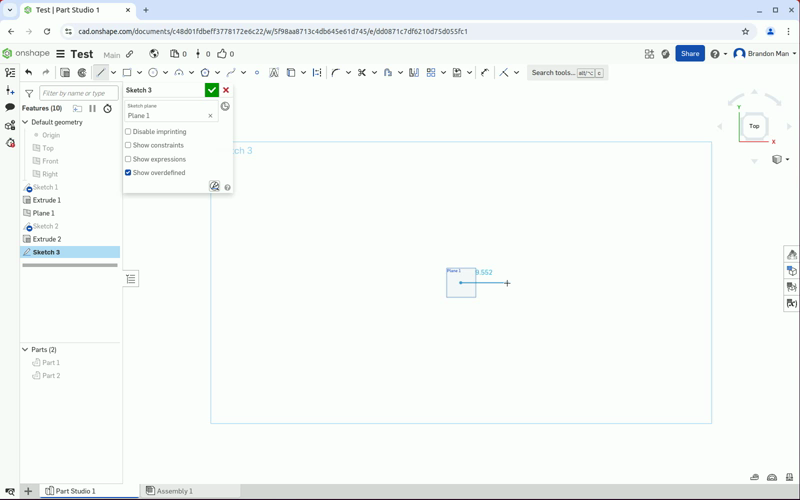
key_down(shift)
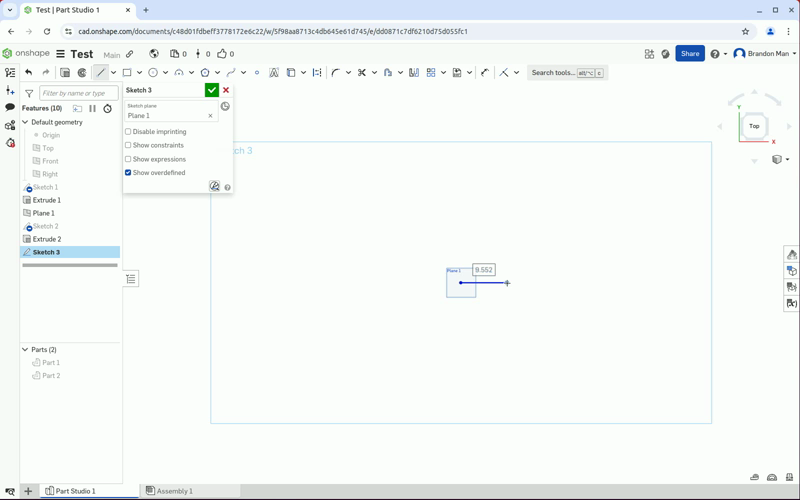
mouse_move(537, 282)
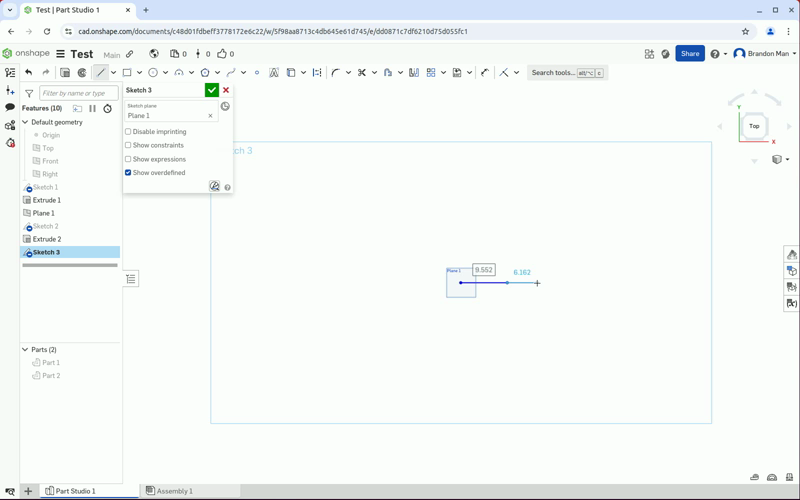
mouse_move(507, 236)
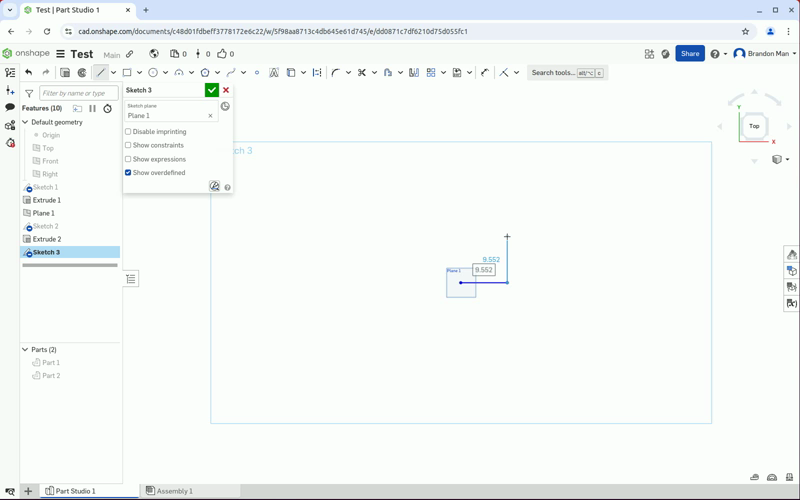
click(507, 236)
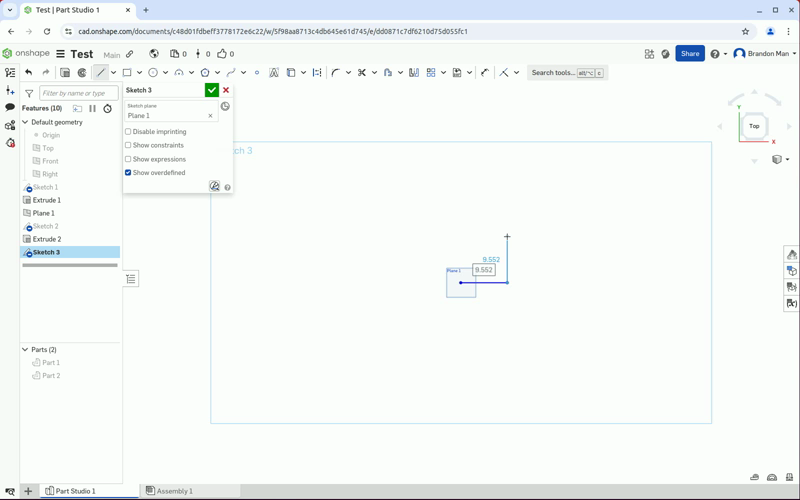
key_up(shift)
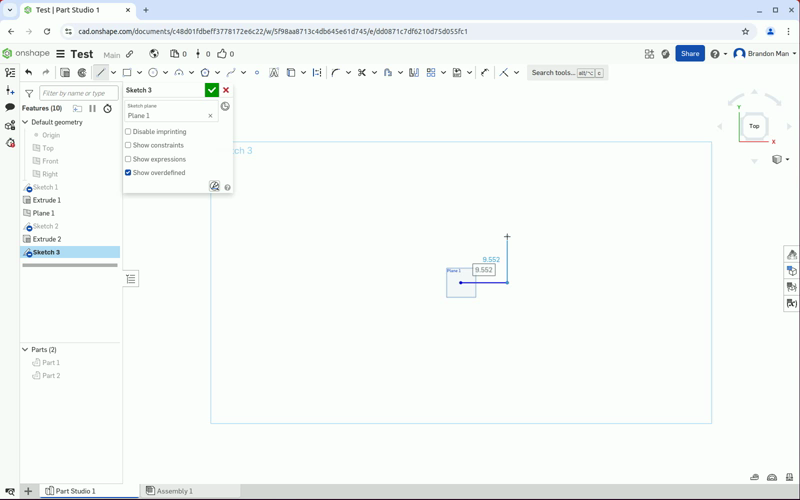
key_down(shift)
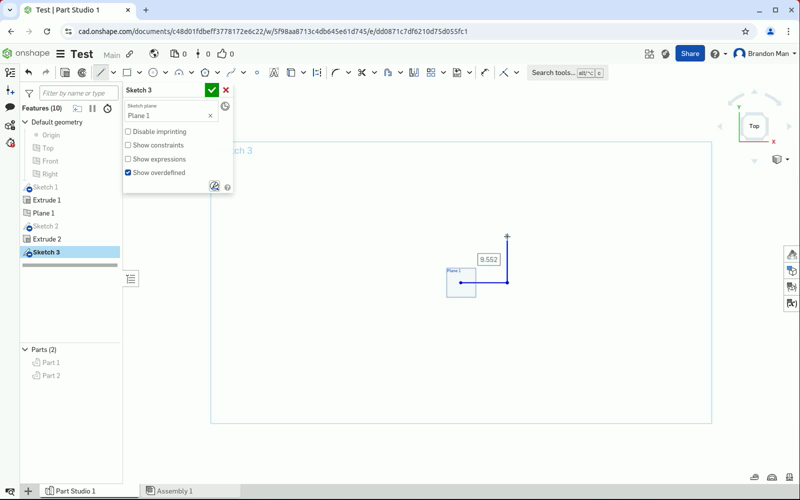
mouse_move(537, 236)
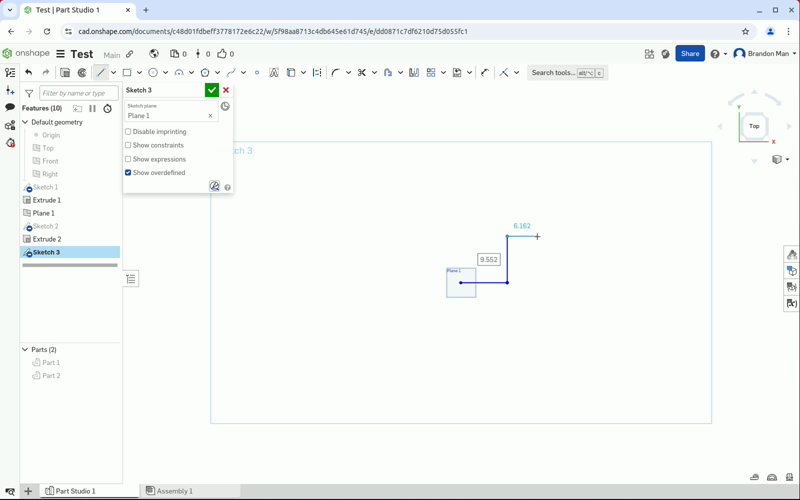
mouse_move(460, 236)
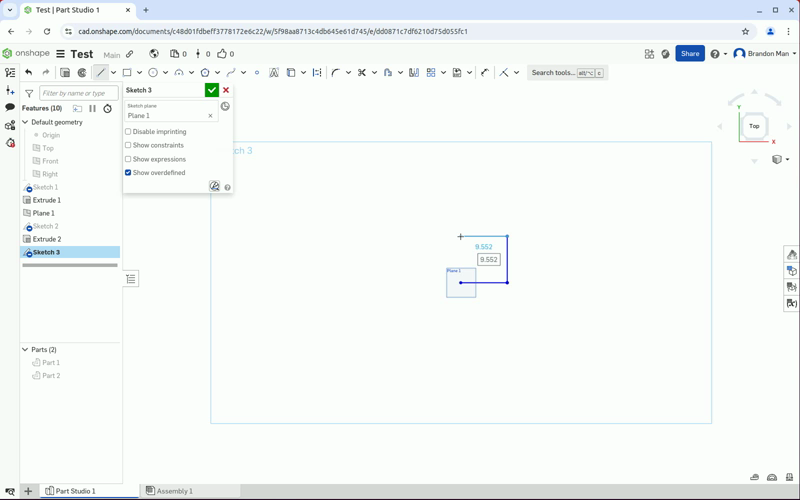
click(460, 236)
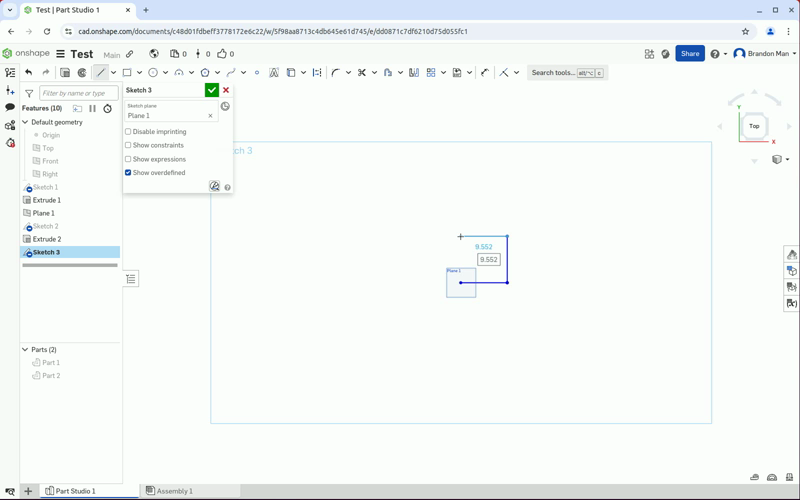
key_up(shift)
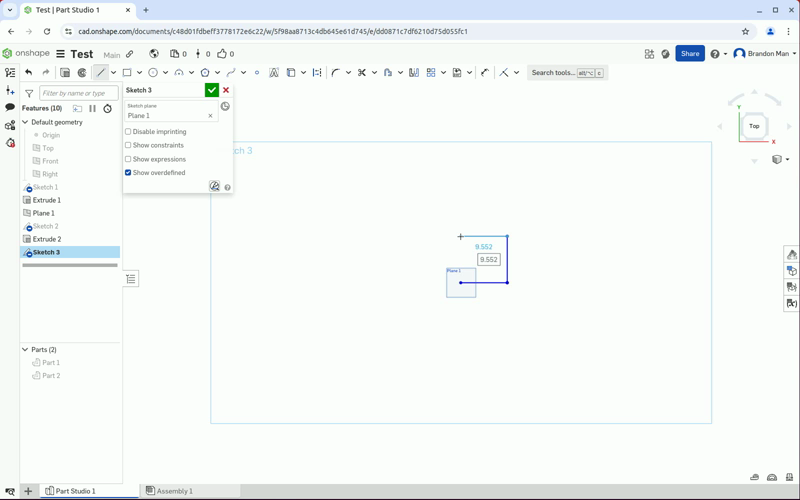
mouse_move(490, 236)
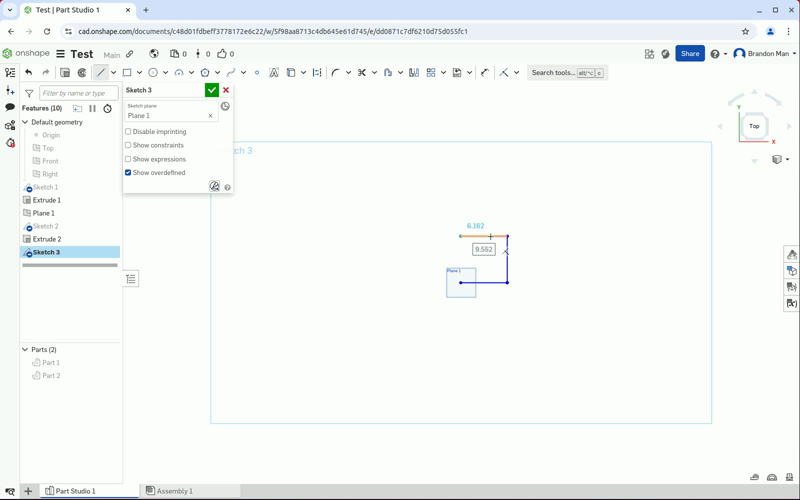
key_down(shift)
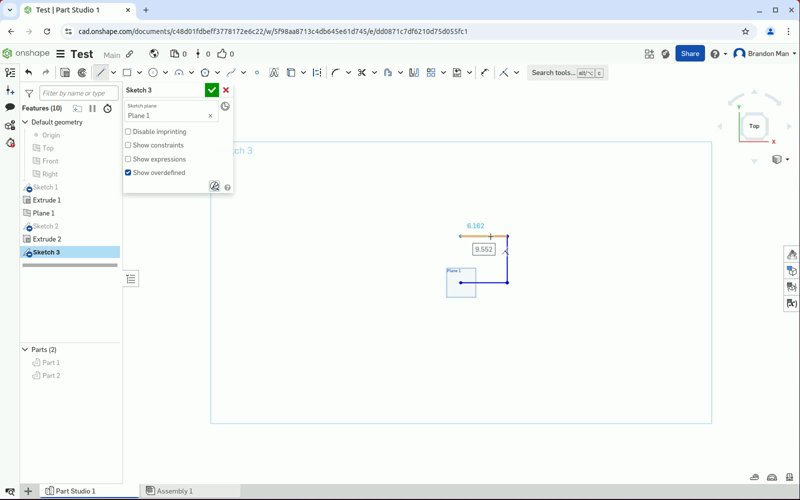
mouse_move(460, 282)
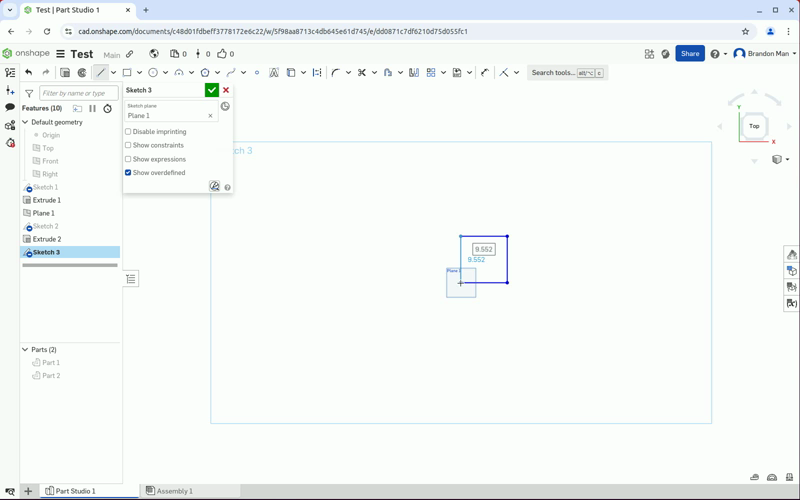
key_up(shift)
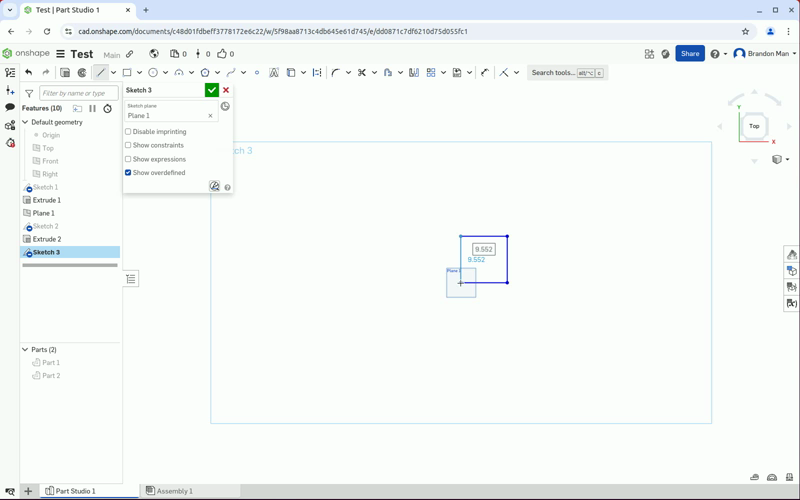
click(460, 282)
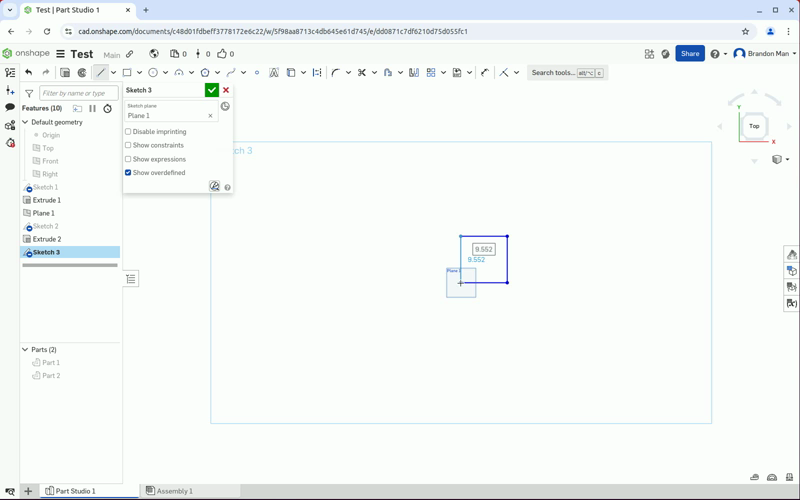
key(esc)
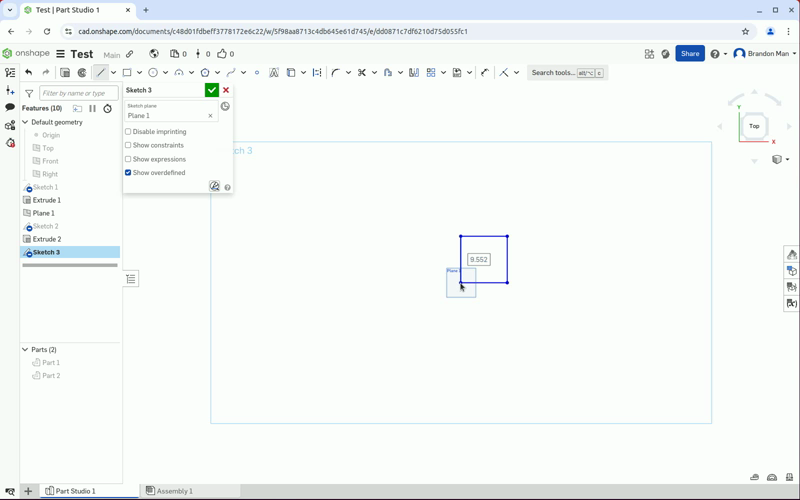
mouse_move(491, 257)
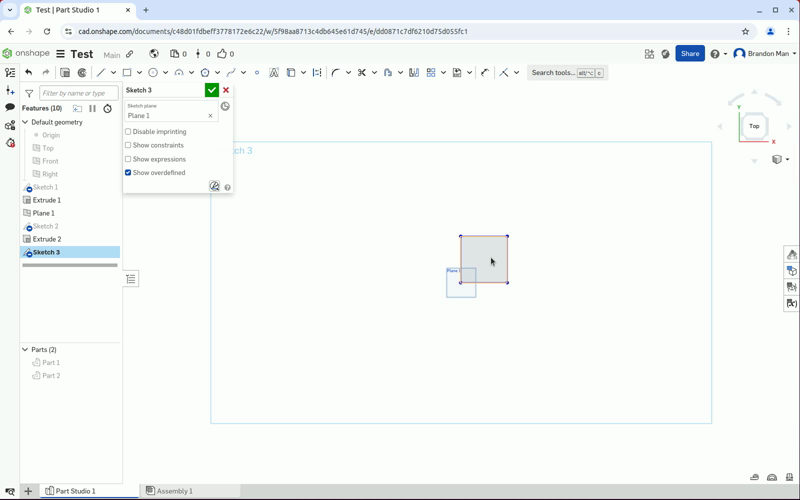
click(491, 257)
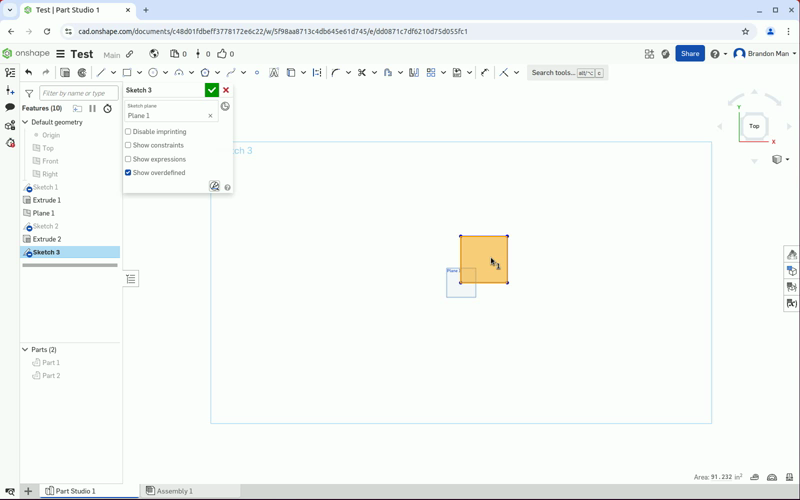
mouse_move(73, 352)
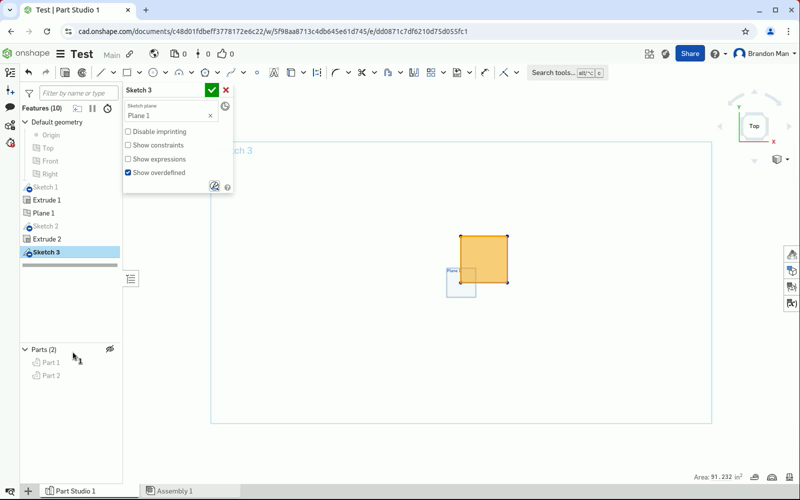
key(shift+y)
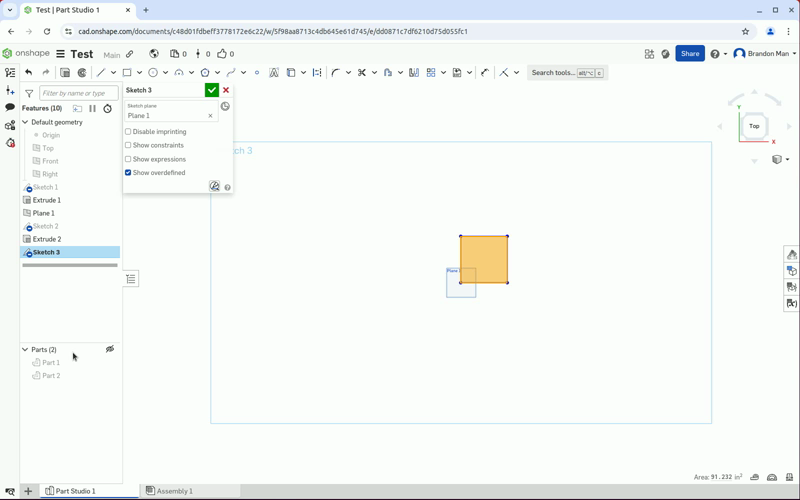
key(shift+e)
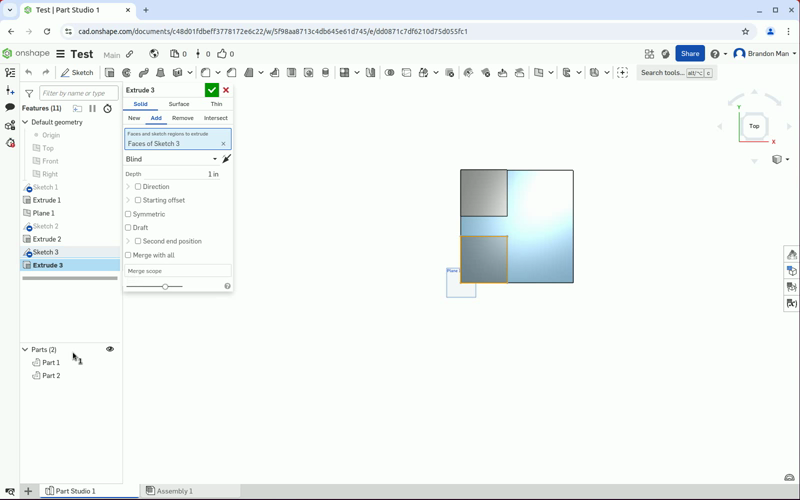
mouse_move(143, 106)
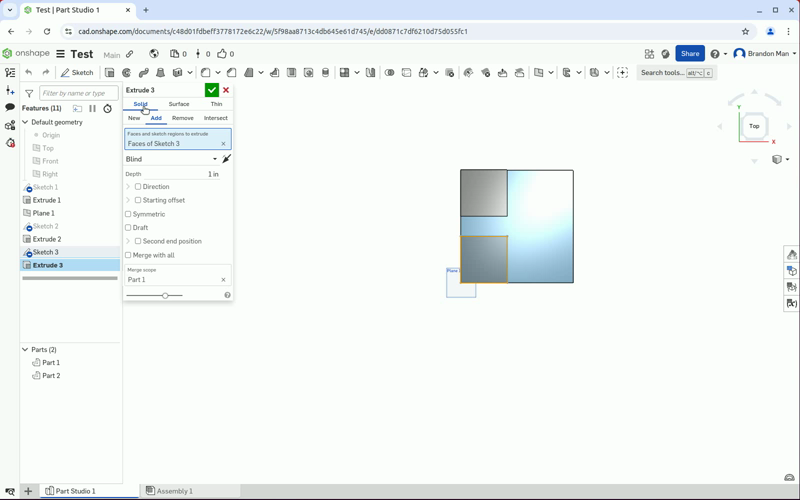
click(143, 106)
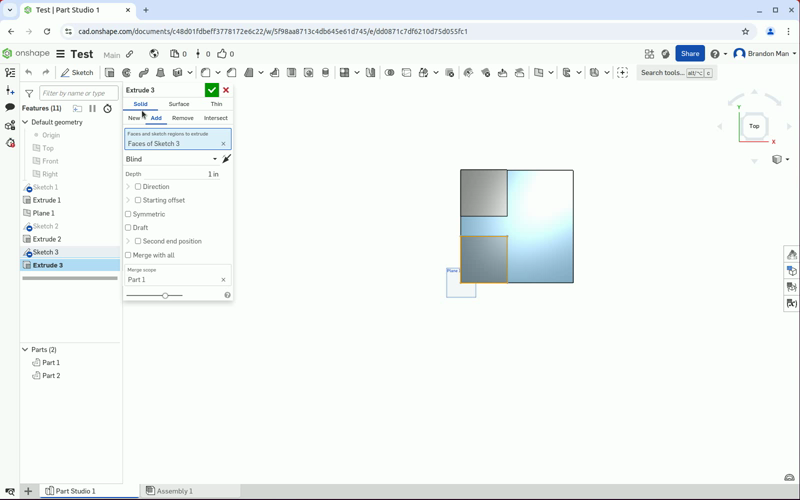
mouse_move(137, 120)
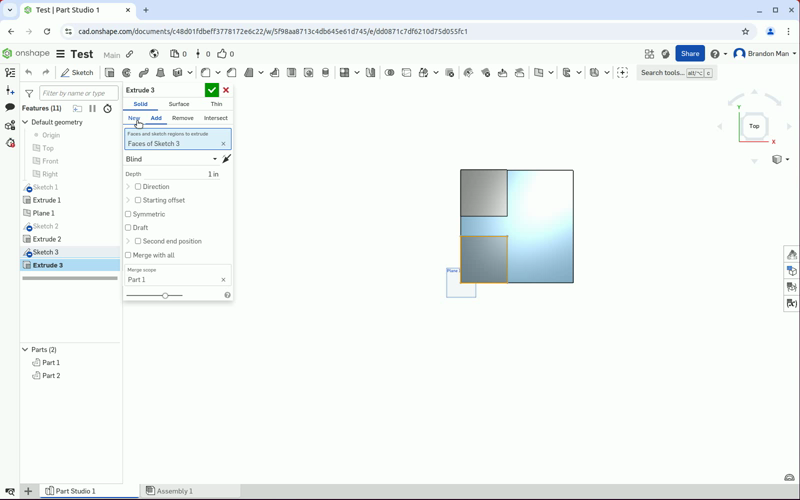
click(137, 120)
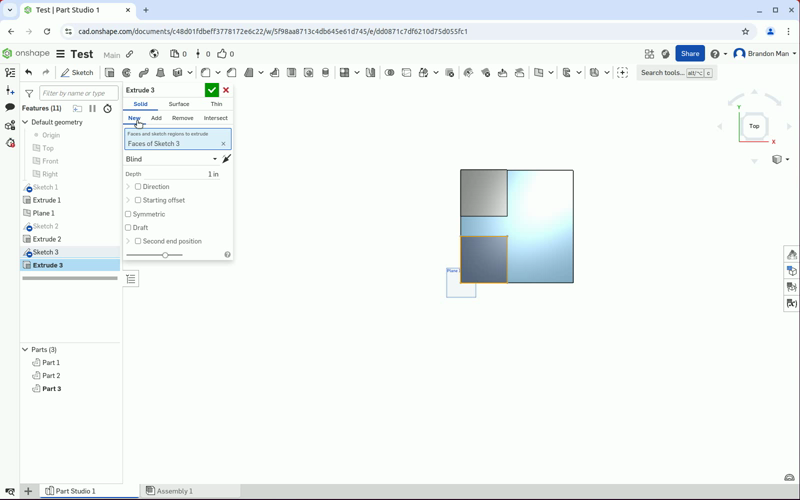
key(tab, 4)
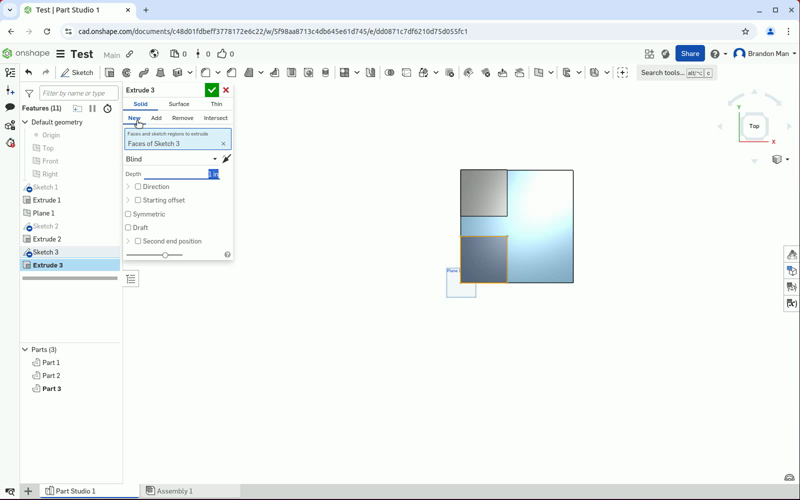
text(0.963)
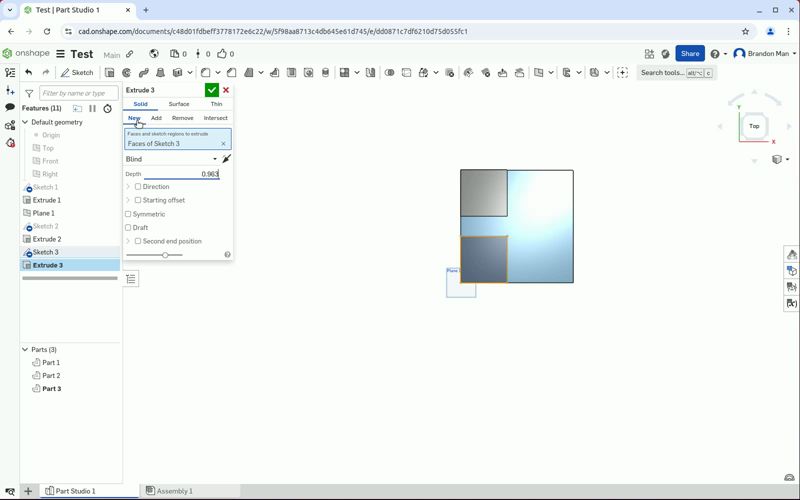
key(enter)
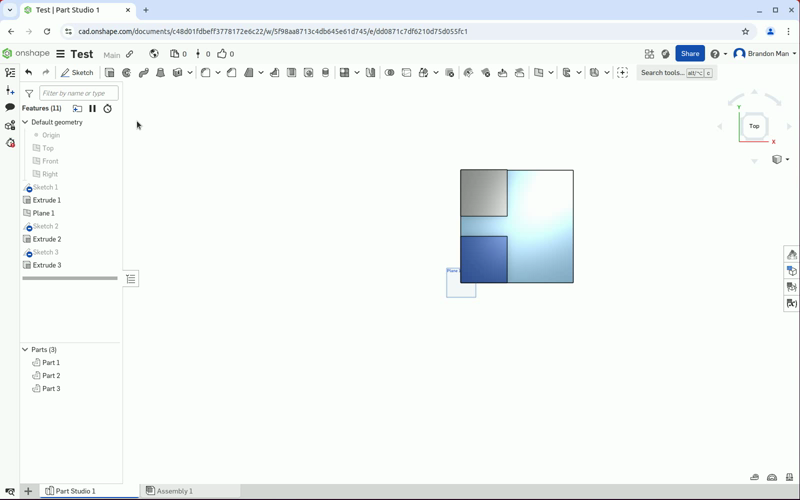
key(shift+h)
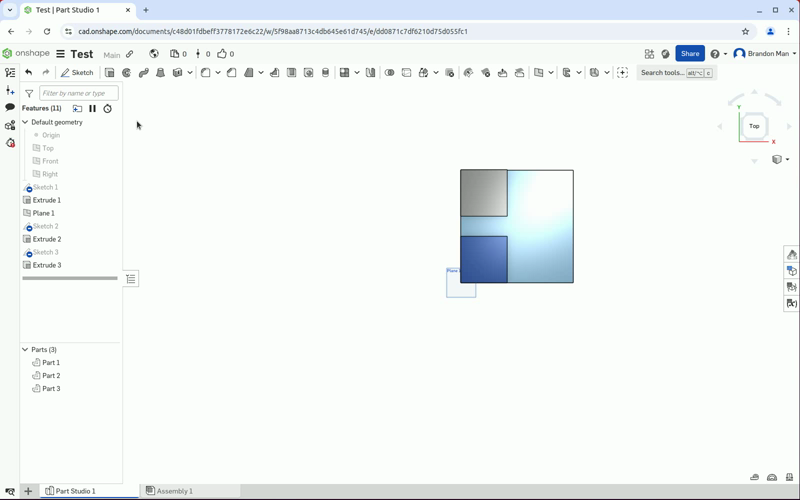
key(shift+h)
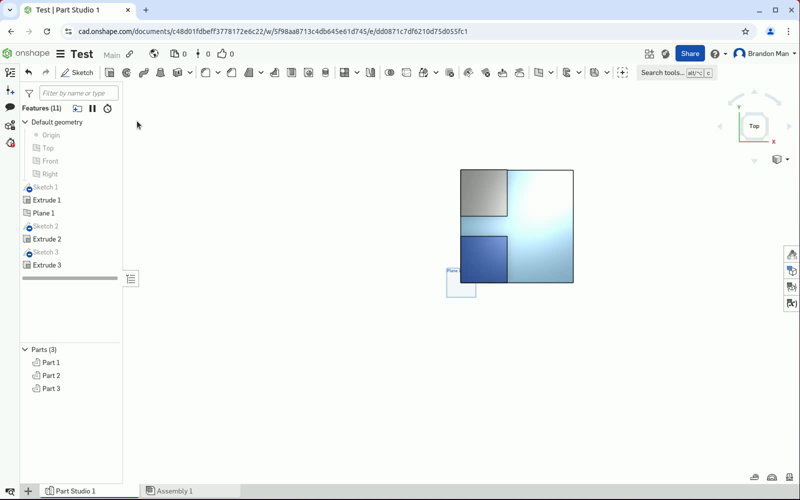
mouse_move(73, 189)
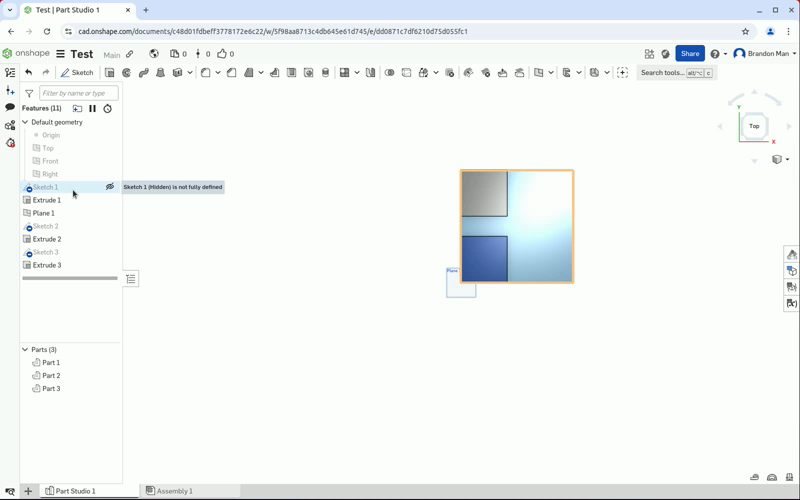
click(73, 189)
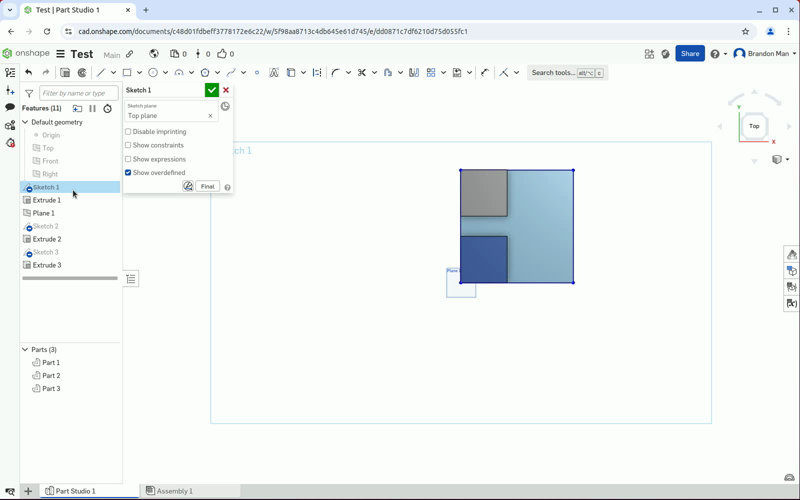
mouse_move(229, 92)
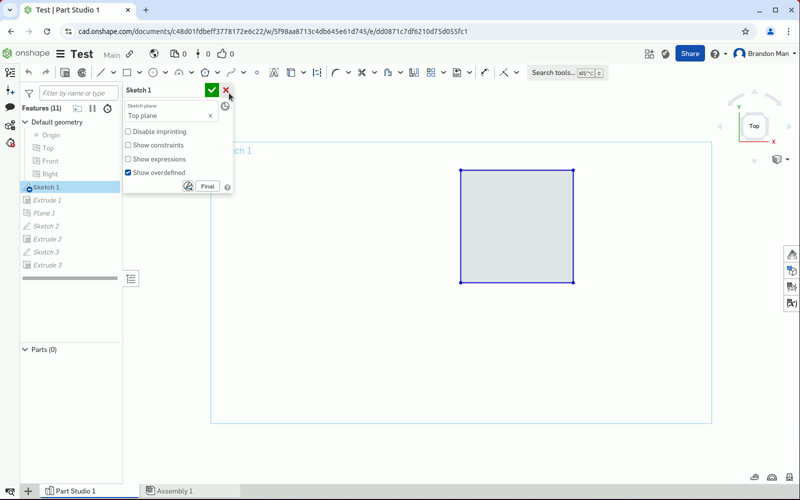
click(229, 92)
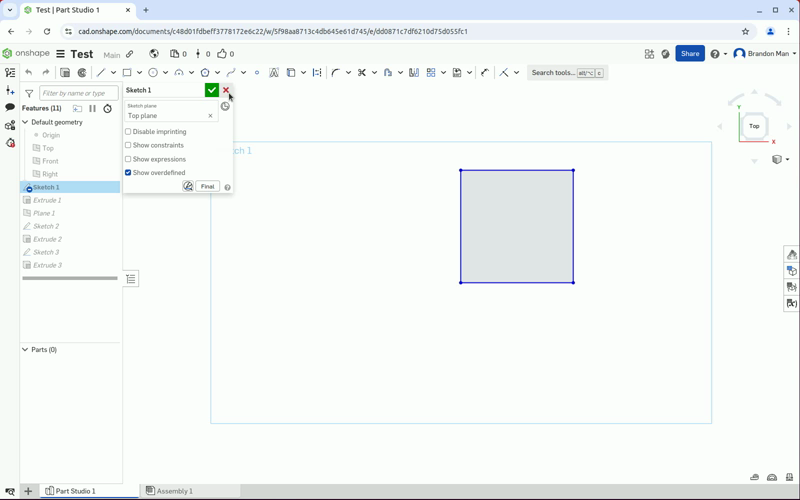
key(shift+s)
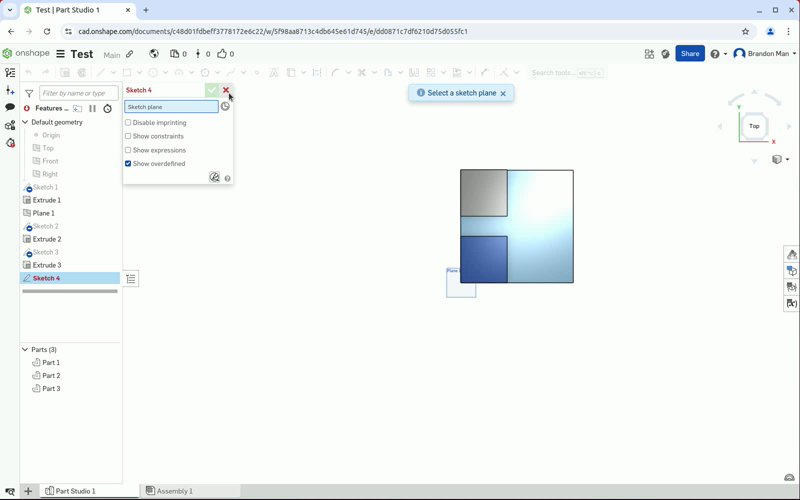
mouse_move(73, 215)
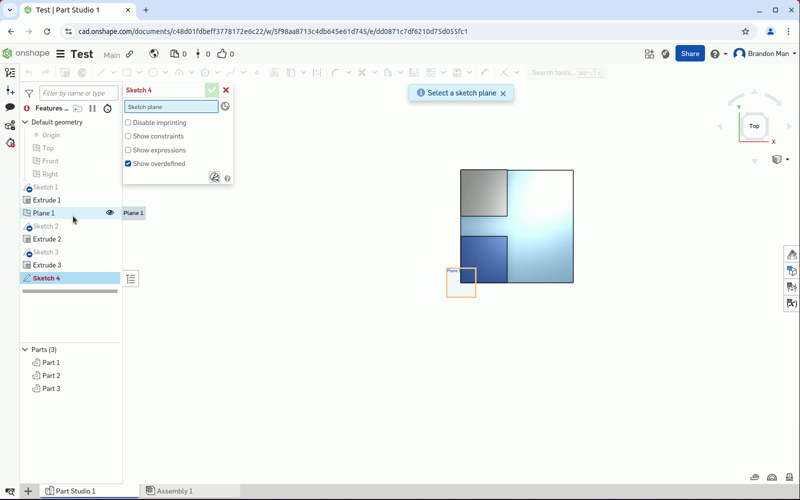
click(73, 215)
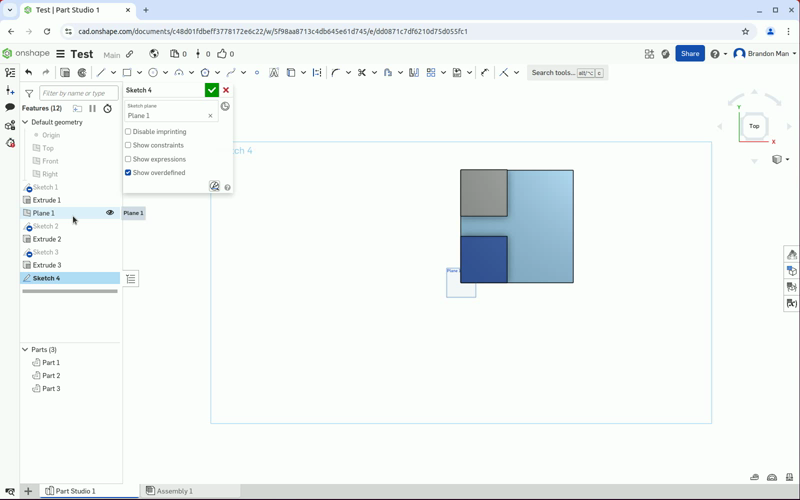
mouse_move(73, 352)
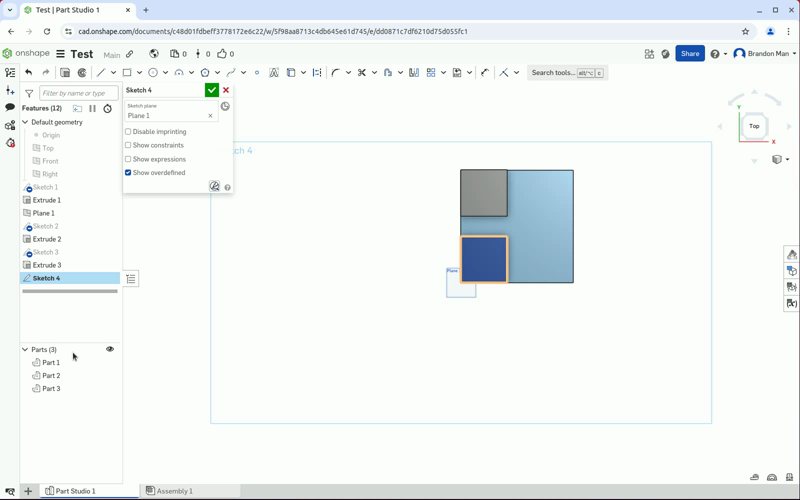
key(y)
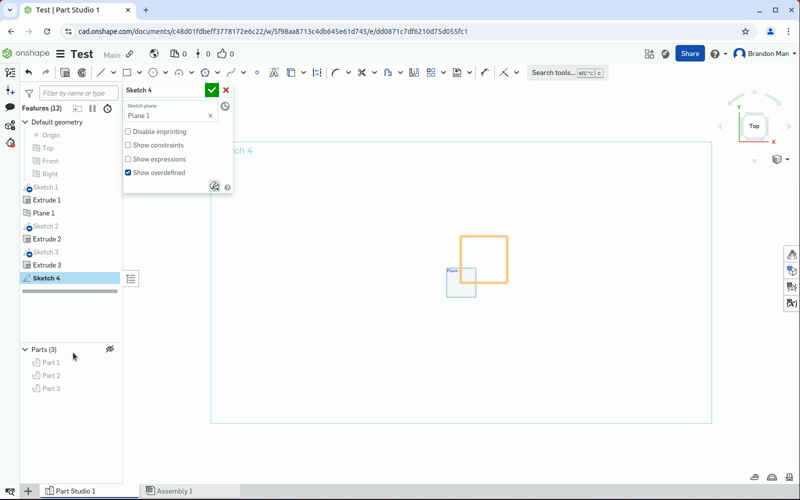
key(l)
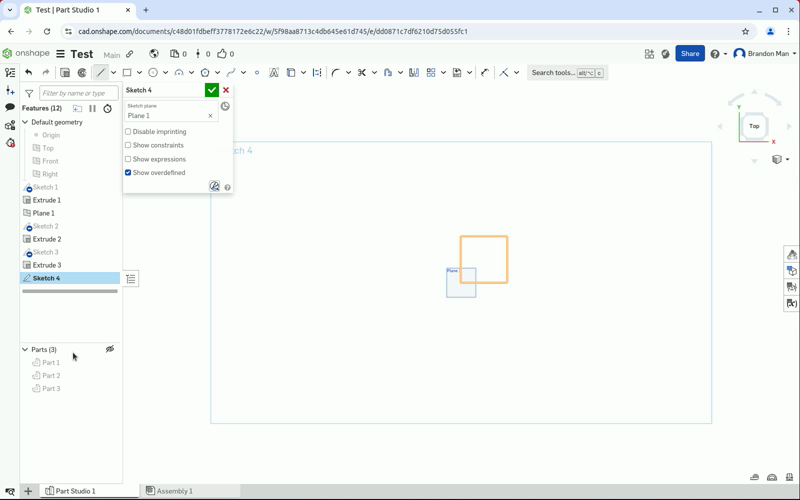
key_down(shift)
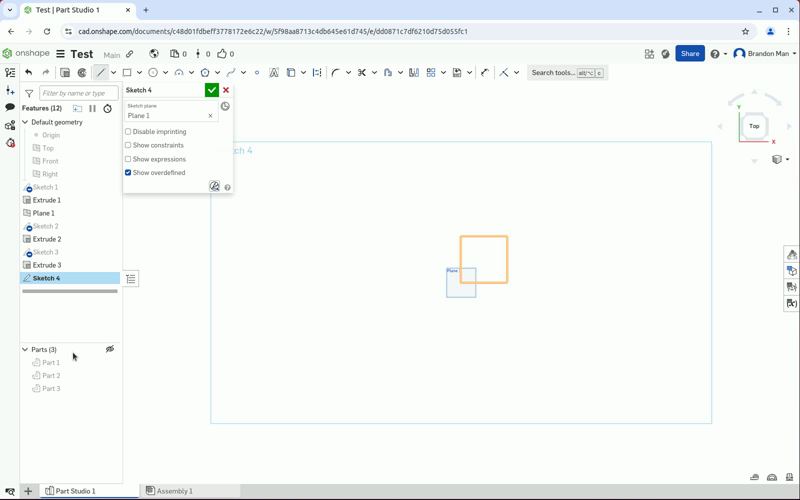
mouse_move(527, 216)
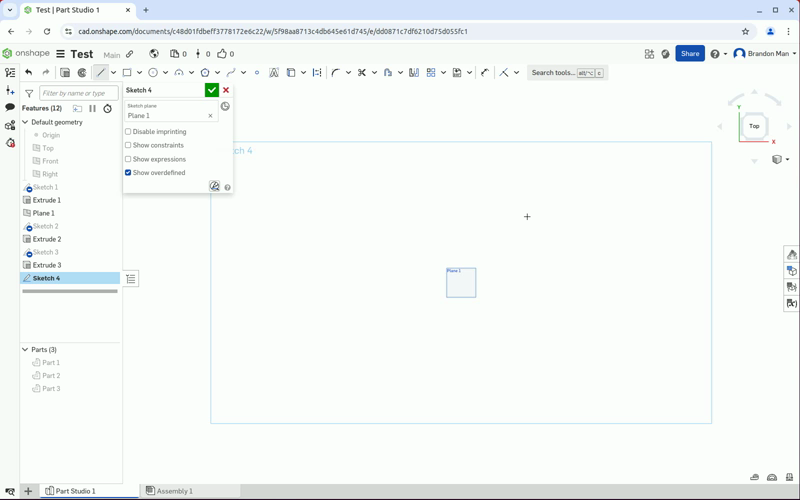
click(527, 216)
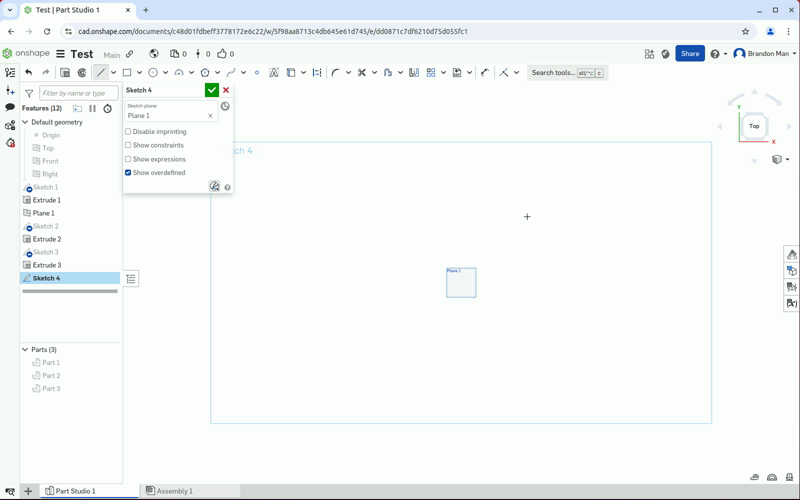
key_up(shift)
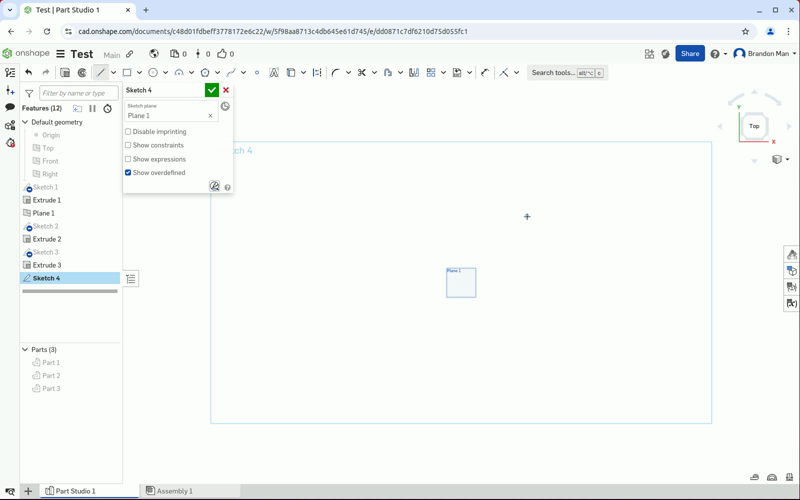
key_down(shift)
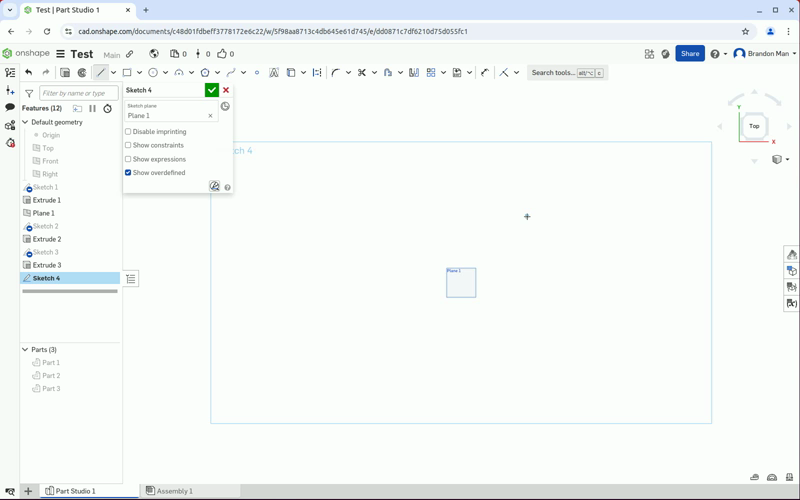
mouse_move(557, 216)
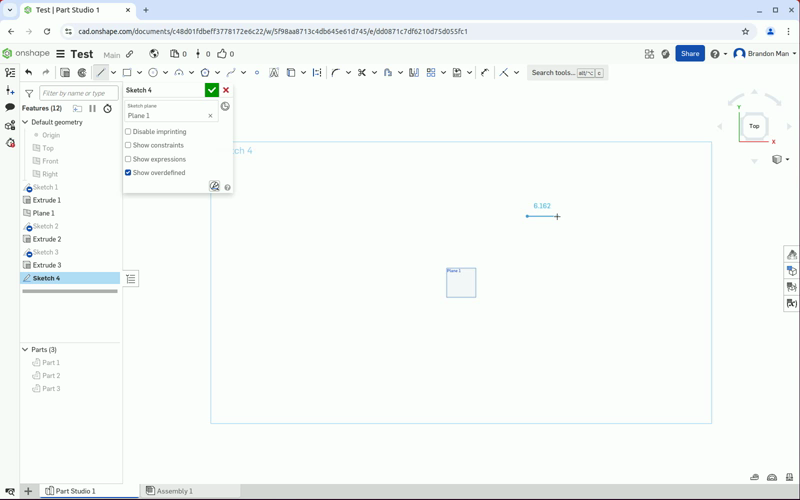
mouse_move(573, 216)
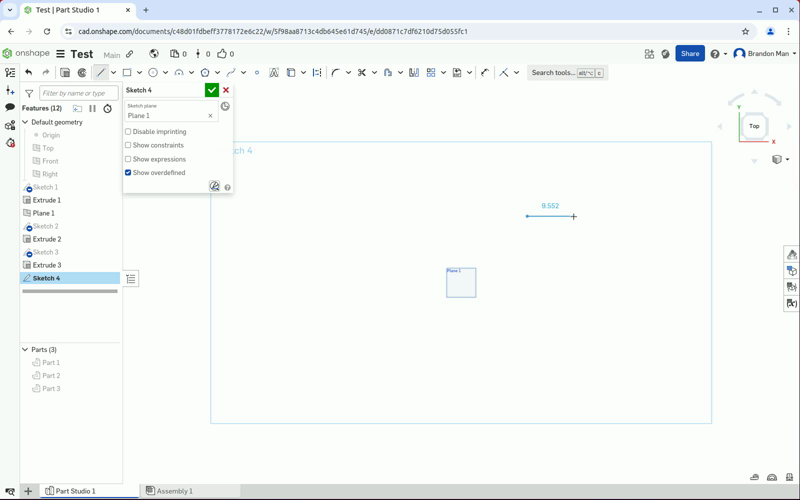
click(573, 216)
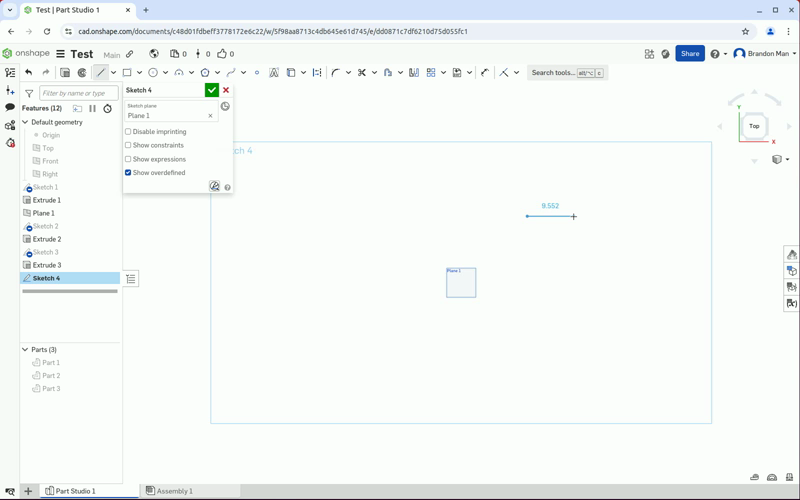
key_up(shift)
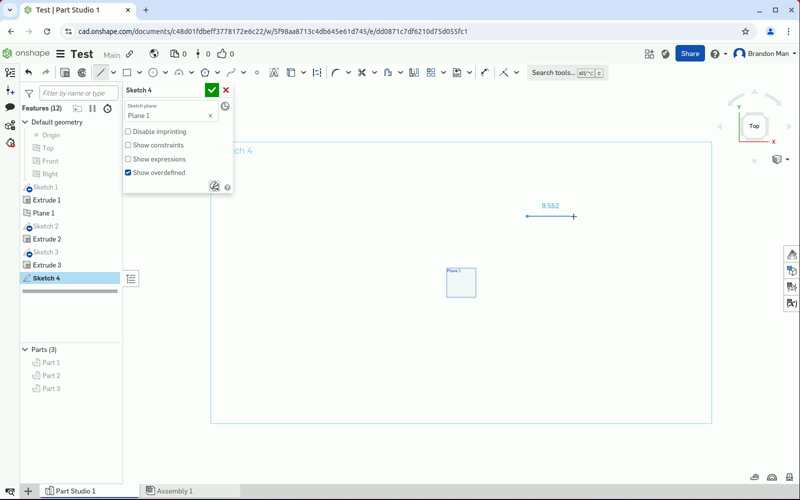
key_down(shift)
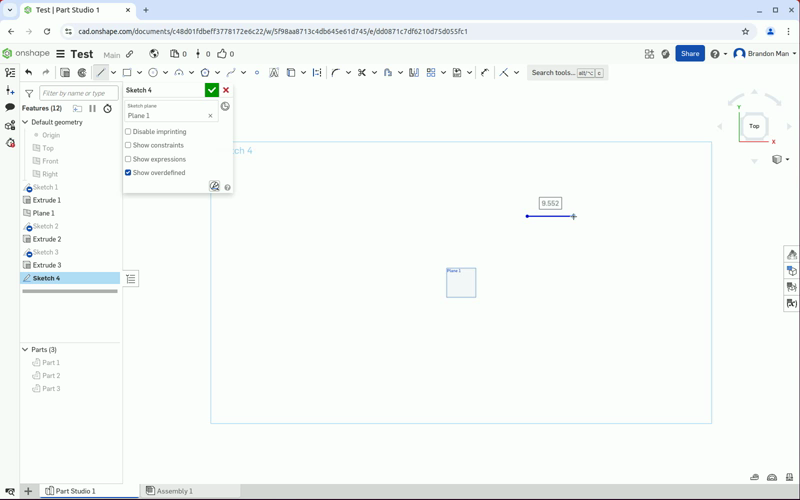
mouse_move(589, 216)
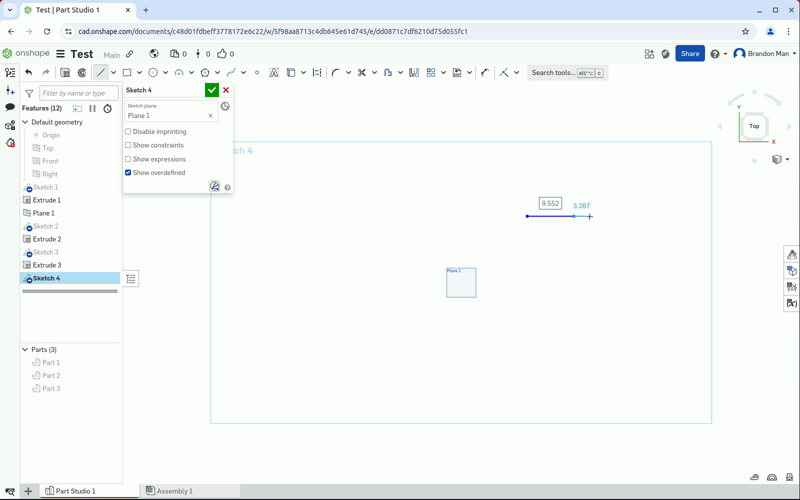
mouse_move(573, 169)
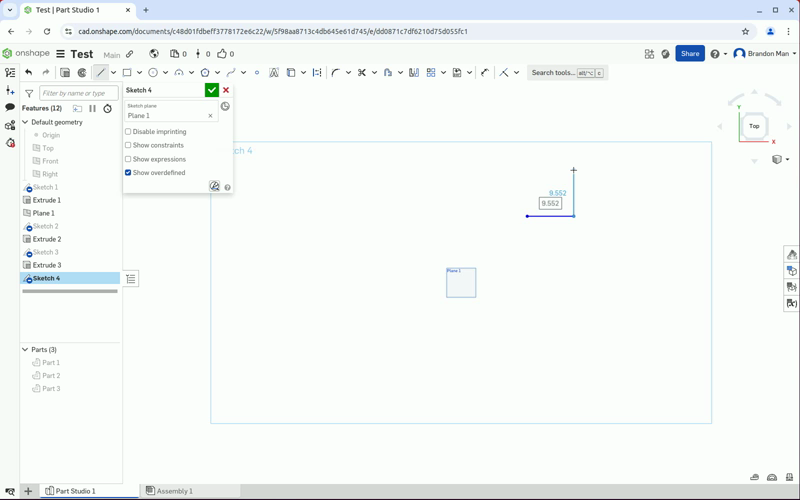
click(573, 169)
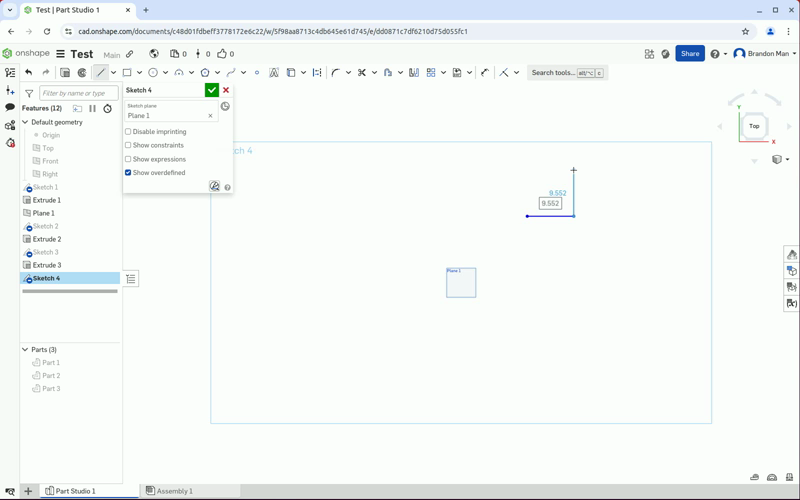
key_up(shift)
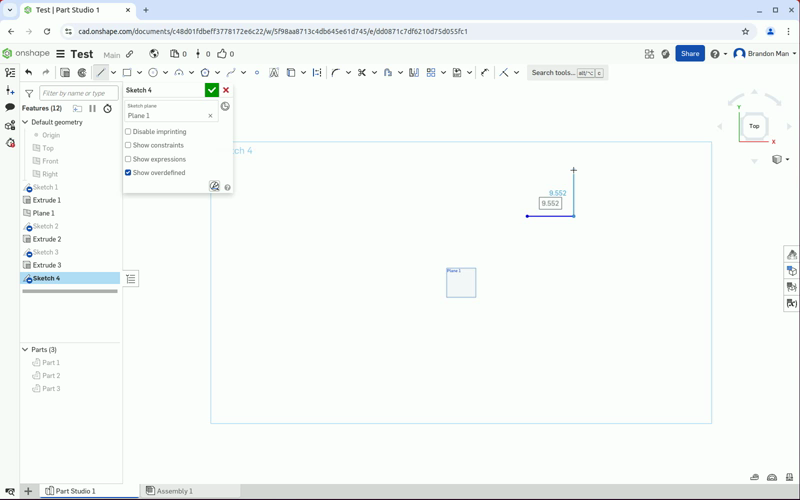
key_down(shift)
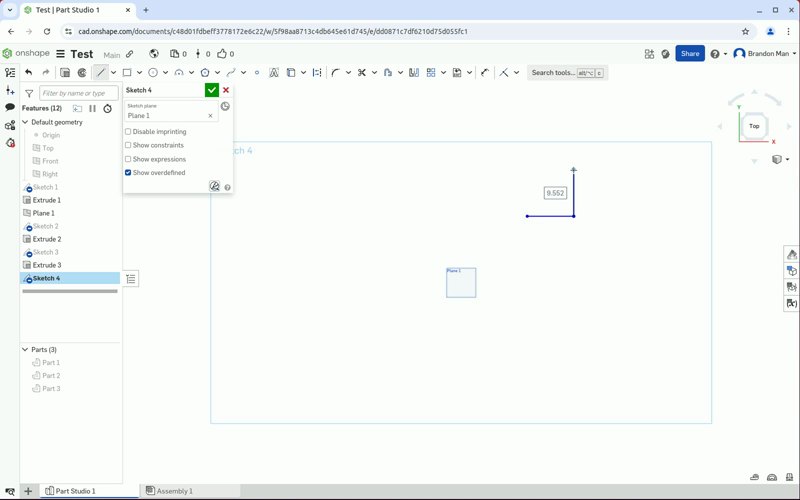
mouse_move(589, 169)
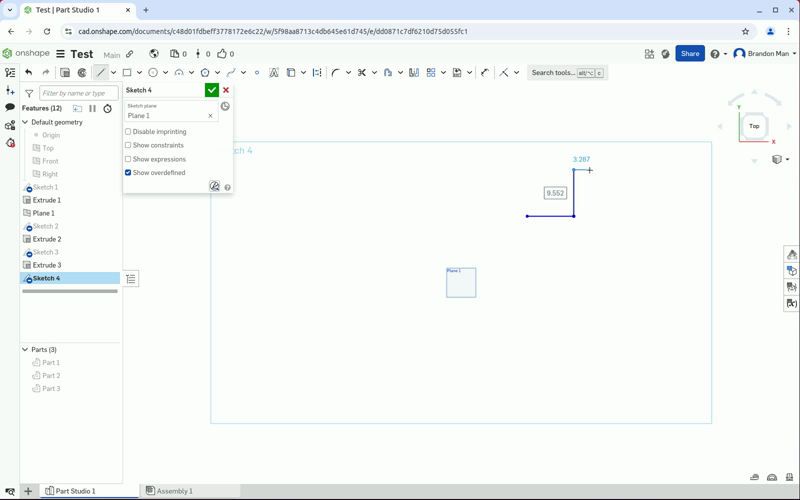
mouse_move(527, 169)
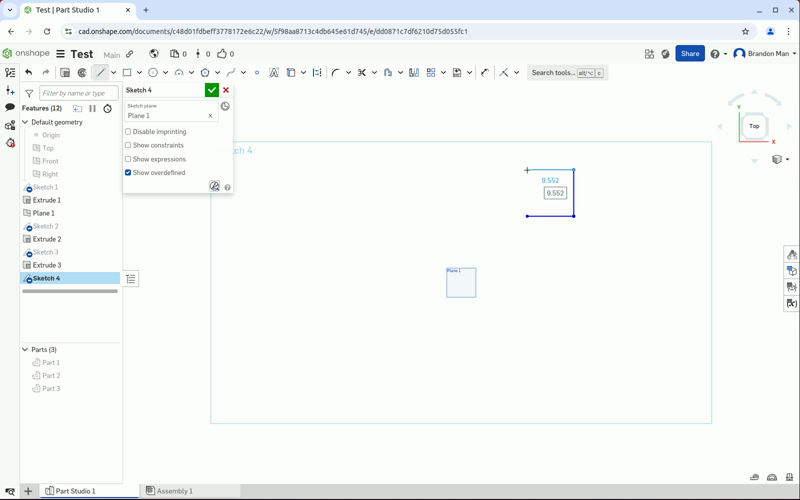
click(527, 169)
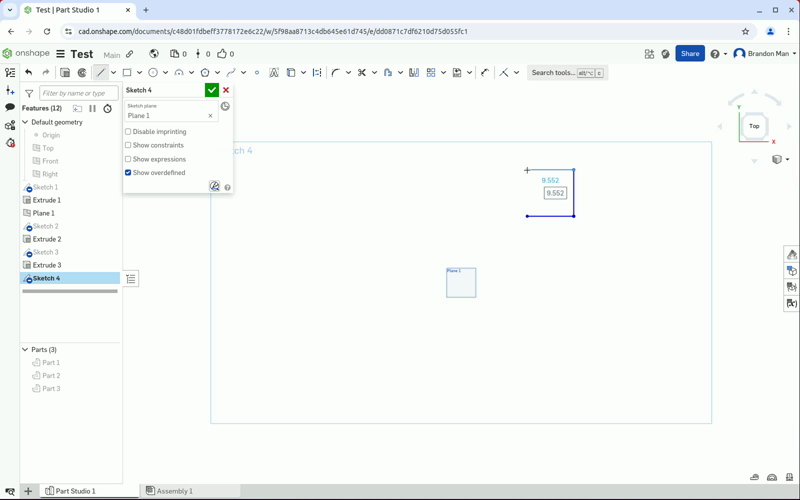
key_up(shift)
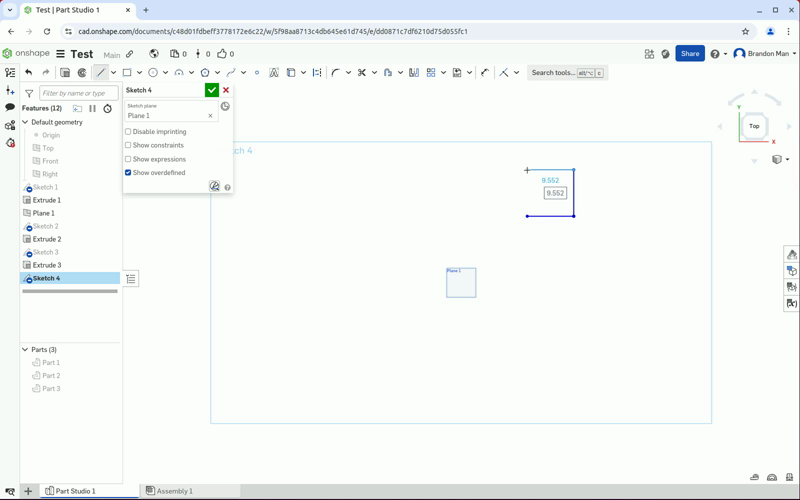
mouse_move(557, 169)
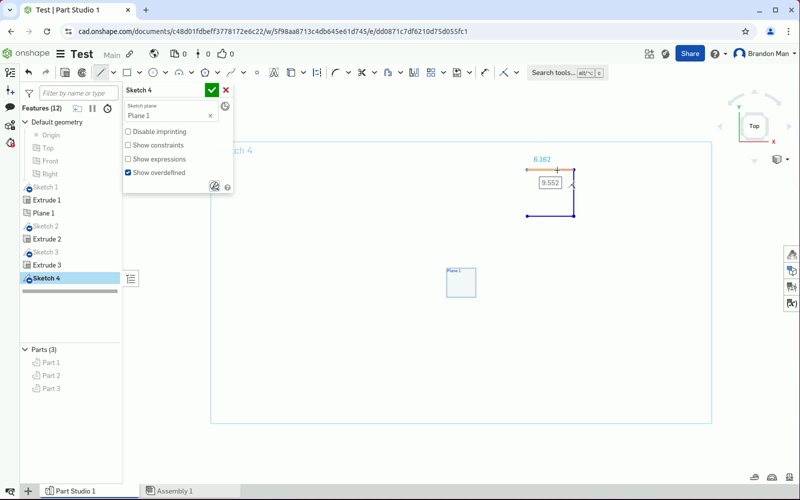
key_down(shift)
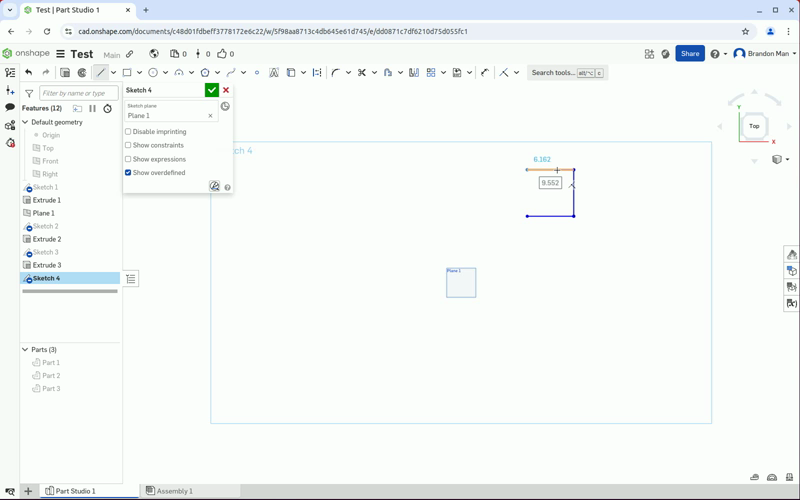
mouse_move(527, 216)
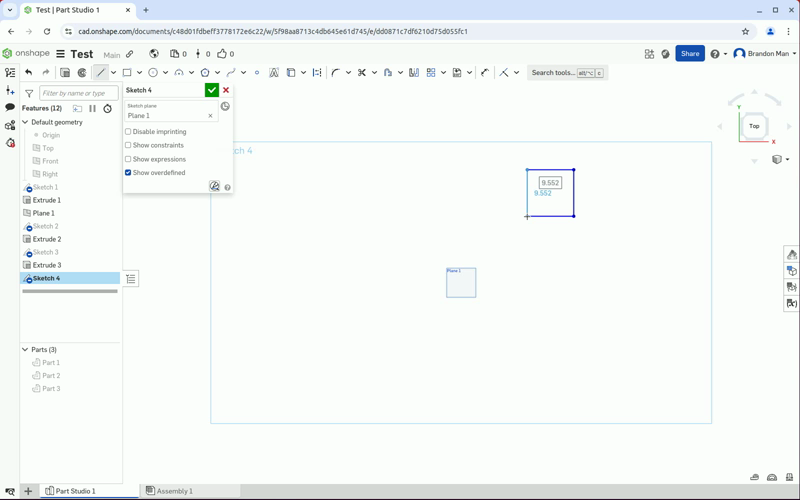
key_up(shift)
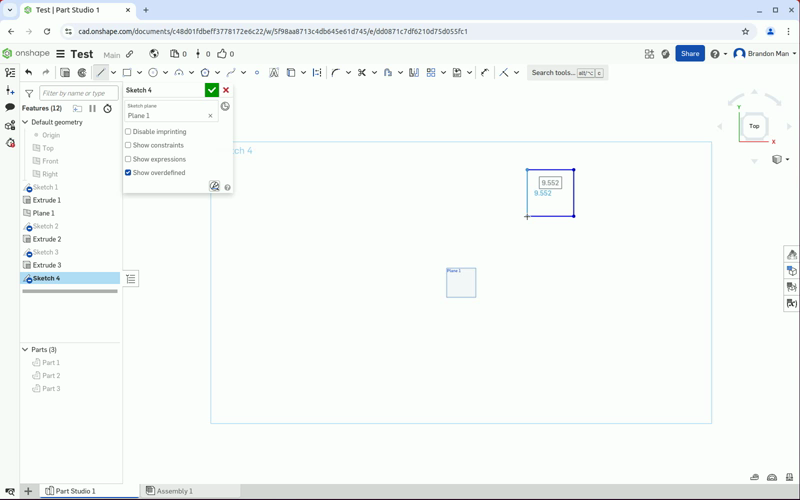
click(527, 216)
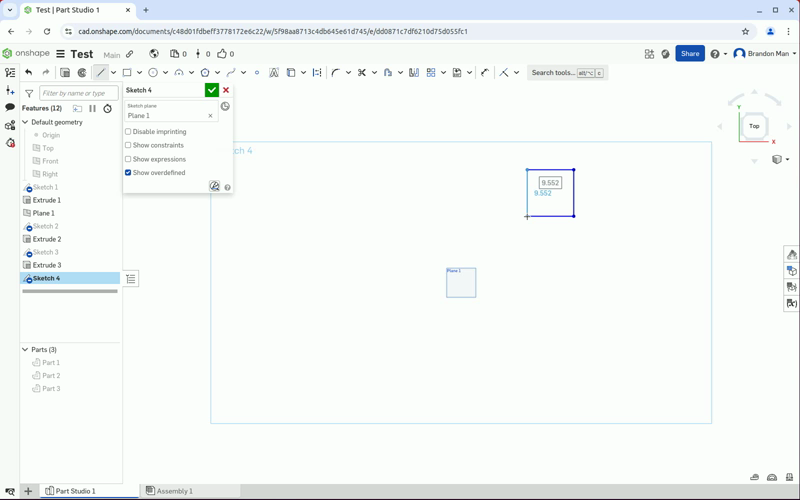
key(esc)
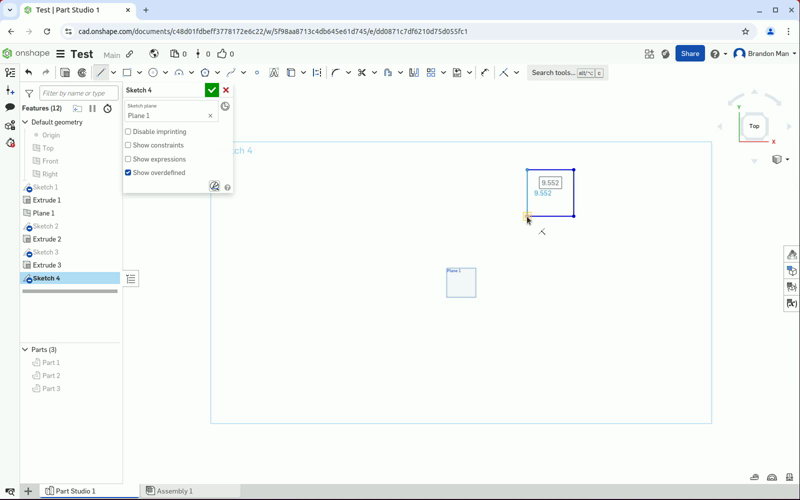
mouse_move(567, 185)
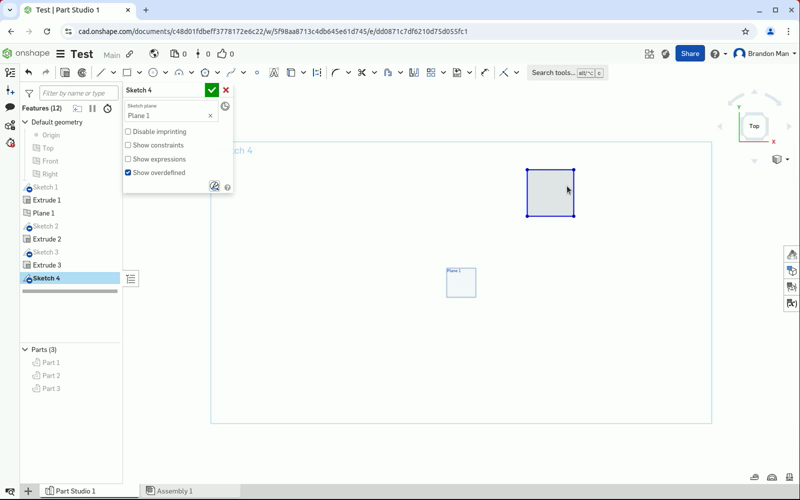
click(567, 185)
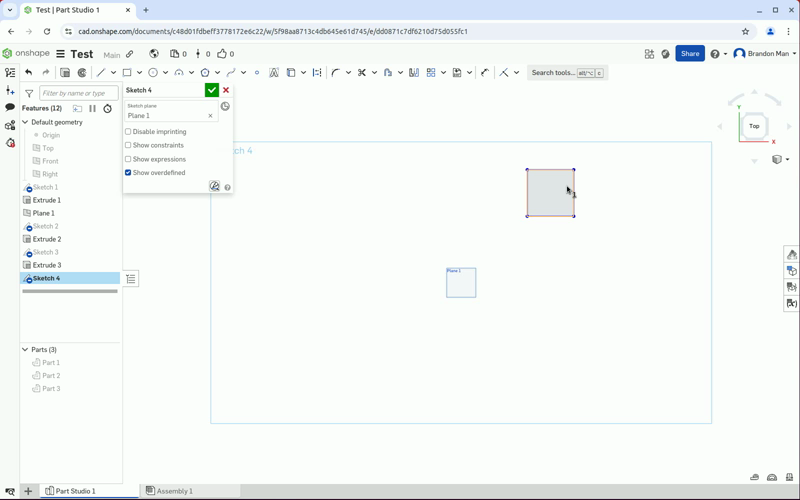
mouse_move(73, 352)
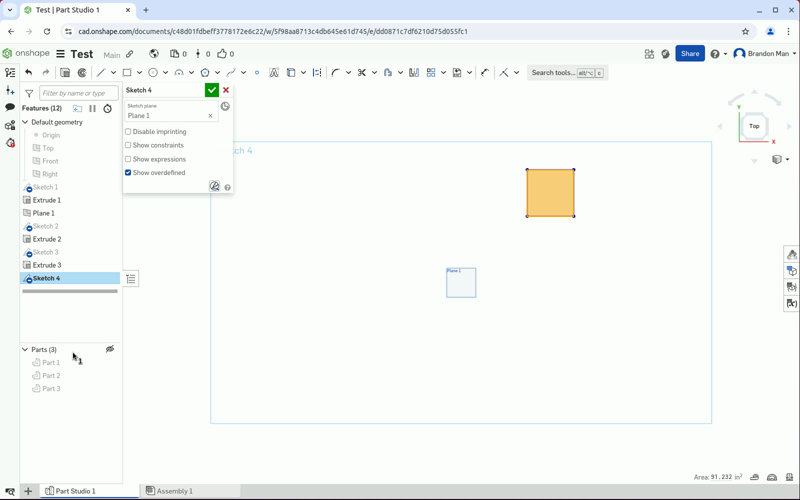
key(shift+y)
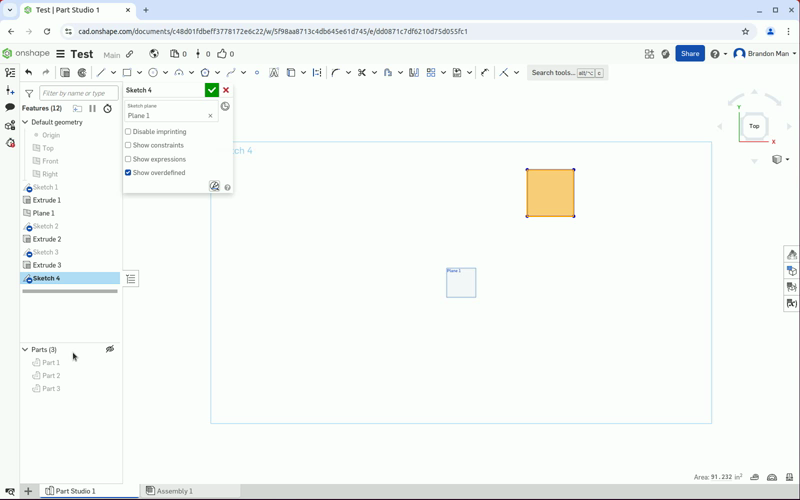
key(shift+e)
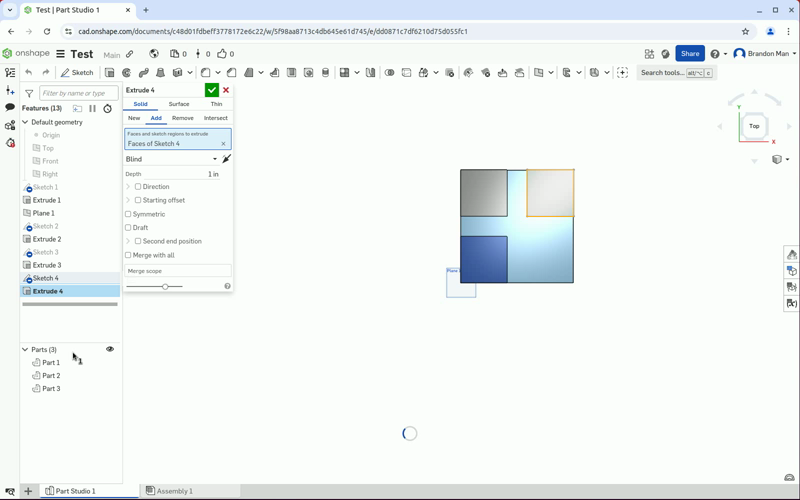
mouse_move(143, 106)
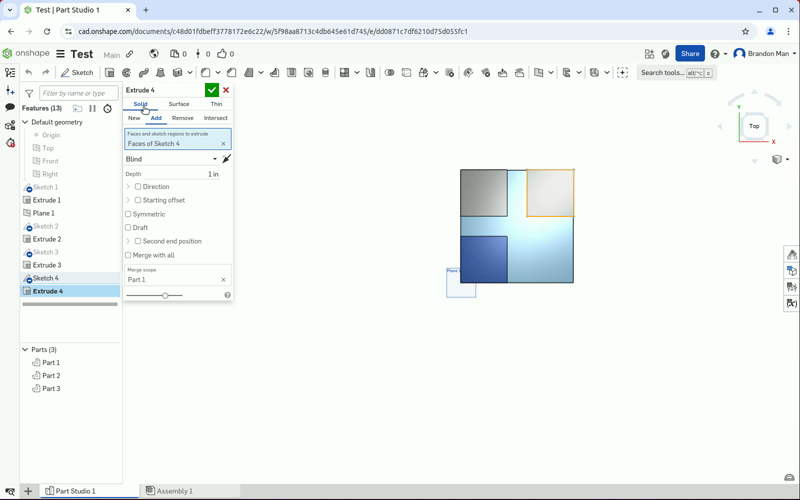
click(143, 106)
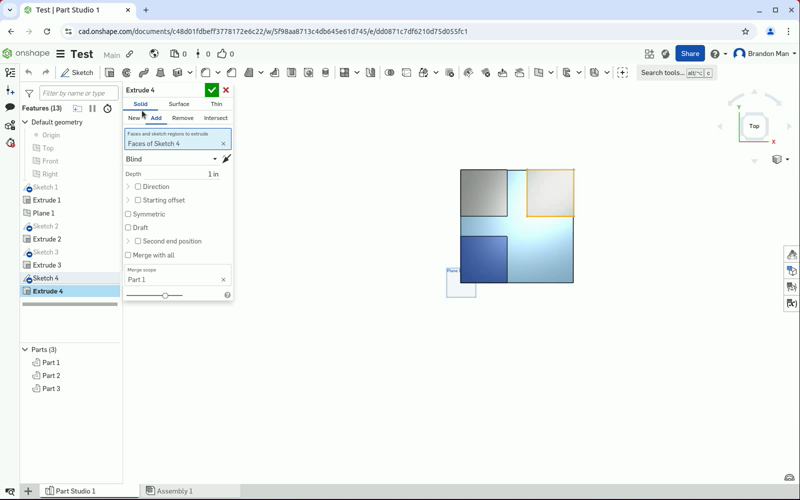
mouse_move(137, 120)
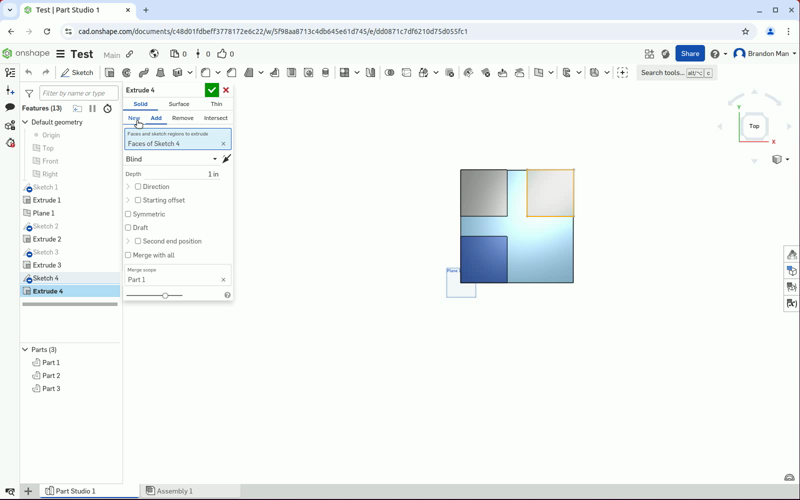
click(137, 120)
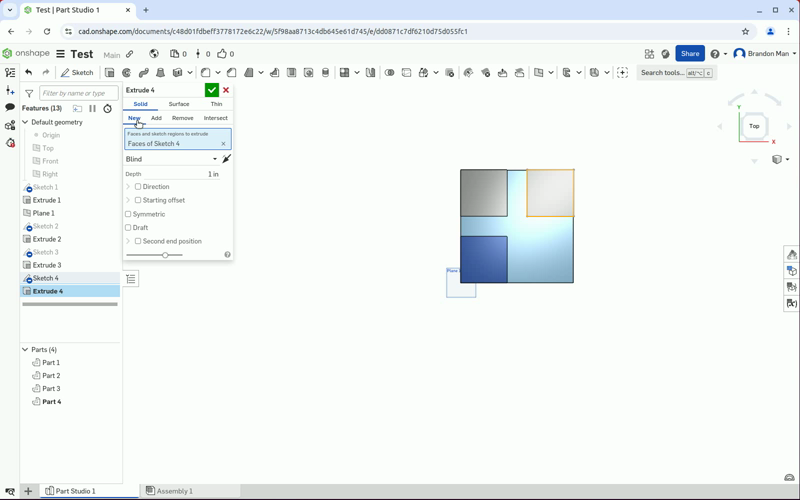
key(tab, 4)
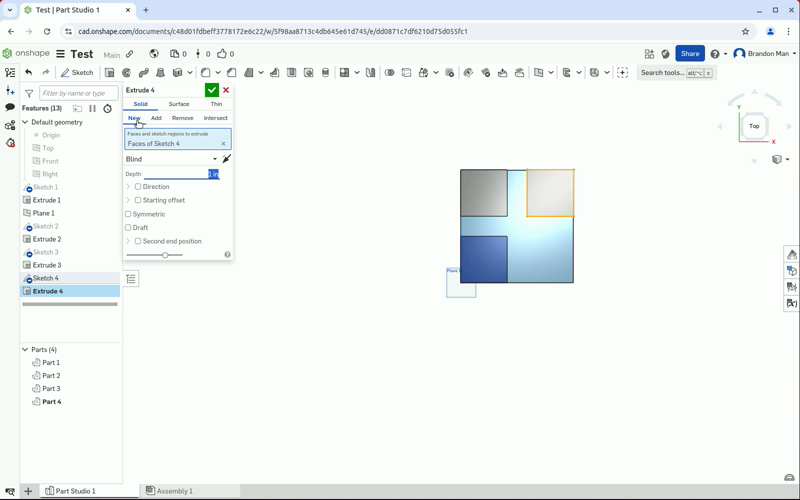
text(0.963)
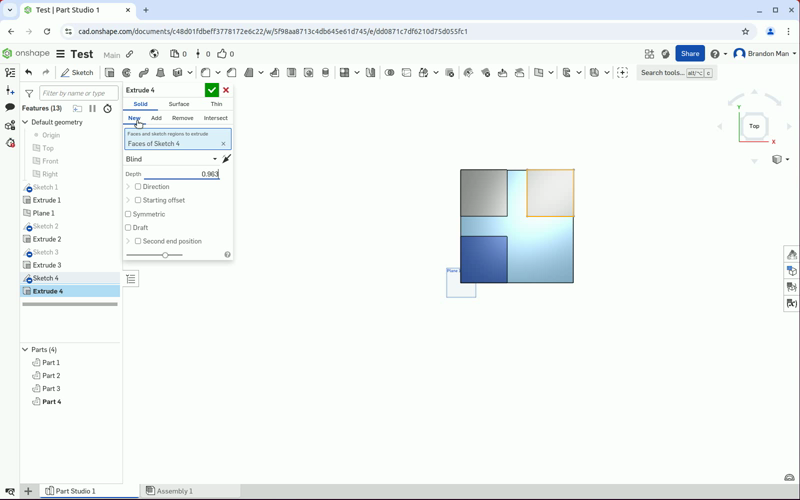
key(enter)
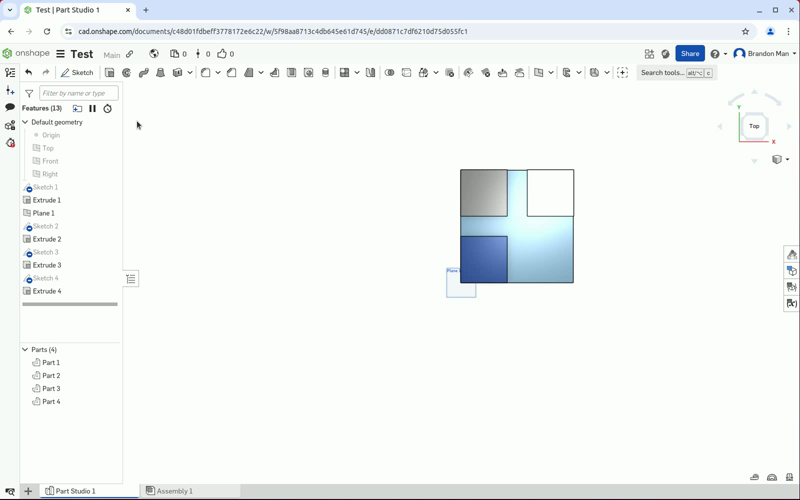
key(shift+h)
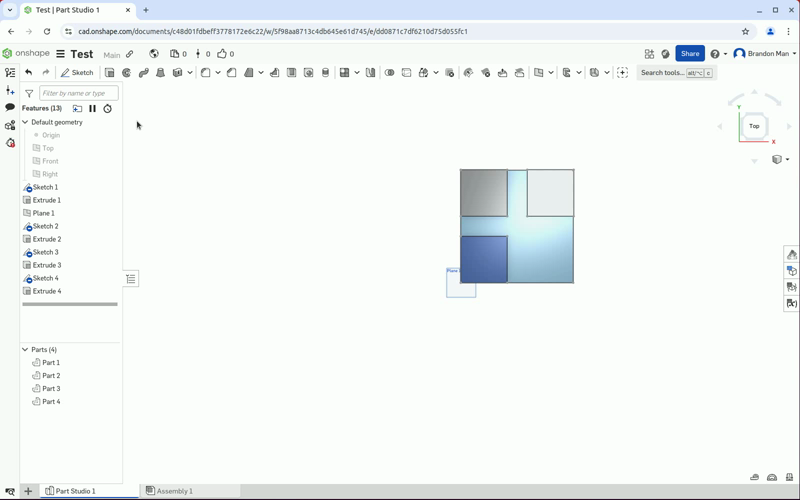
key(shift+h)
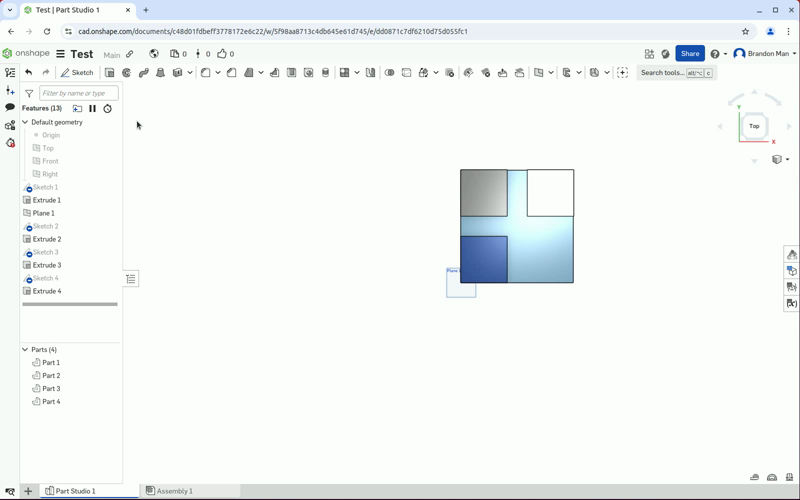
mouse_move(73, 189)
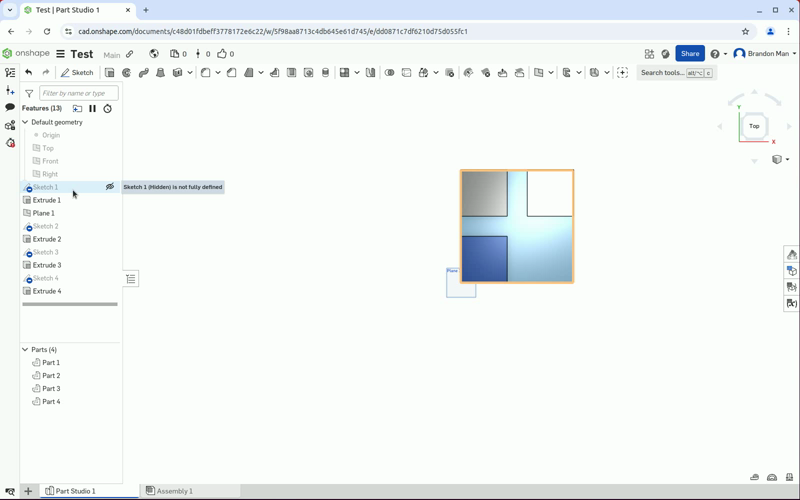
click(73, 189)
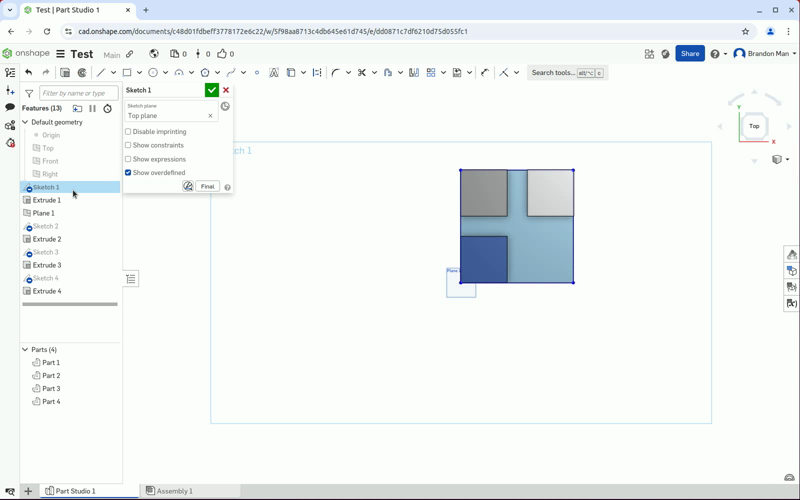
mouse_move(229, 92)
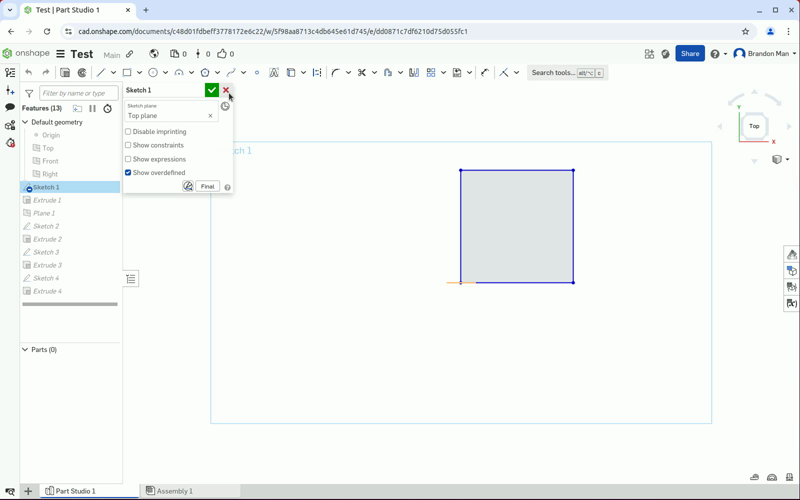
click(229, 92)
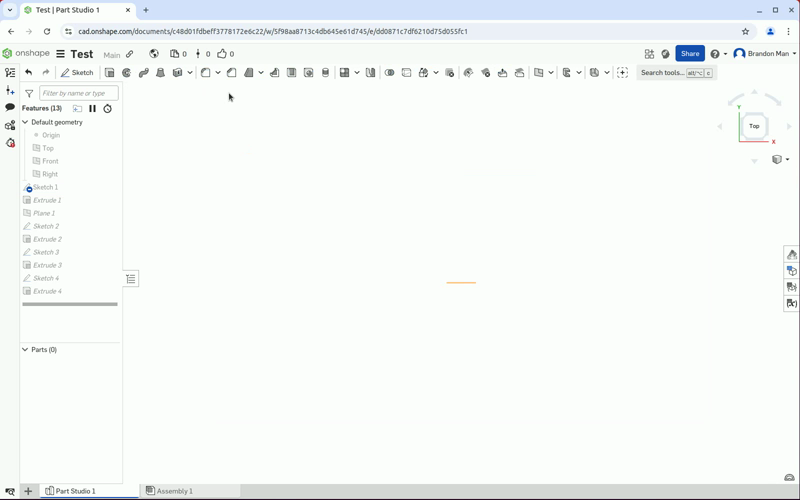
key(shift+s)
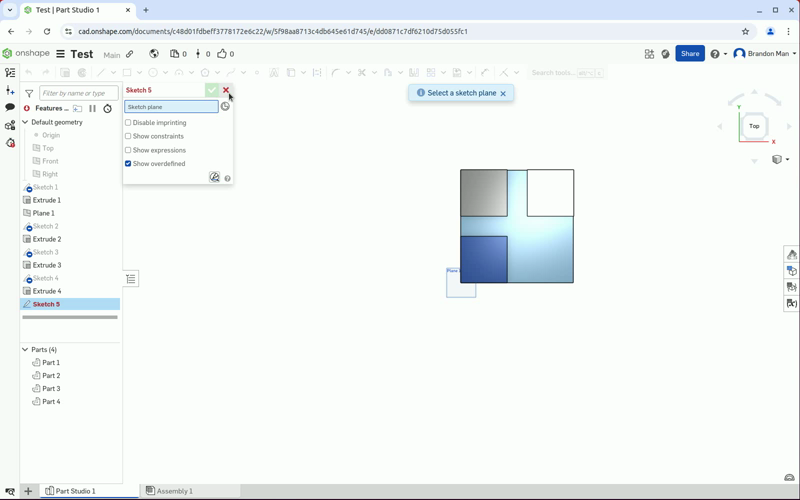
mouse_move(73, 215)
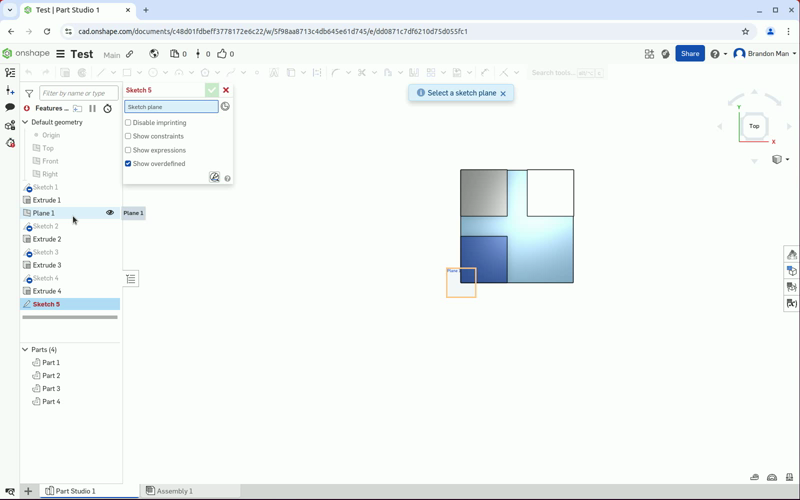
click(73, 215)
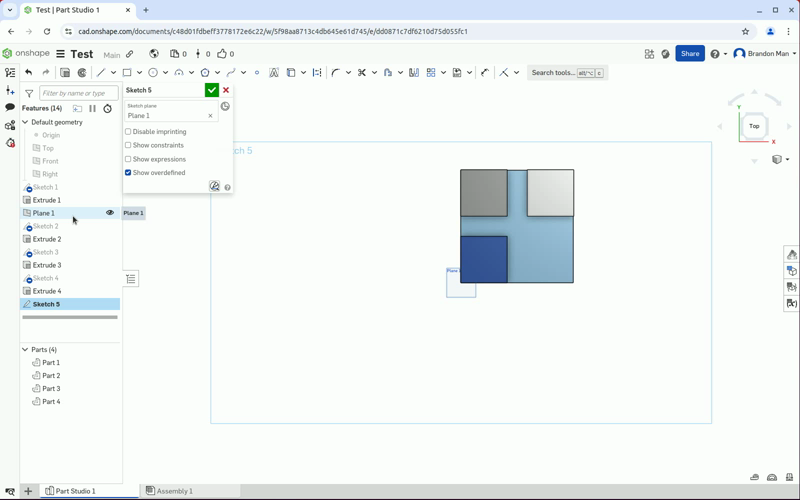
mouse_move(73, 352)
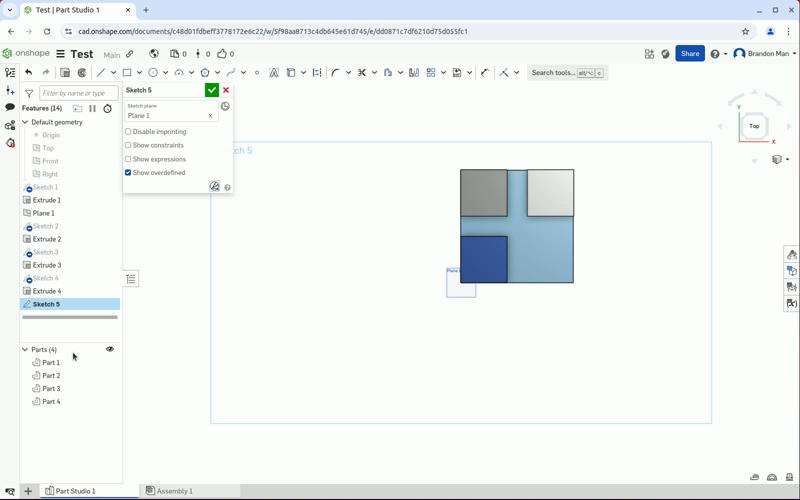
key(y)
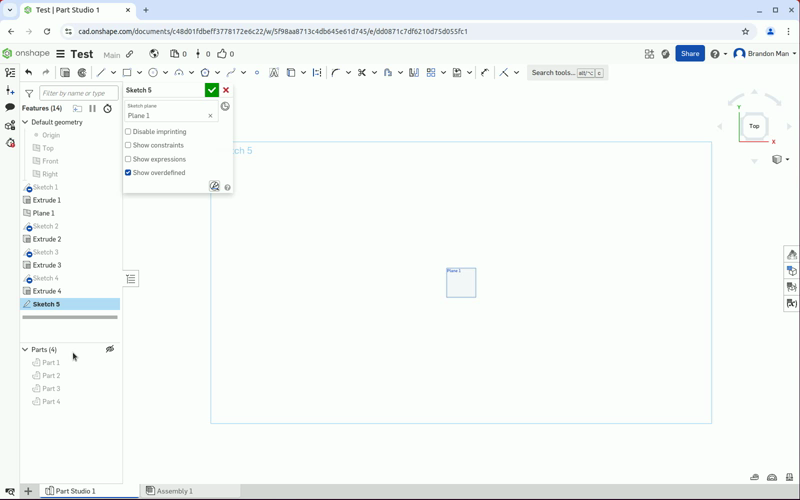
key(l)
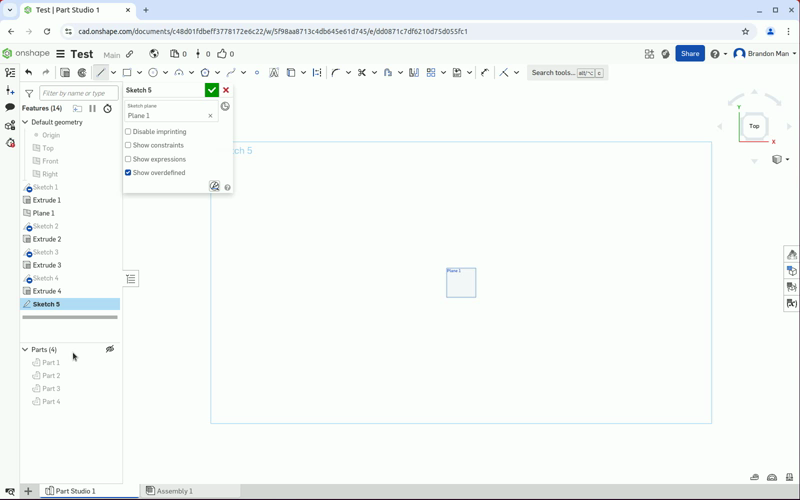
key_down(shift)
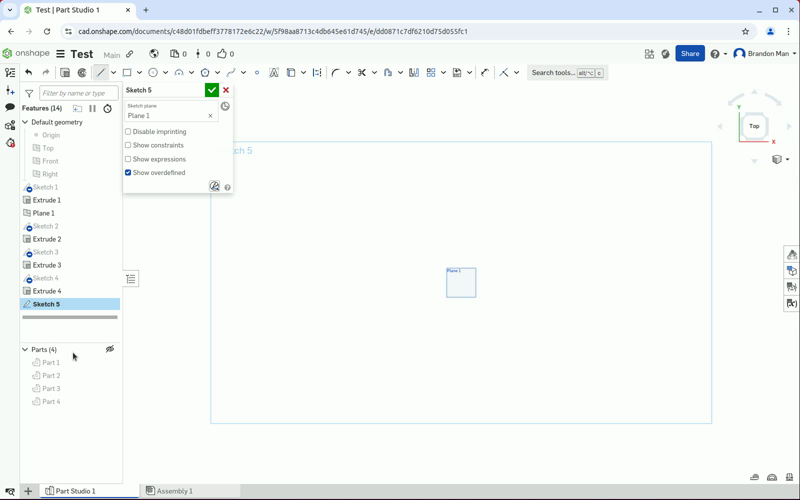
mouse_move(527, 282)
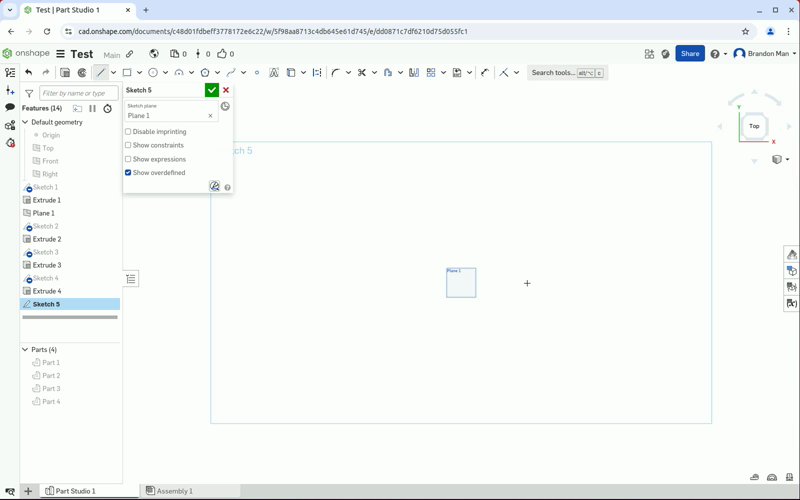
click(527, 282)
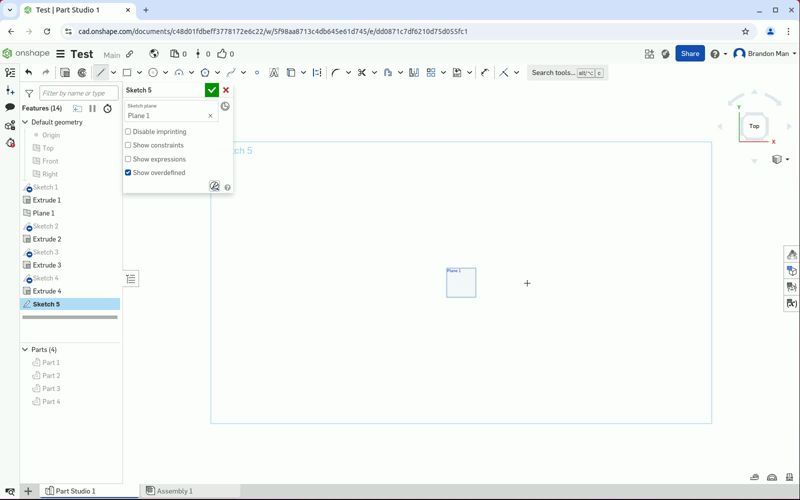
key_up(shift)
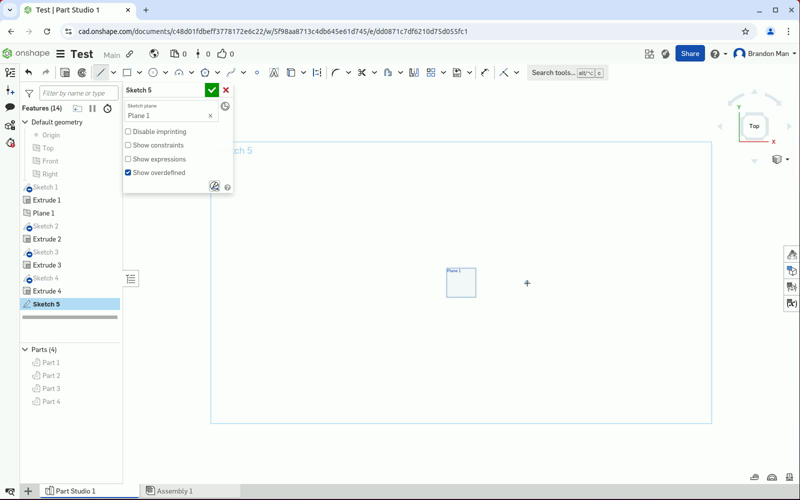
key_down(shift)
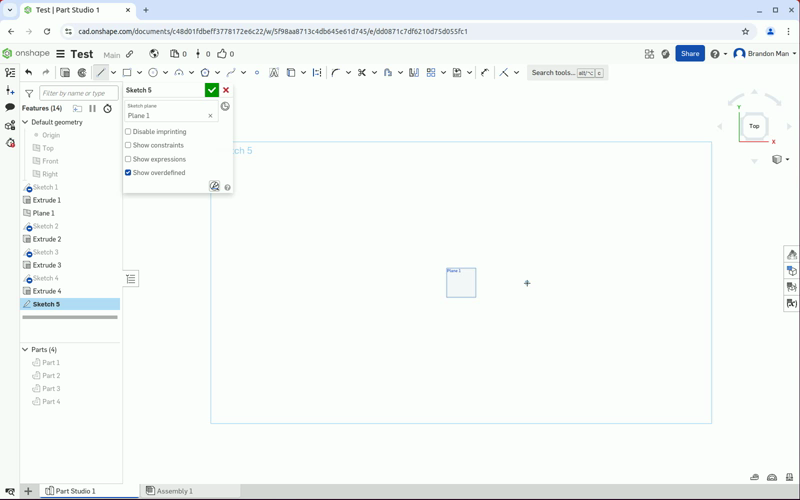
mouse_move(557, 282)
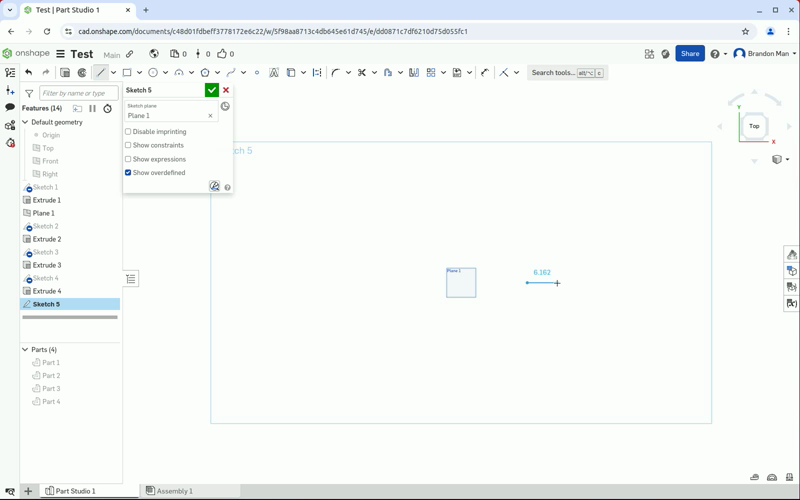
mouse_move(573, 282)
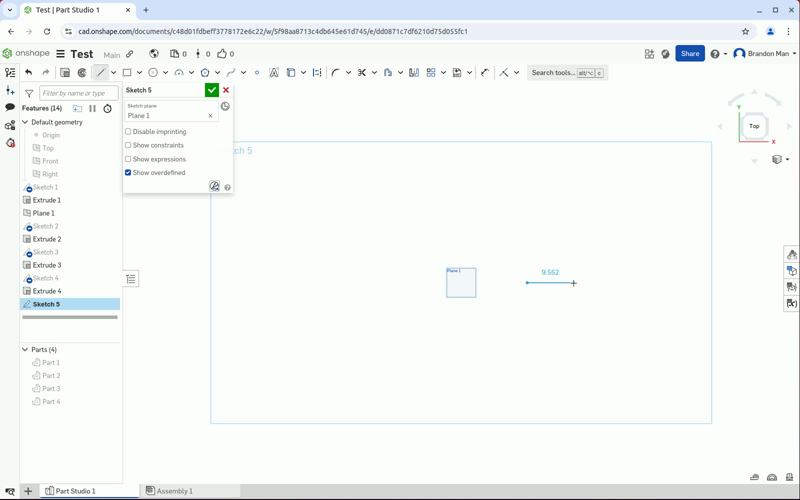
click(573, 282)
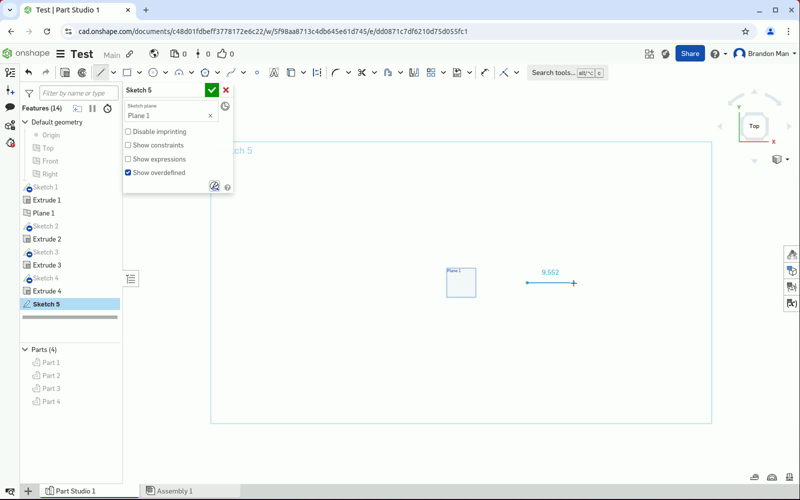
key_up(shift)
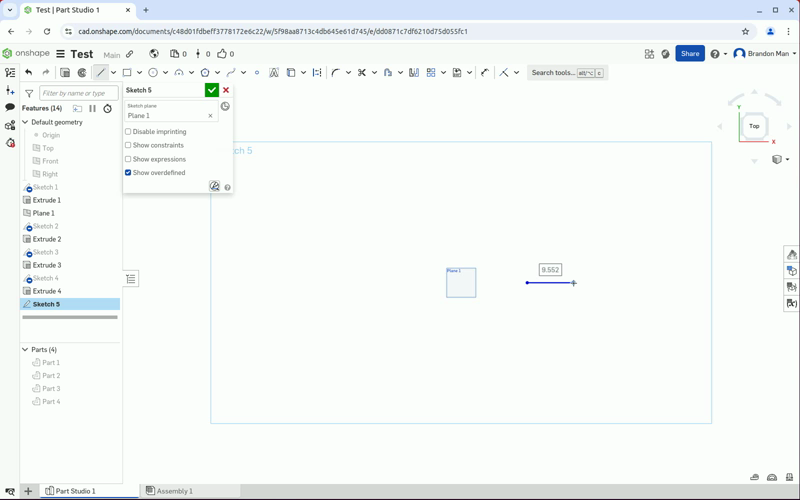
key_down(shift)
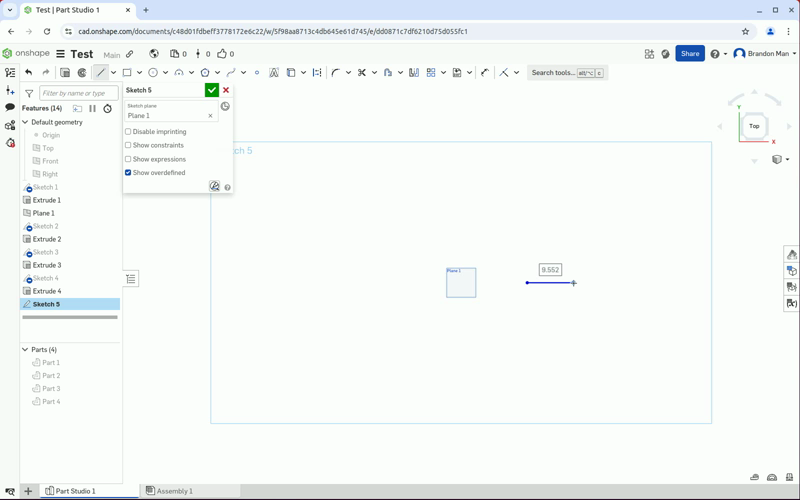
mouse_move(589, 282)
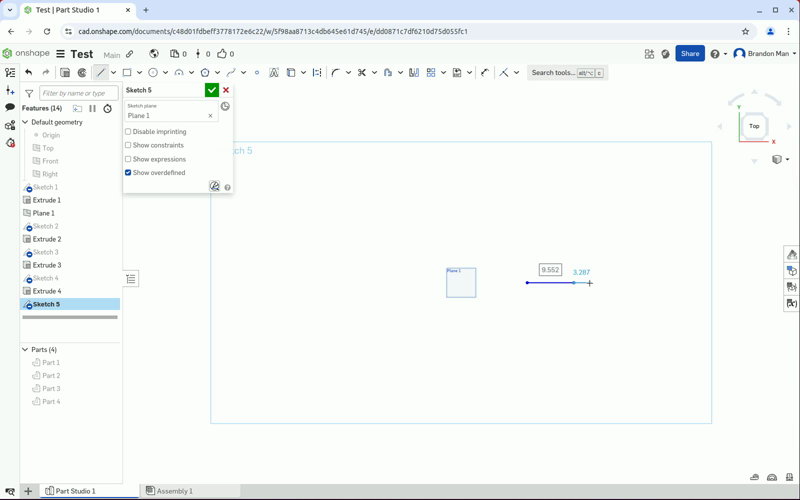
mouse_move(573, 236)
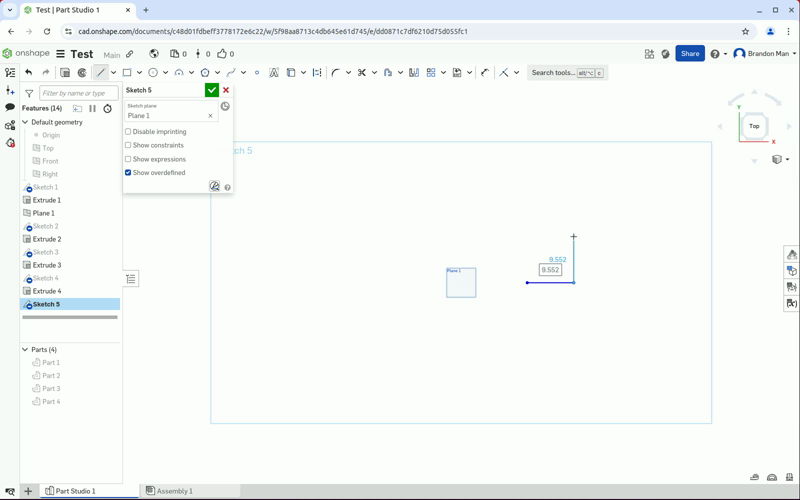
click(573, 236)
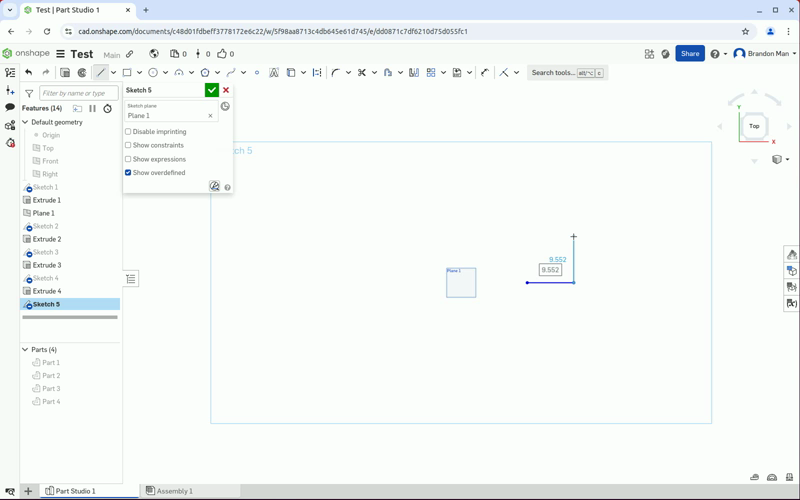
key_up(shift)
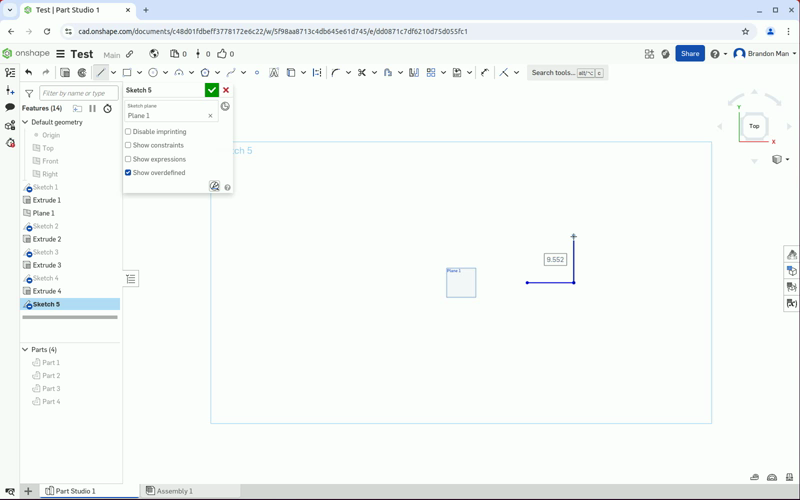
key_down(shift)
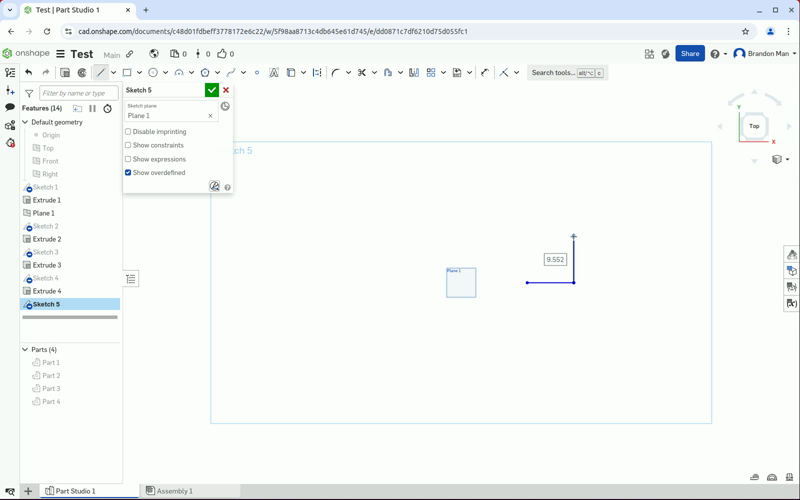
mouse_move(589, 236)
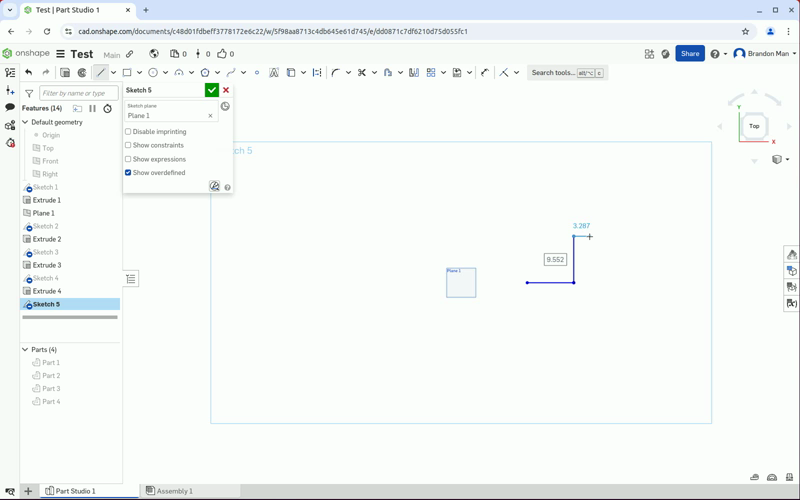
mouse_move(527, 236)
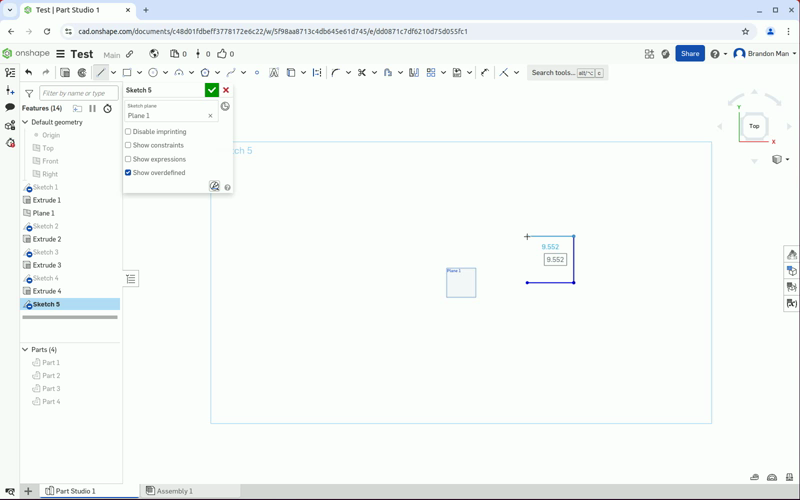
click(527, 236)
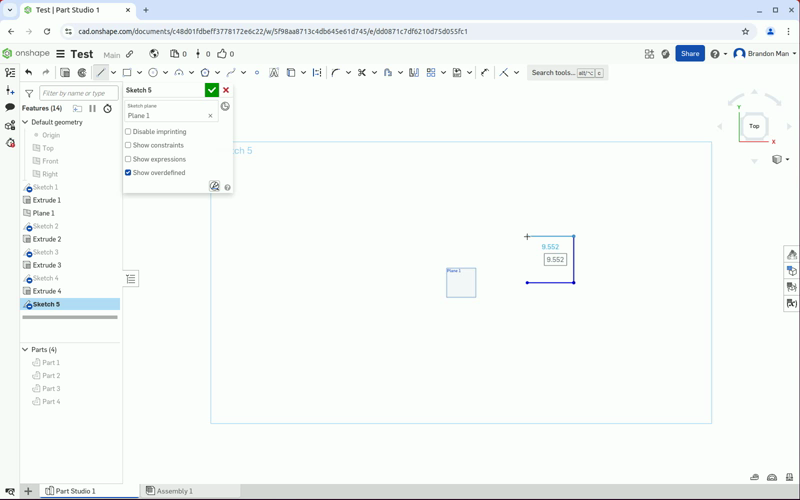
key_up(shift)
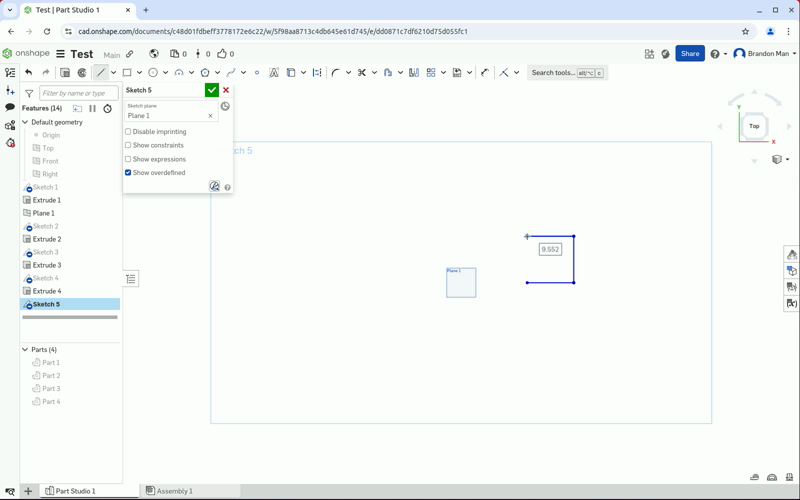
mouse_move(557, 236)
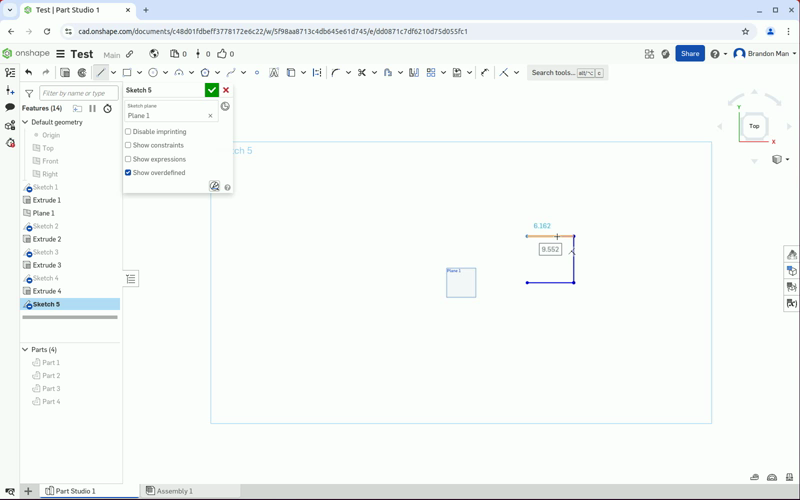
key_down(shift)
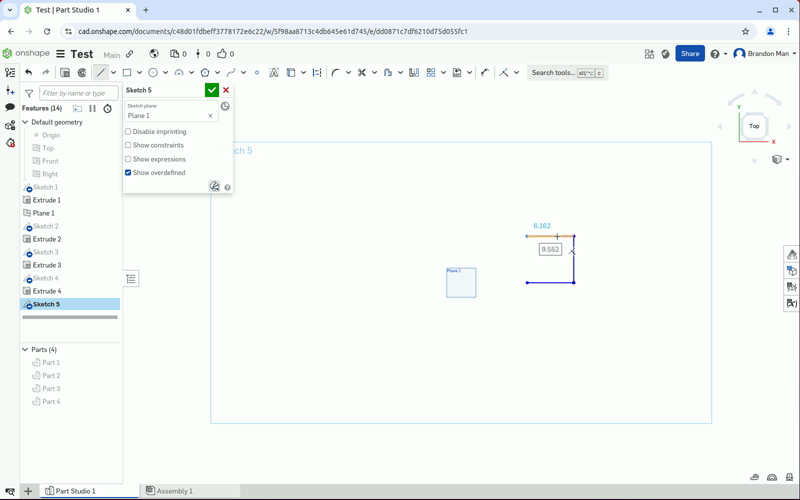
mouse_move(527, 282)
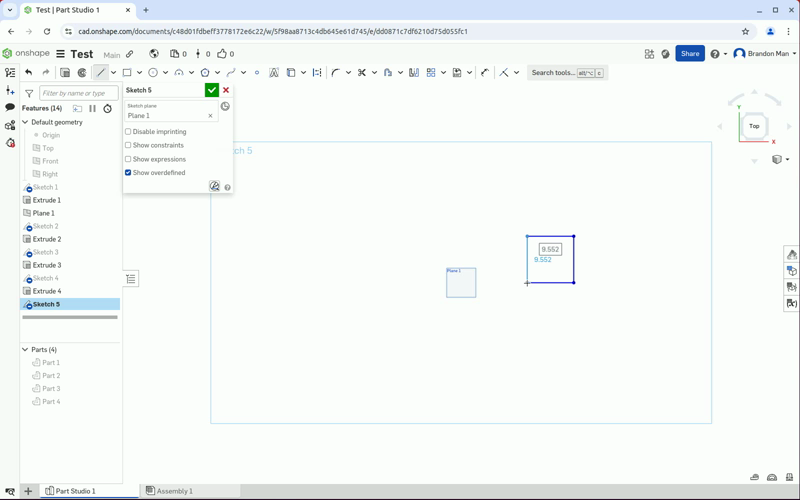
key_up(shift)
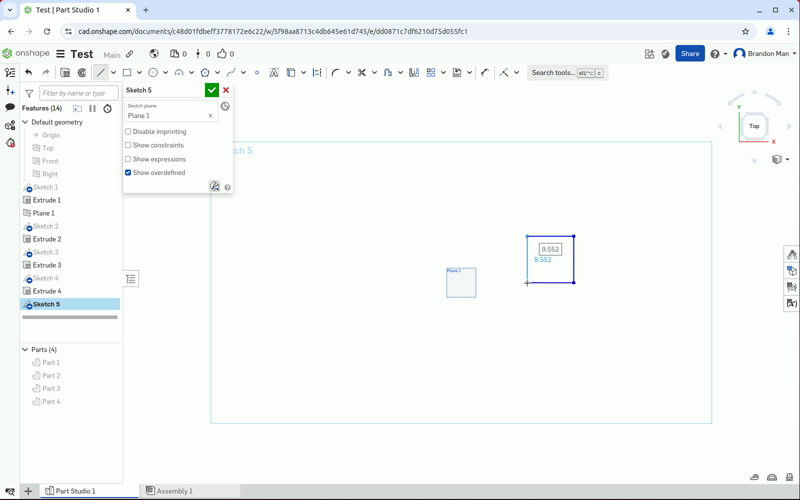
click(527, 282)
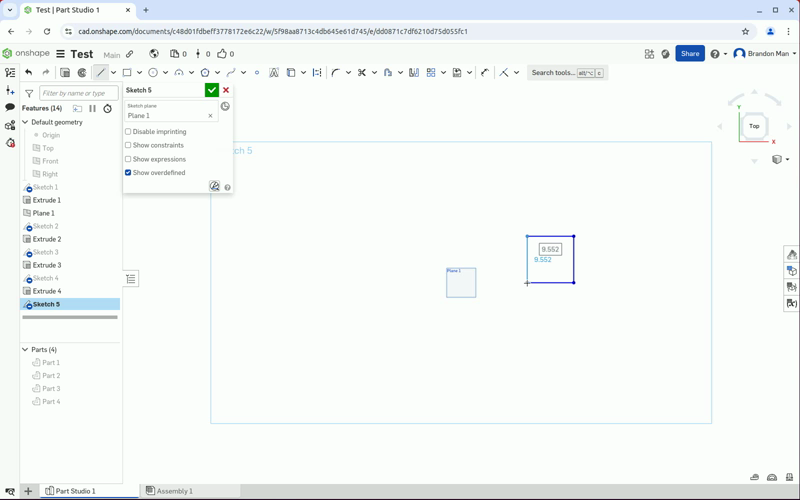
key(esc)
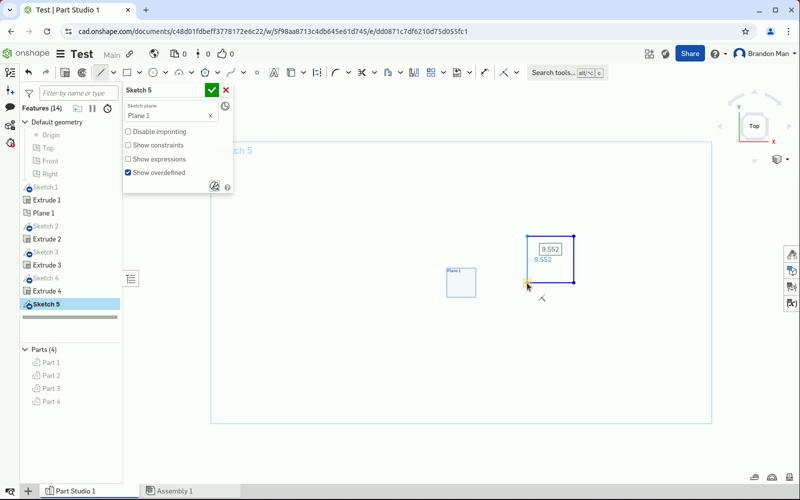
mouse_move(554, 242)
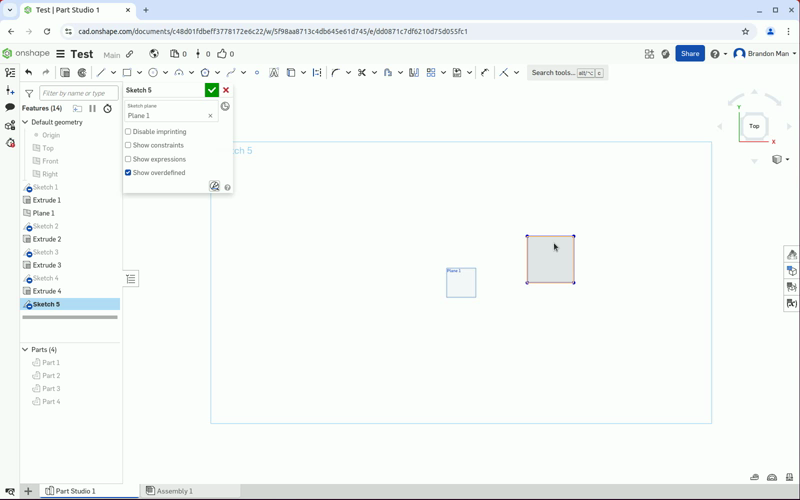
click(554, 242)
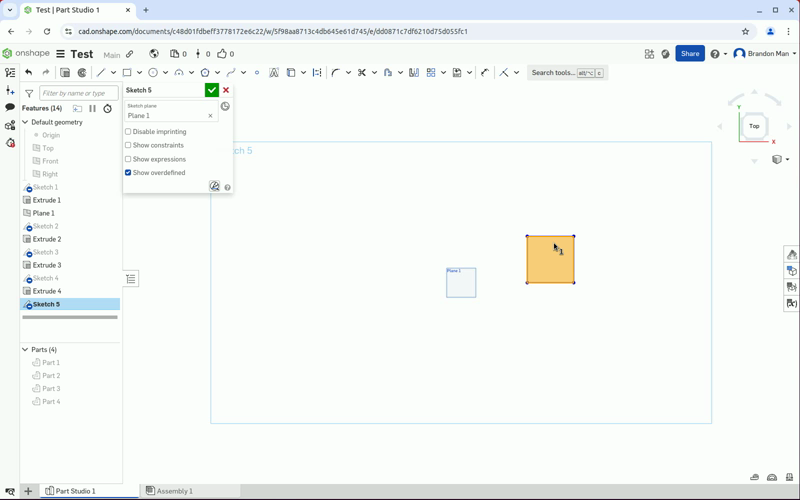
mouse_move(73, 352)
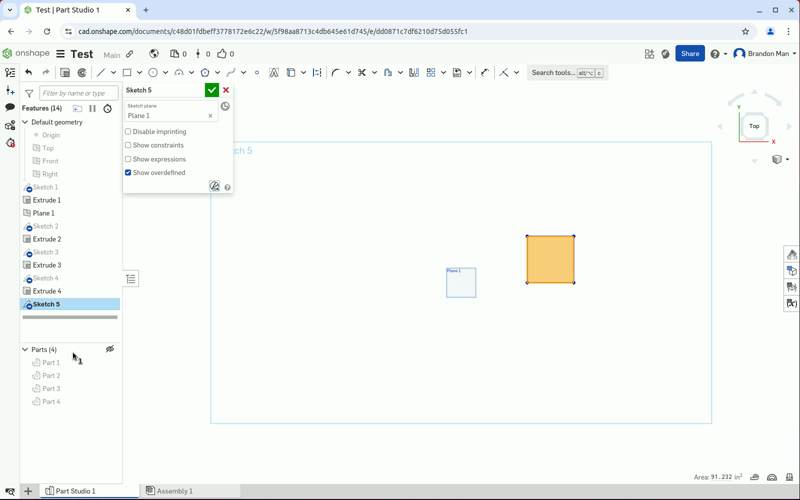
key(shift+y)
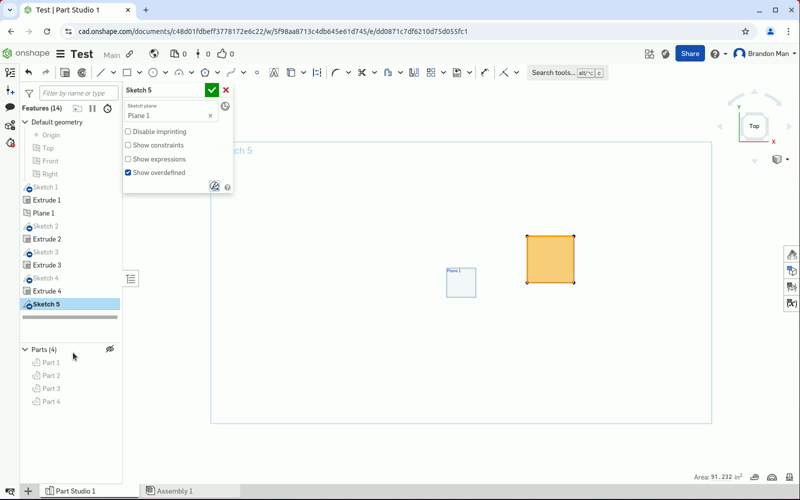
key(shift+e)
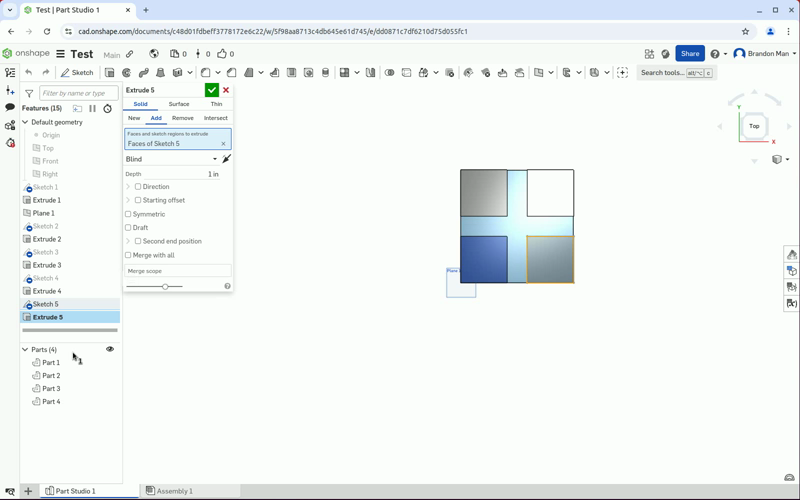
mouse_move(143, 106)
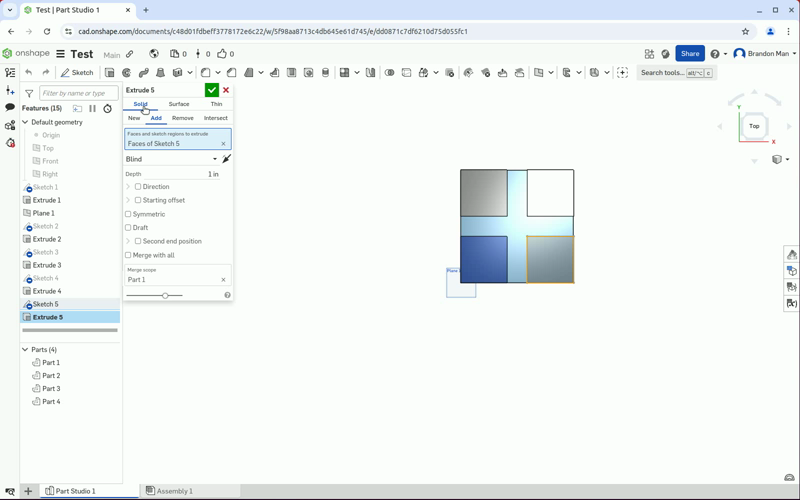
click(143, 106)
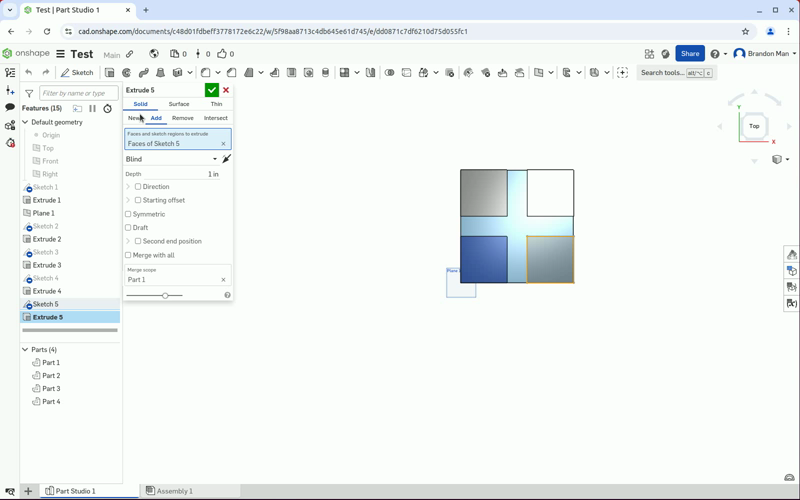
mouse_move(137, 120)
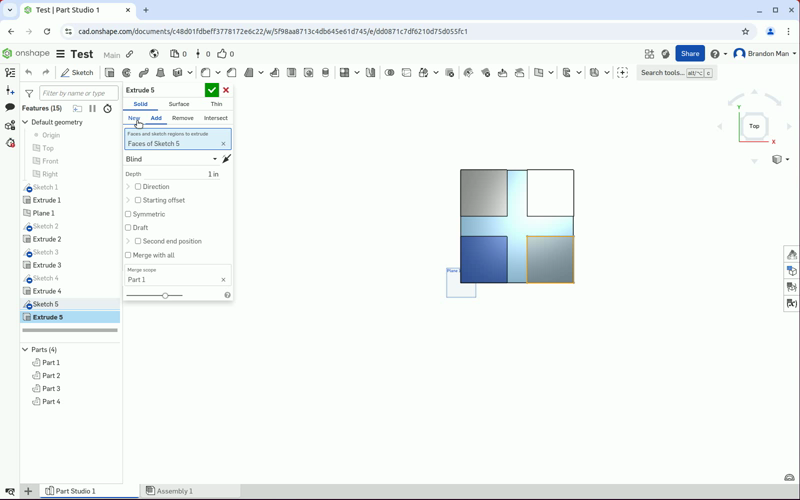
click(137, 120)
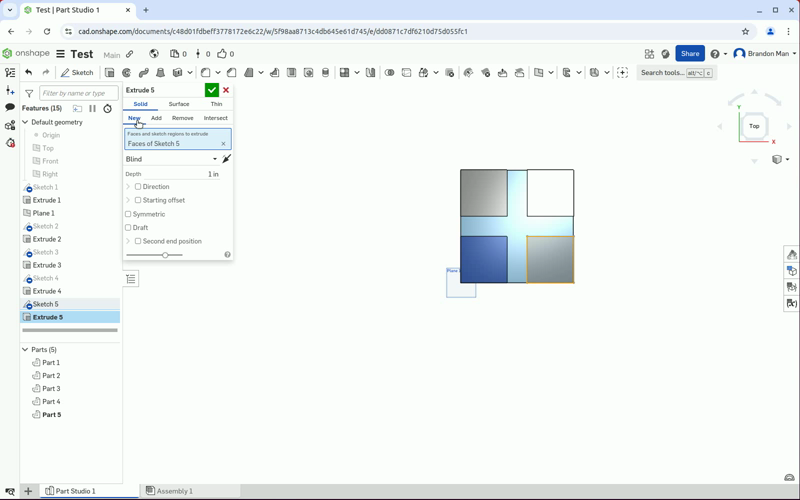
key(tab, 4)
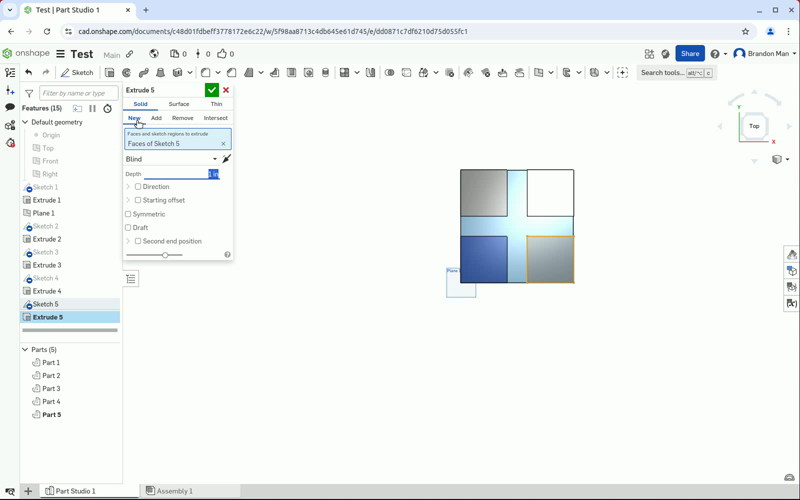
text(0.963)
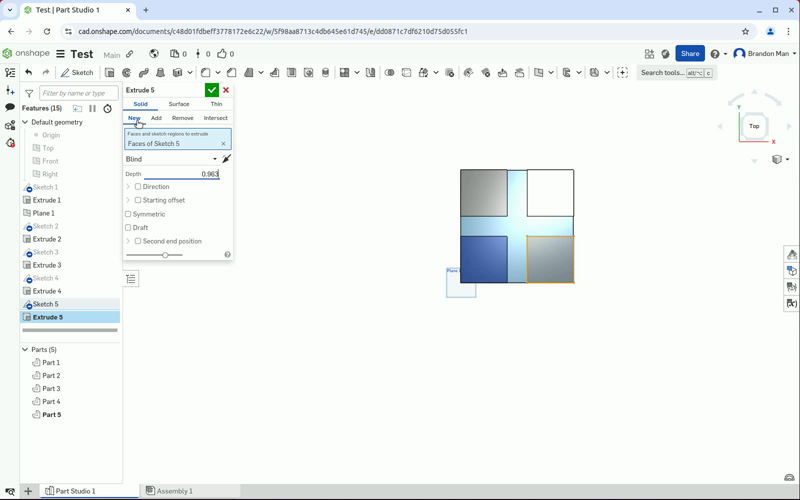
key(enter)
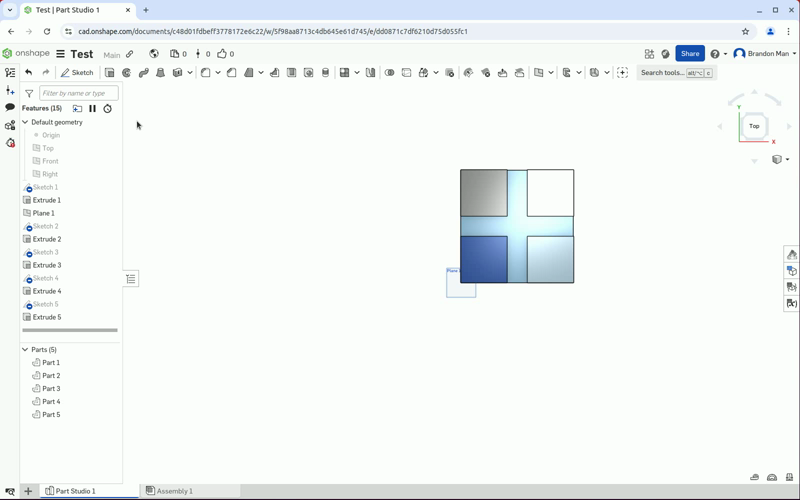
key(shift+h)
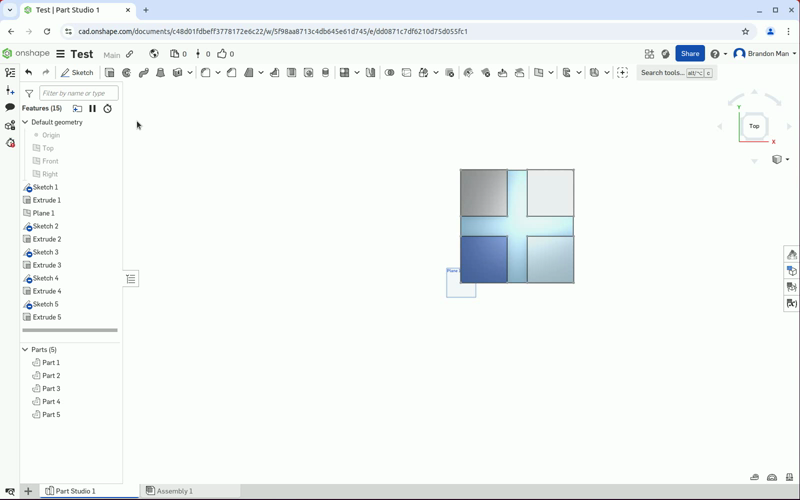
key(shift+h)
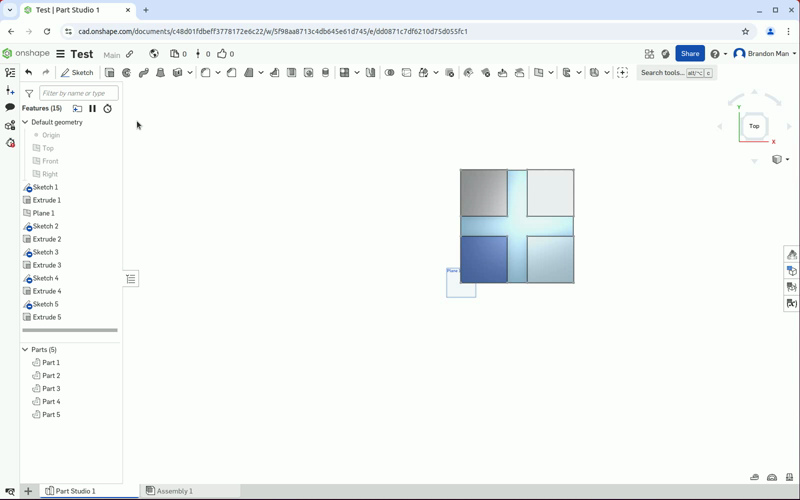
key(shift+7)
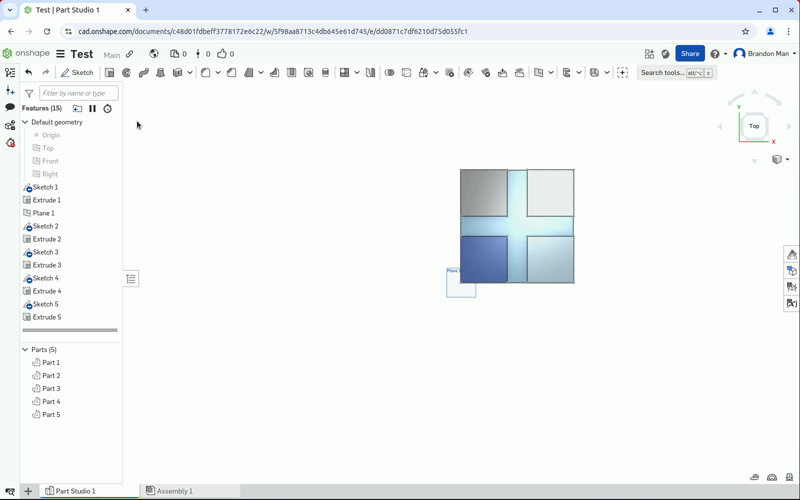
key(up, 3)
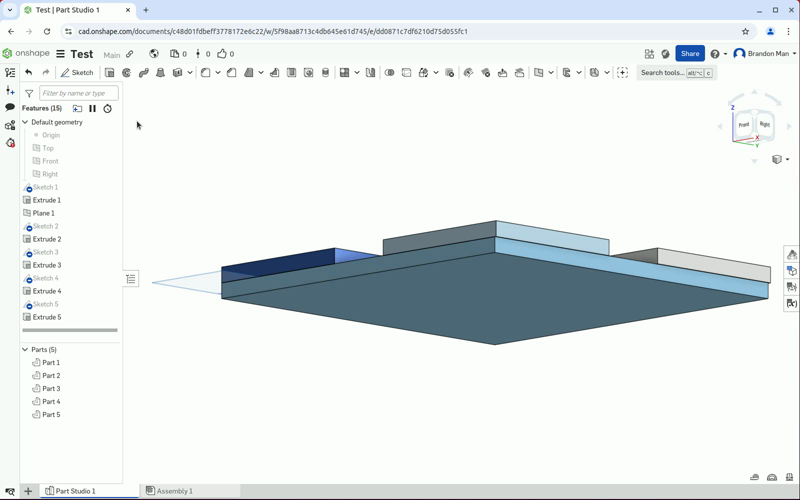
key(left, 3)
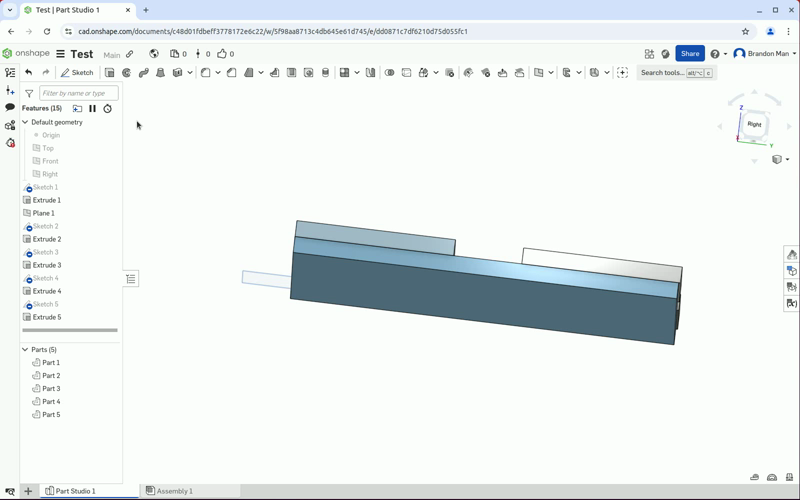
key(right, 3)
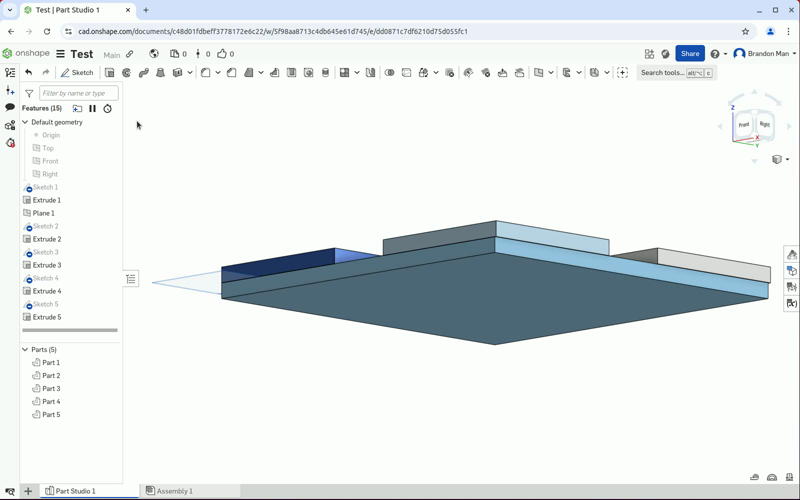
key(down, 3)
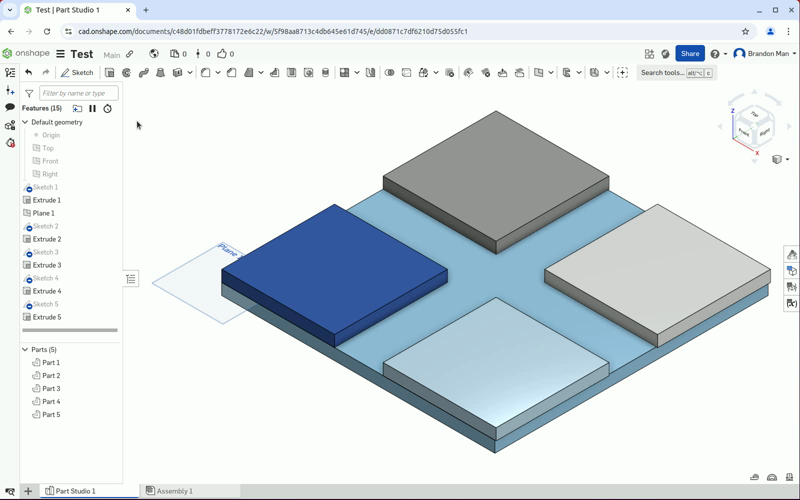
mouse_move(73, 189)
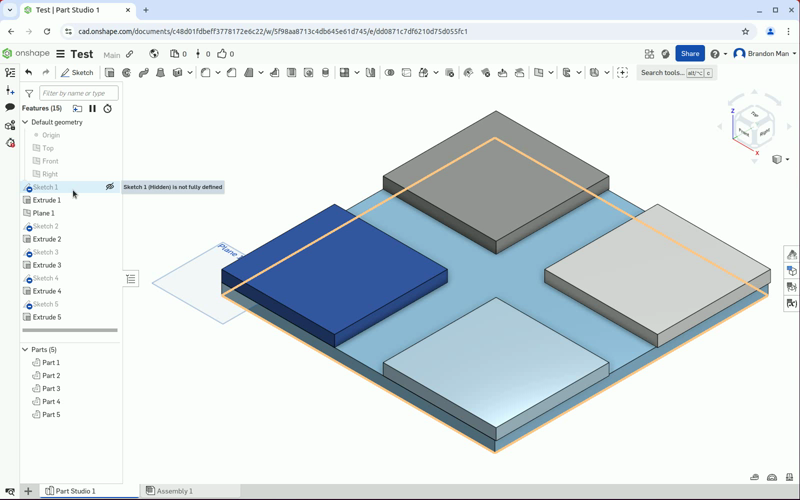
click(73, 189)